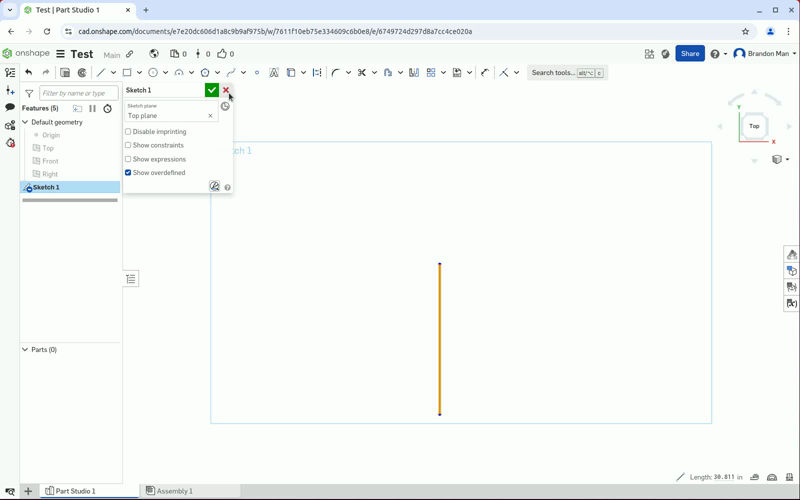
key(shift+h)
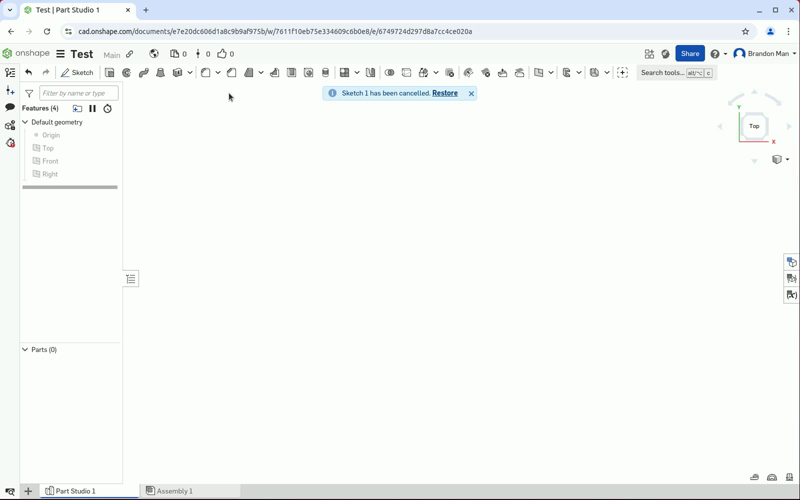
mouse_move(73, 352)
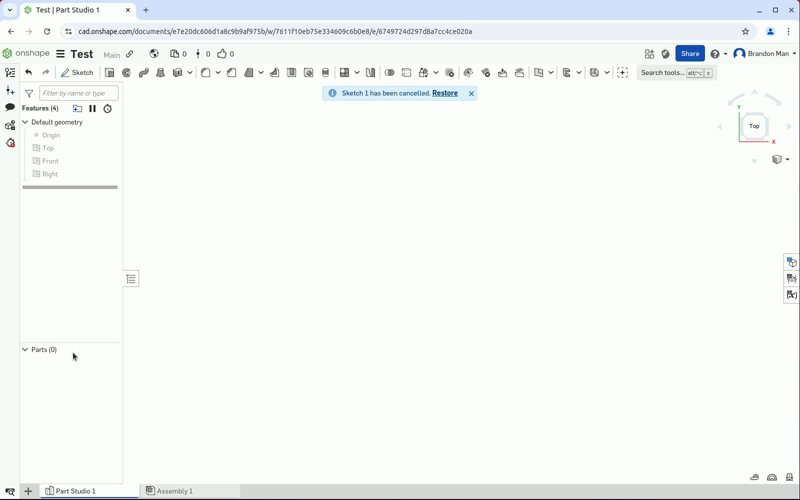
key(y)
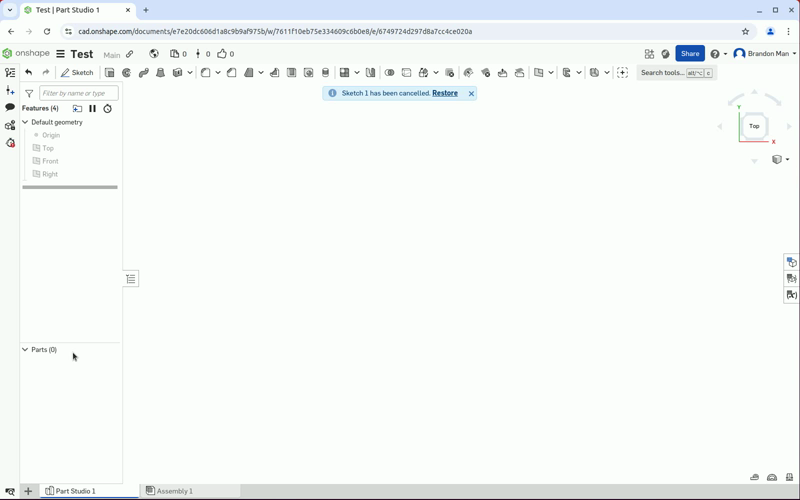
key(shift+p)
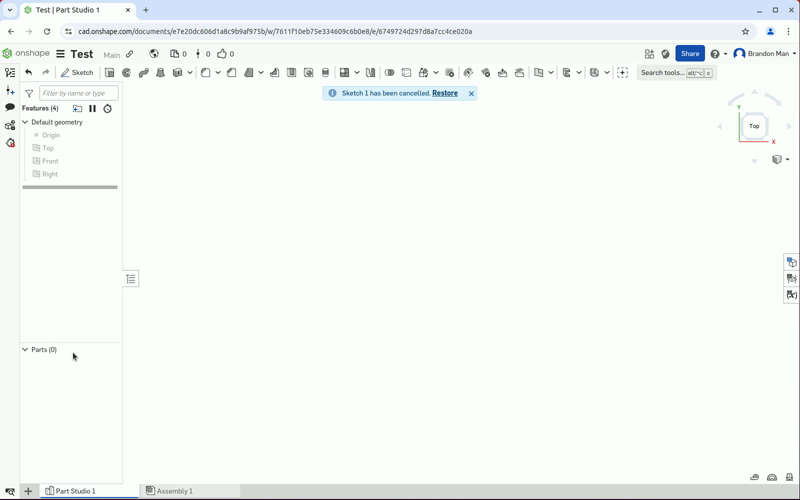
key(space)
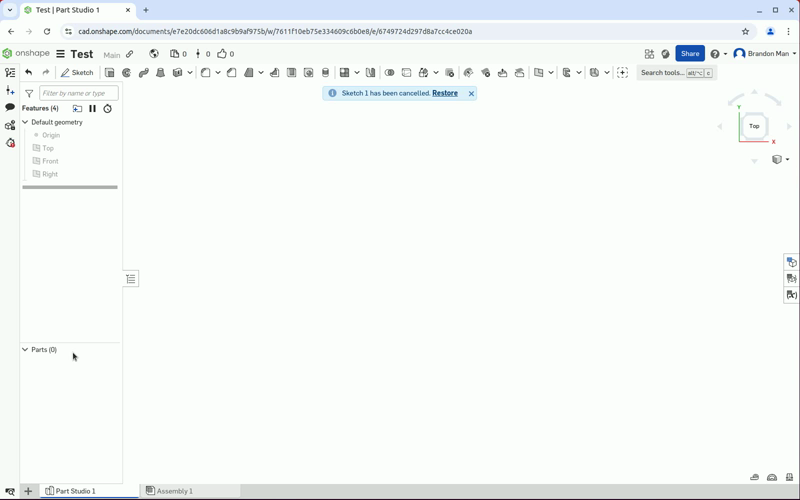
key_down(shift)
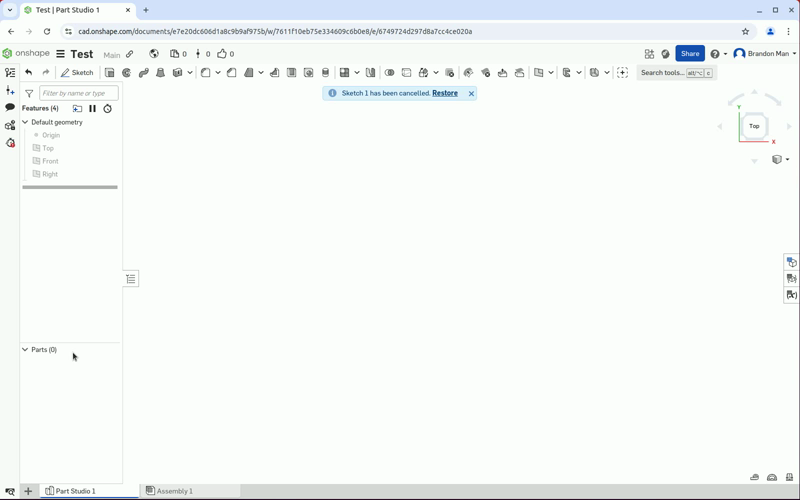
key(up)
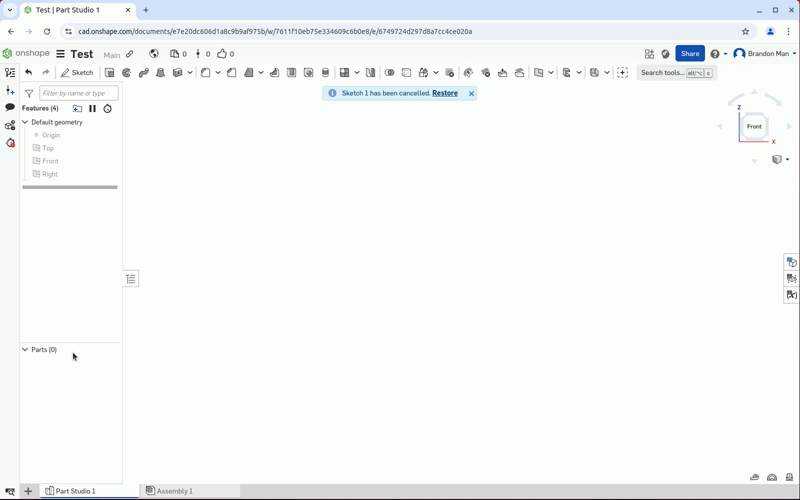
key_up(shift)
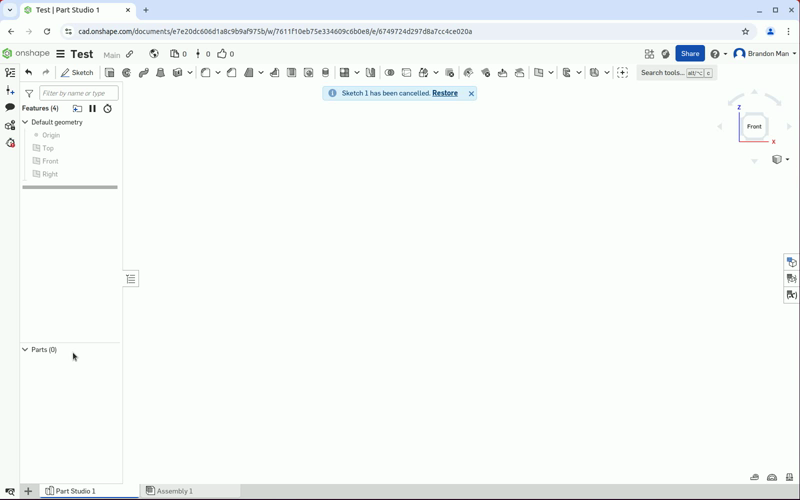
key(space)
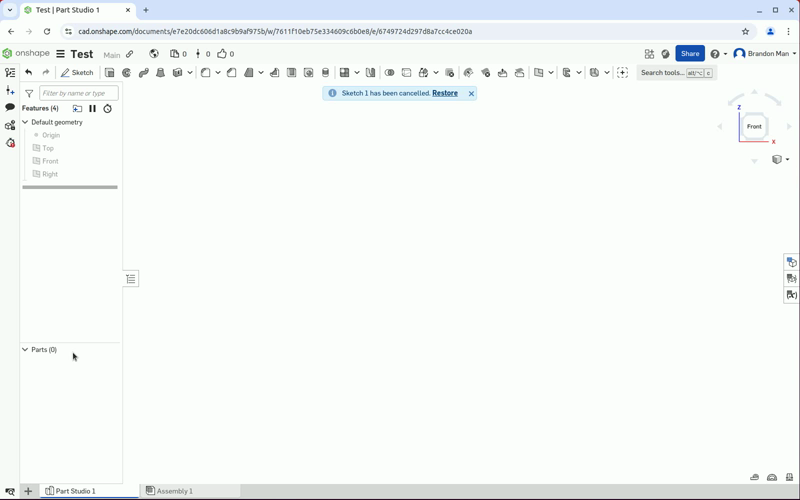
key_down(shift)
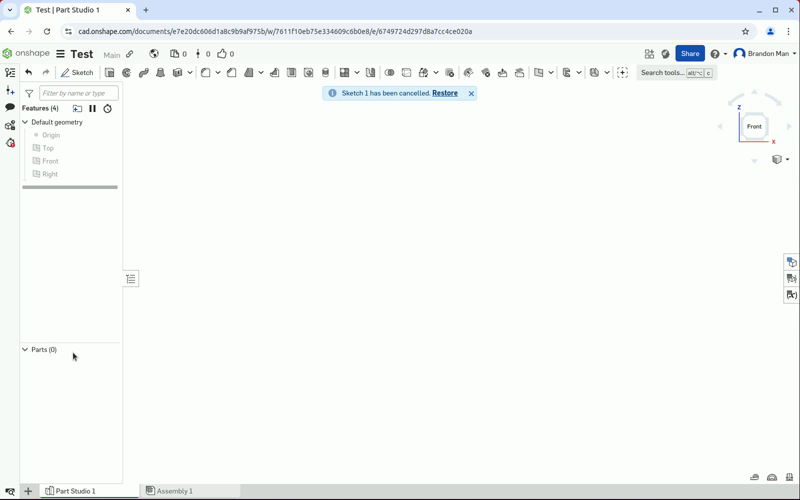
key(left)
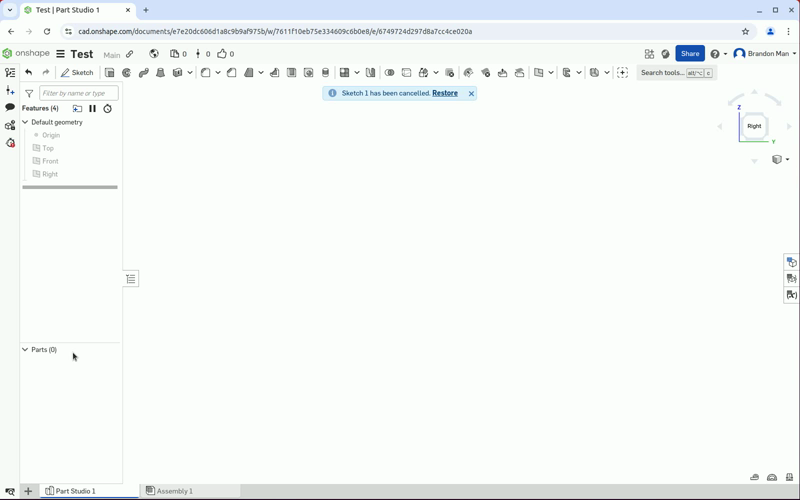
key_up(shift)
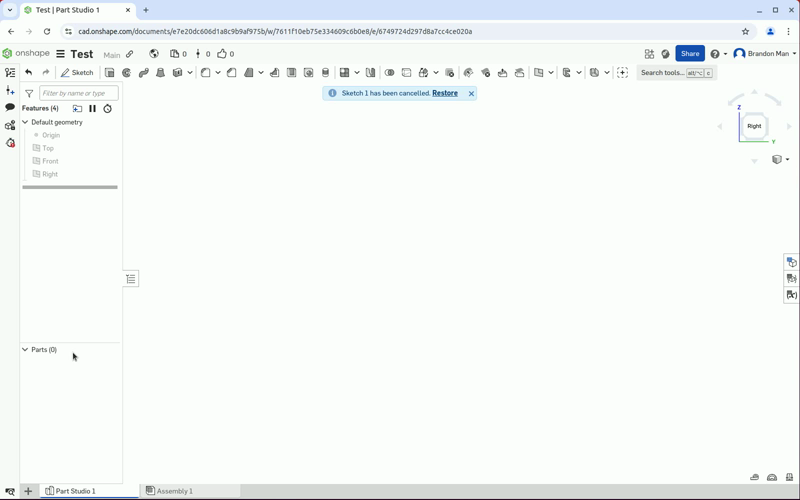
mouse_move(73, 352)
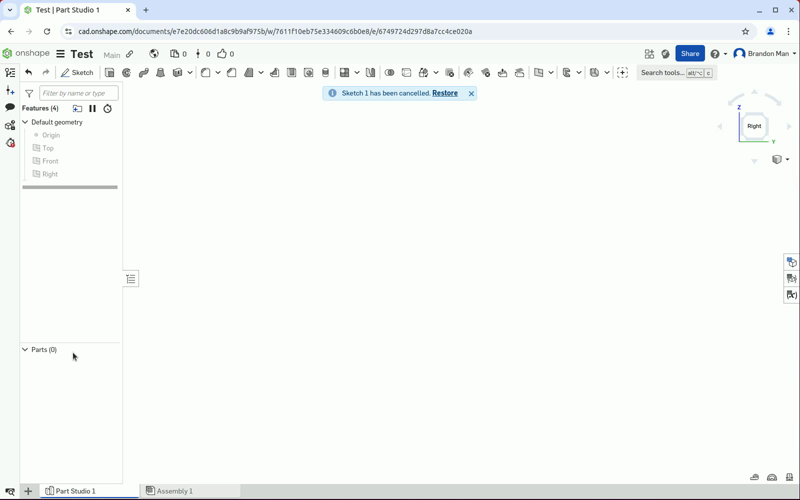
key(shift+y)
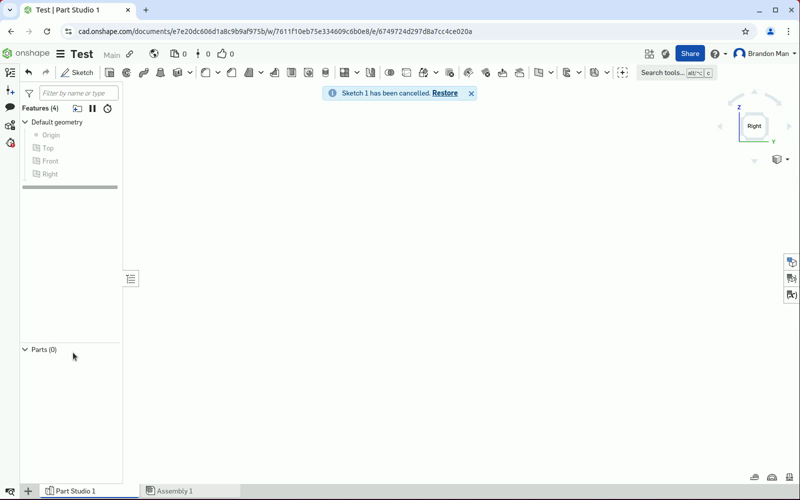
key(shift+s)
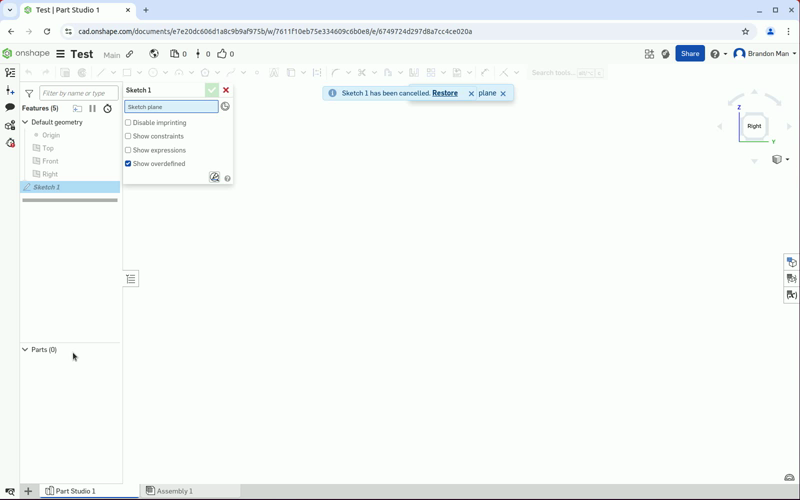
mouse_move(73, 176)
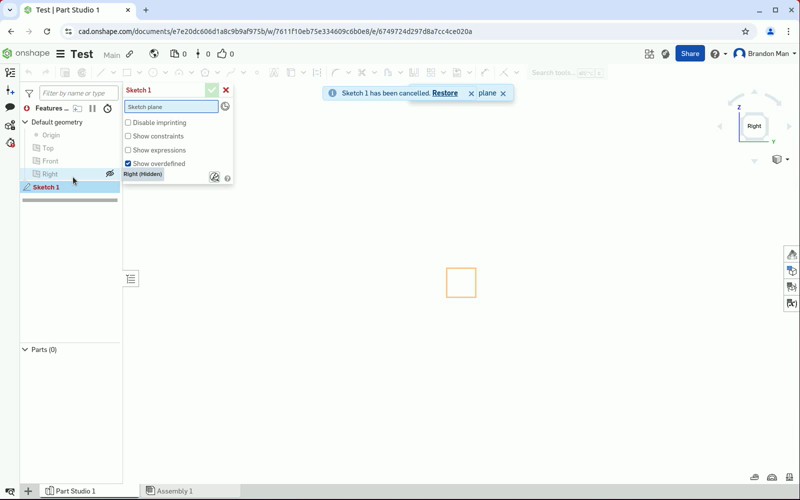
click(73, 176)
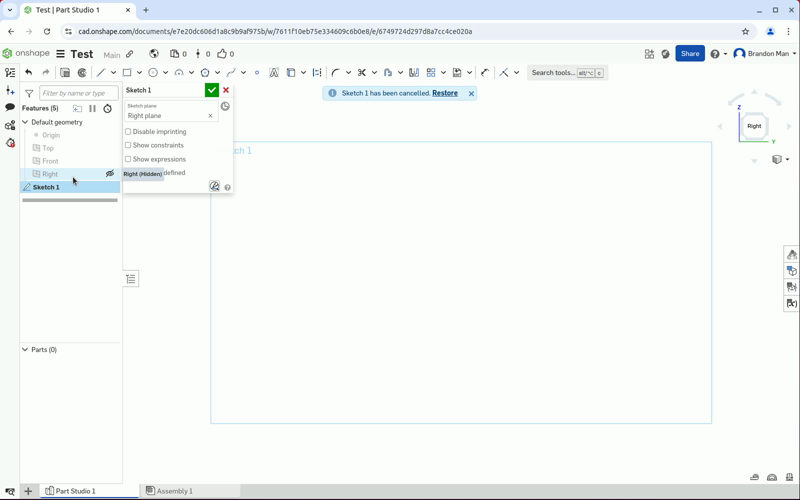
mouse_move(73, 352)
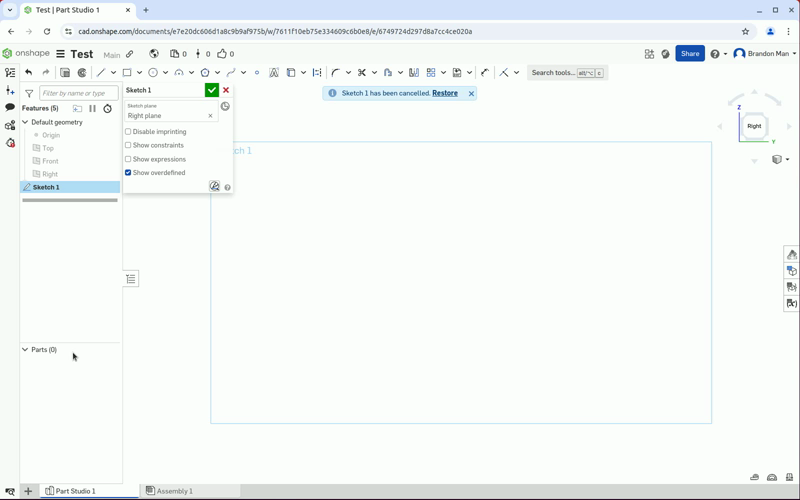
key(y)
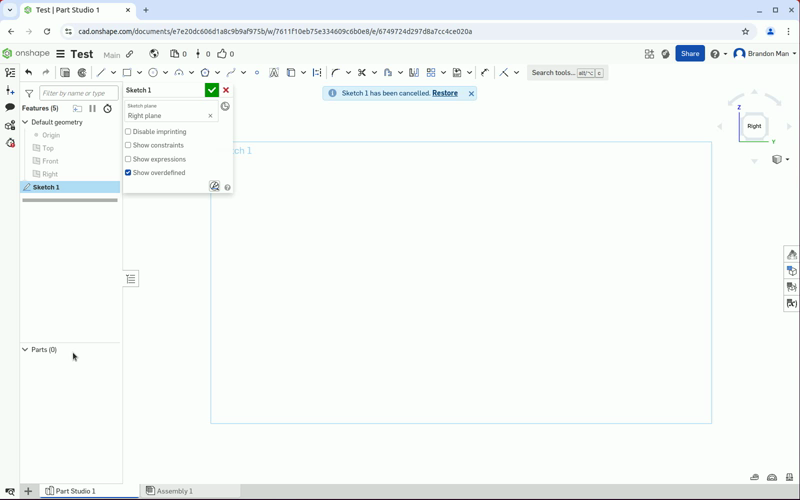
key(l)
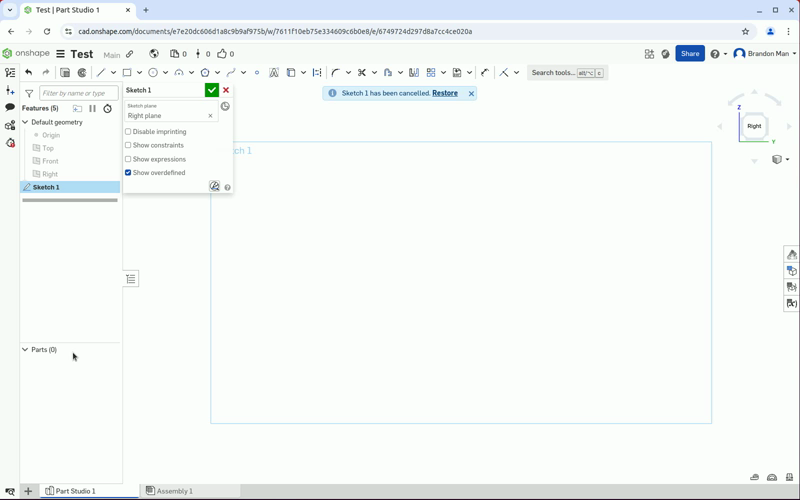
key_down(shift)
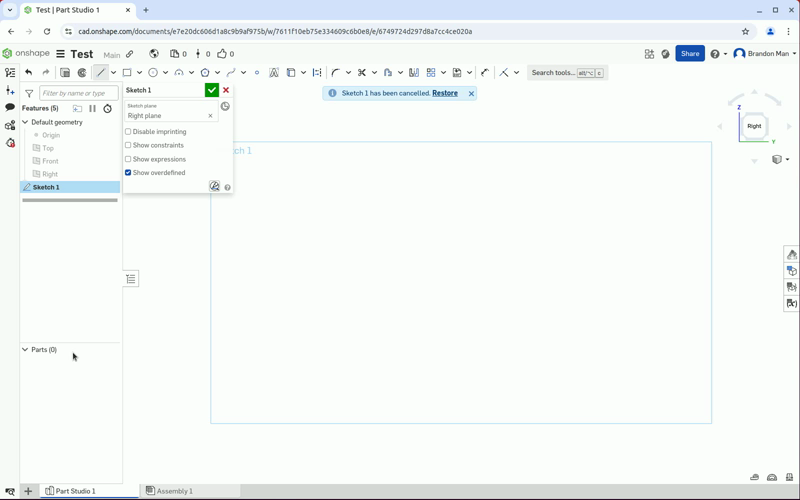
mouse_move(451, 387)
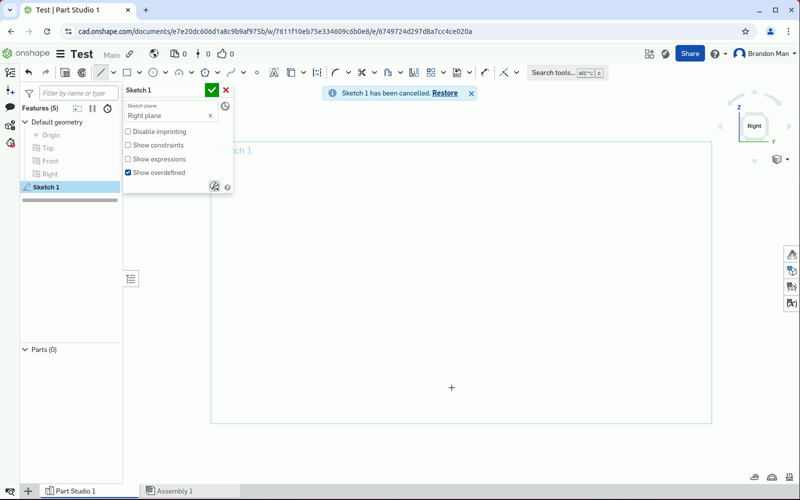
click(451, 387)
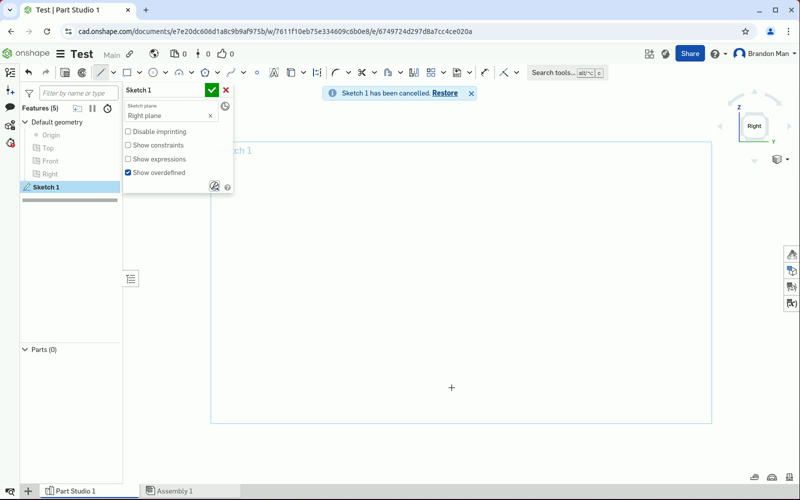
key_up(shift)
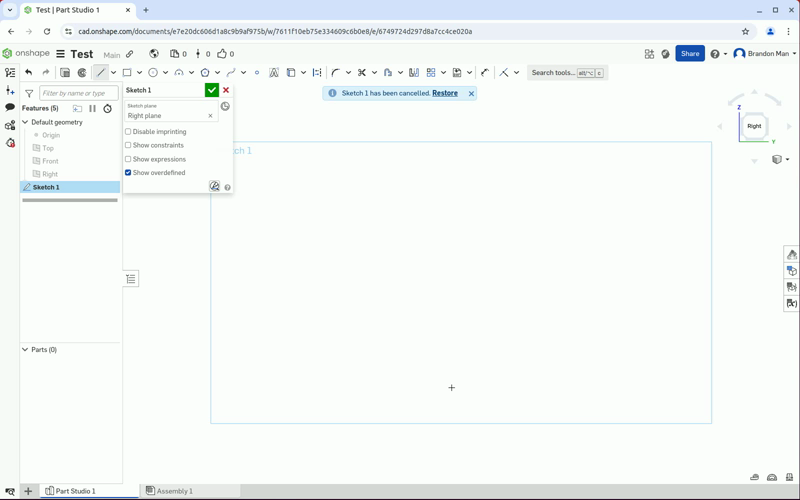
key_down(shift)
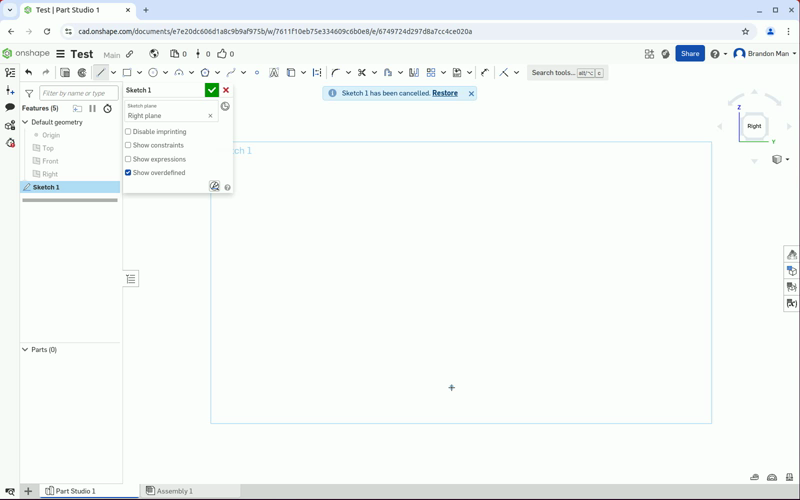
mouse_move(481, 387)
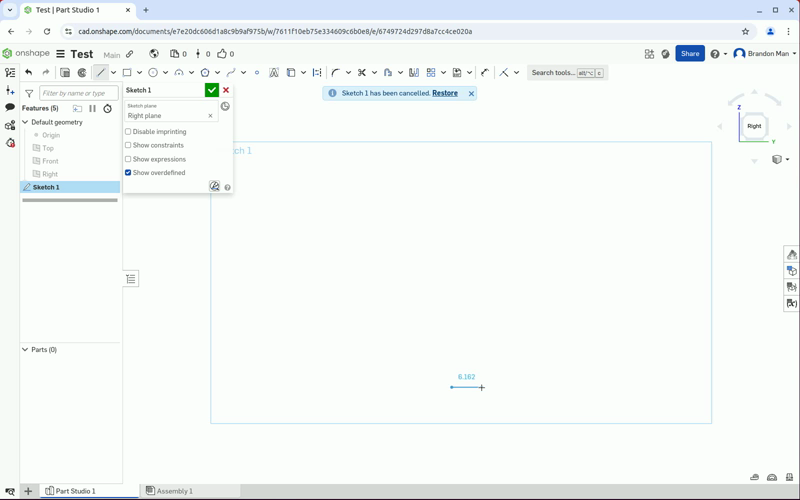
mouse_move(458, 387)
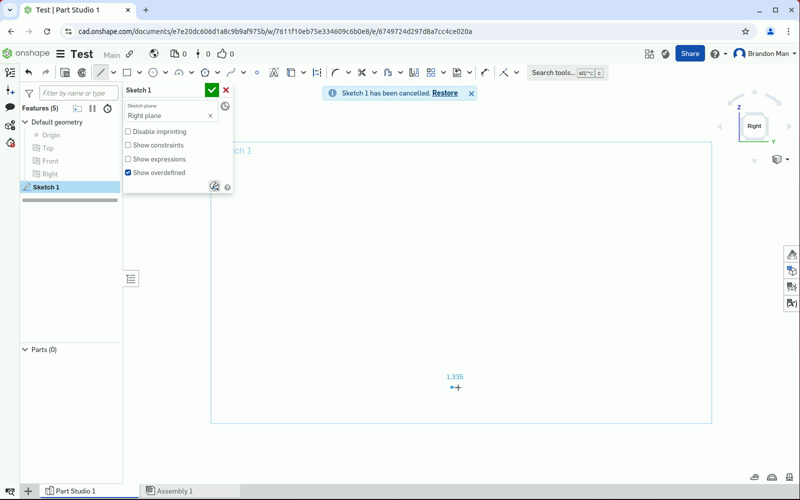
scroll(6)
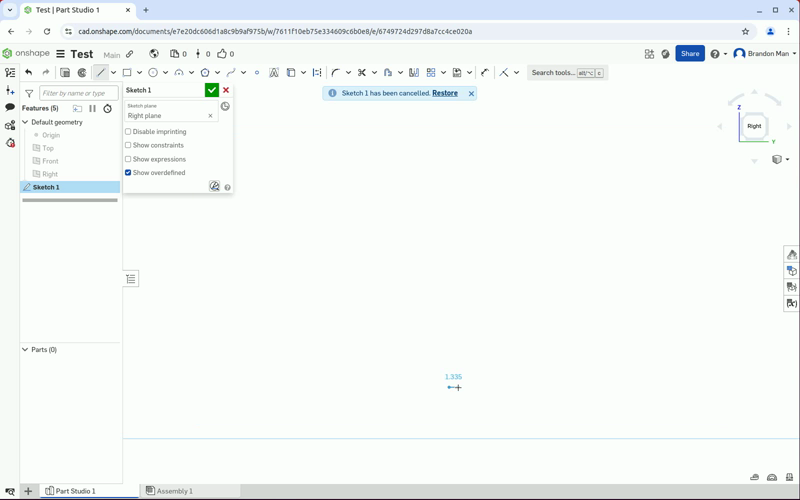
scroll(6)
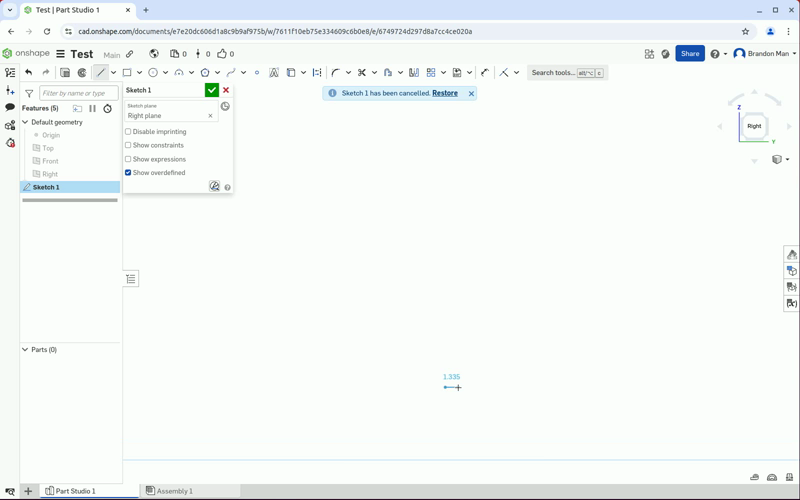
scroll(6)
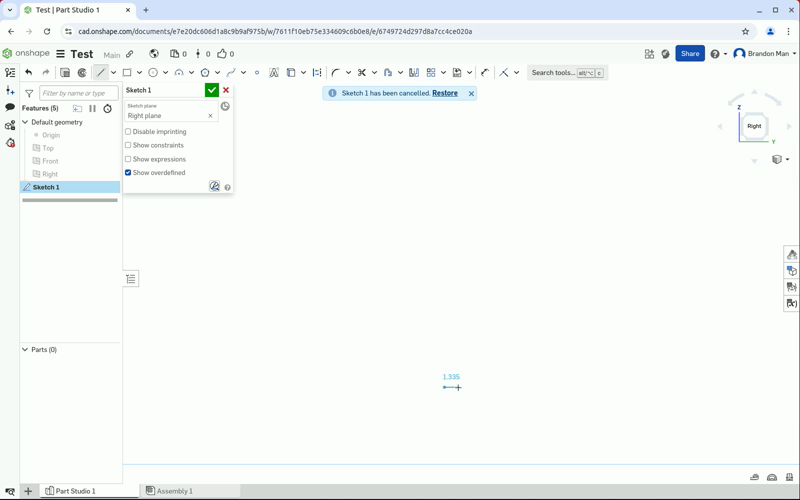
scroll(6)
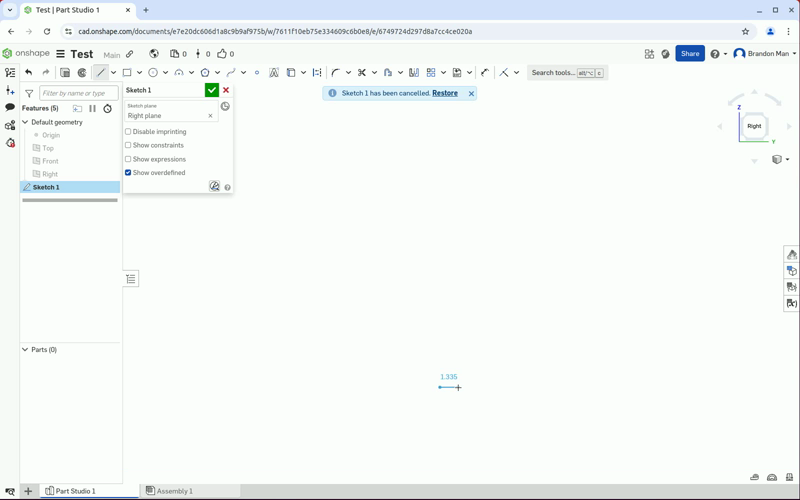
scroll(6)
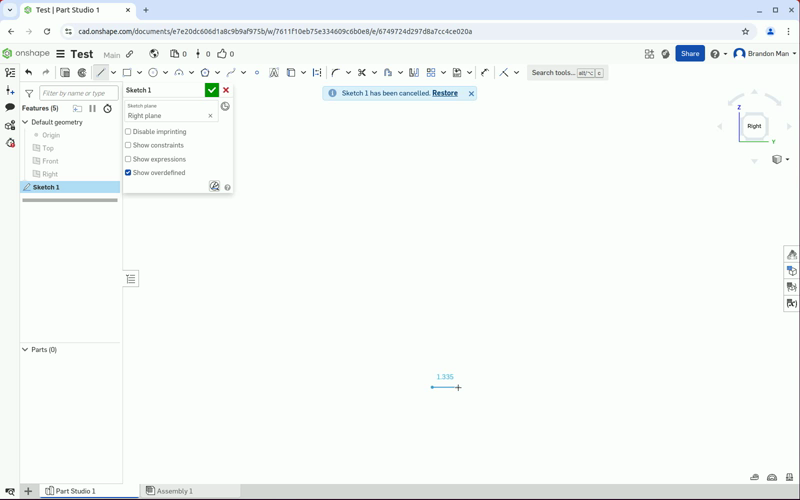
scroll(6)
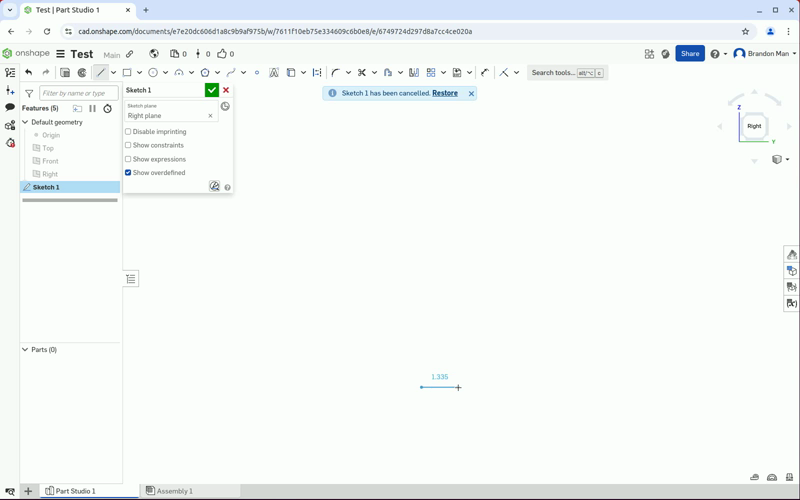
scroll(6)
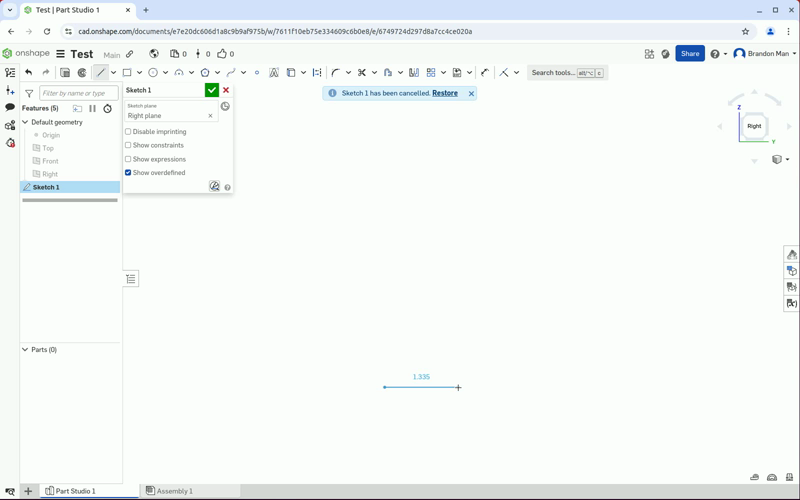
click(458, 387)
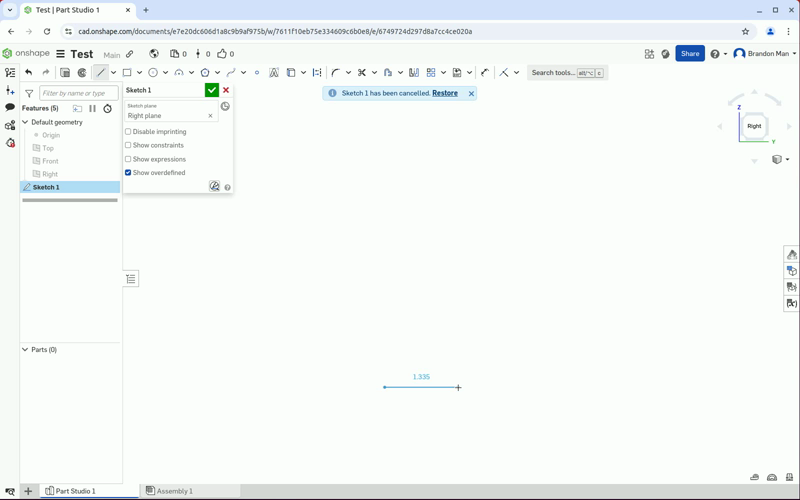
scroll(-6)
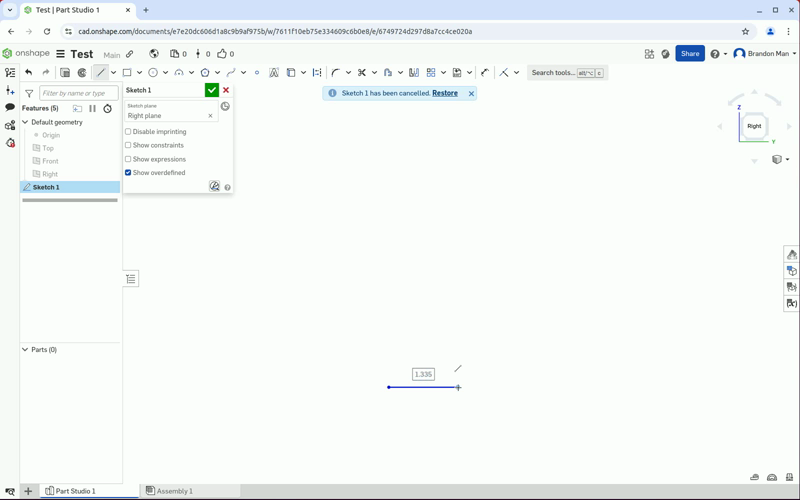
scroll(-6)
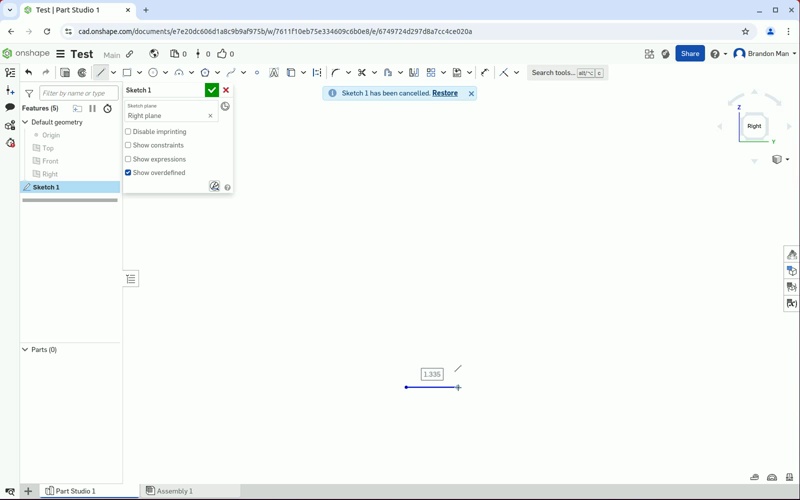
scroll(-6)
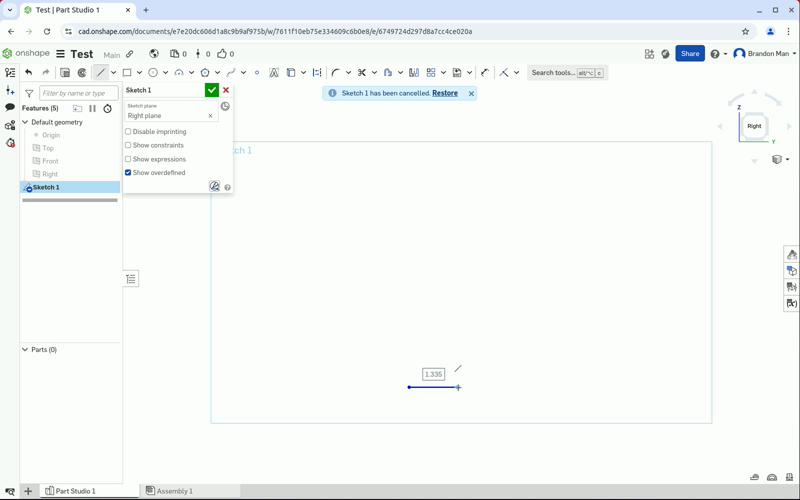
scroll(-6)
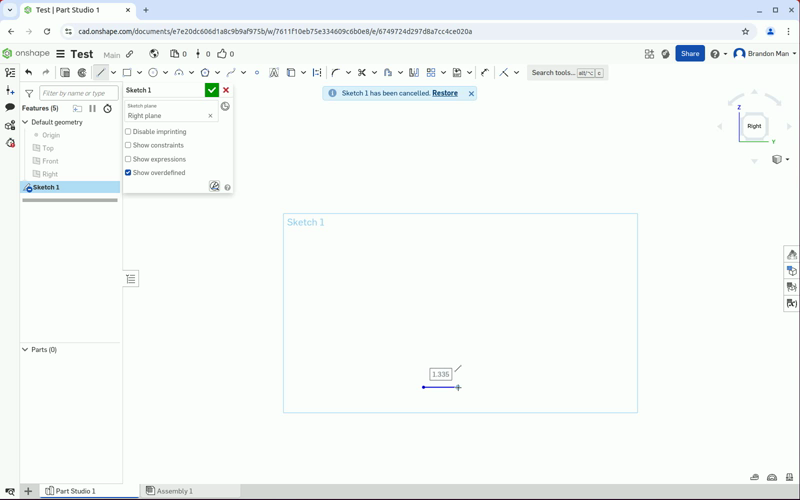
scroll(-6)
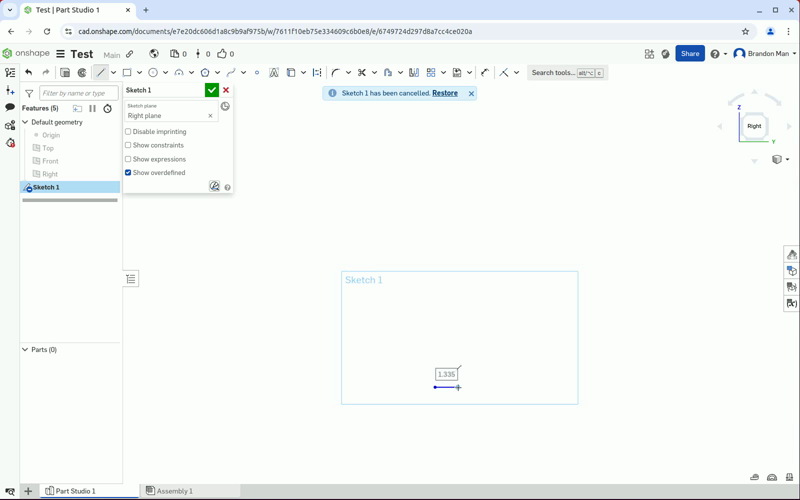
scroll(-6)
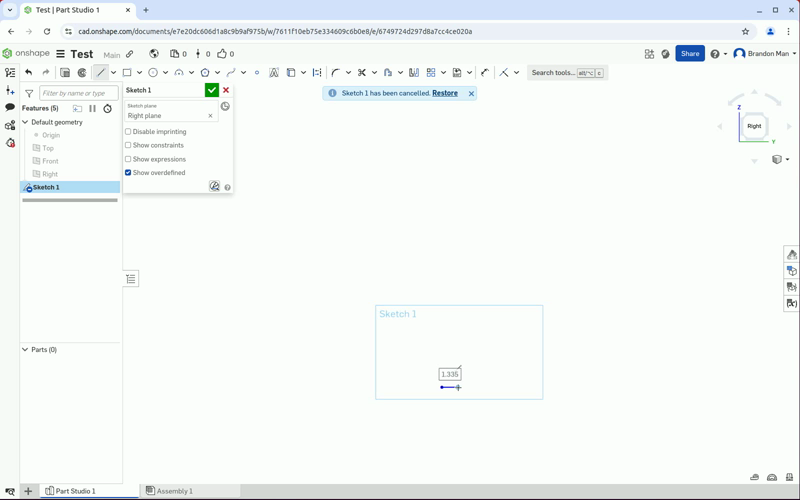
scroll(-6)
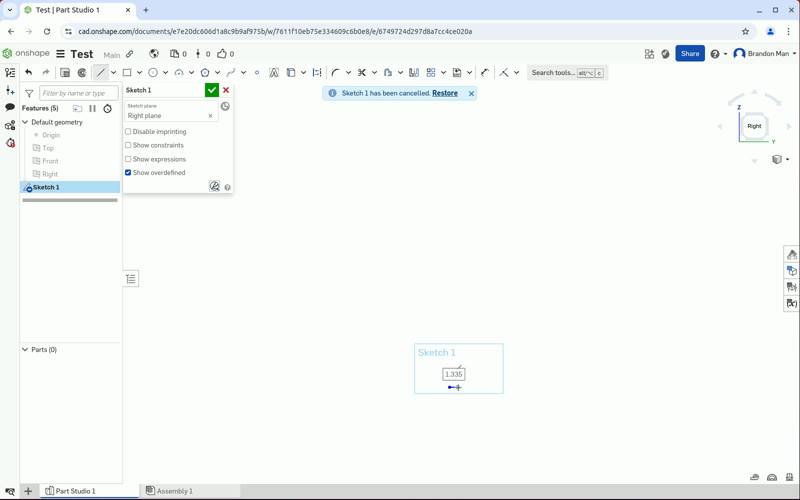
key_up(shift)
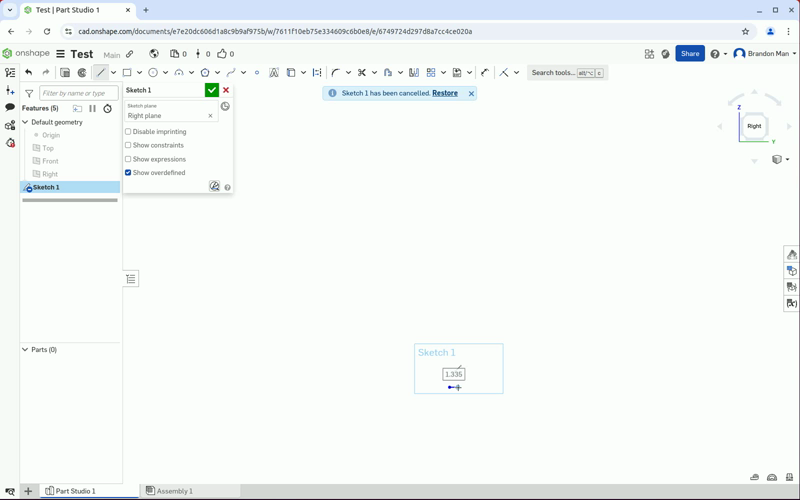
key_down(shift)
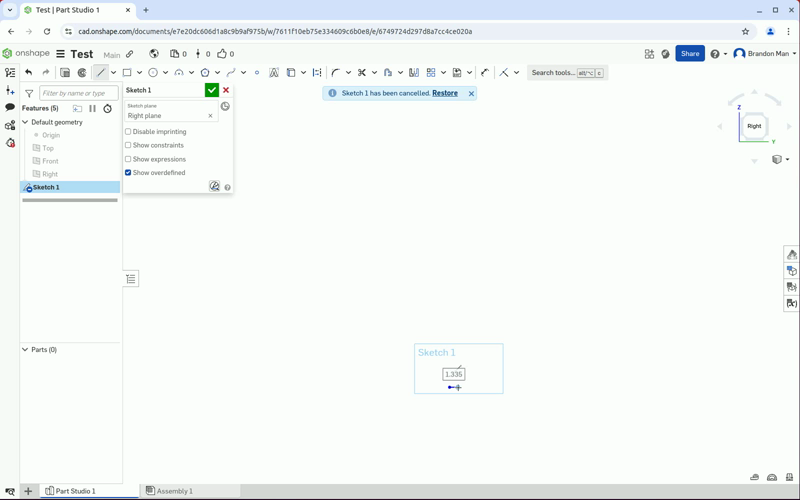
mouse_move(488, 387)
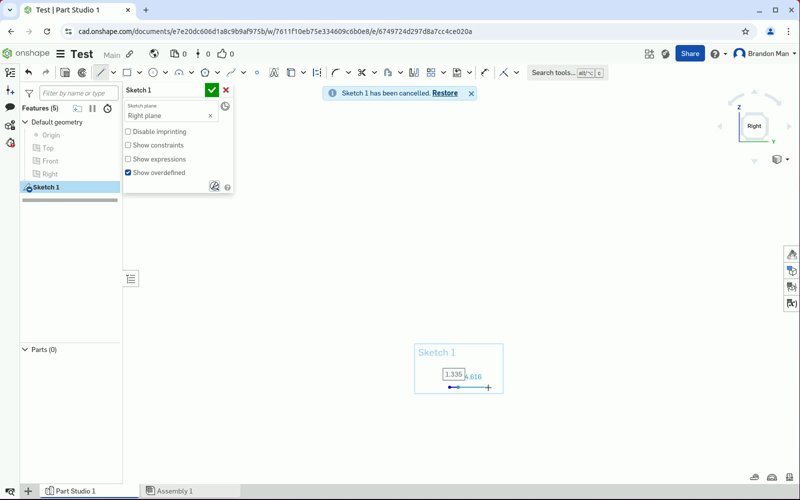
mouse_move(458, 378)
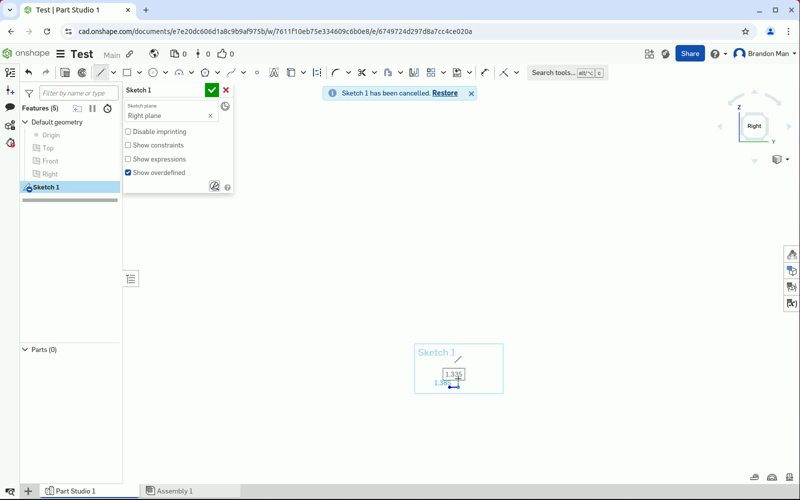
click(458, 378)
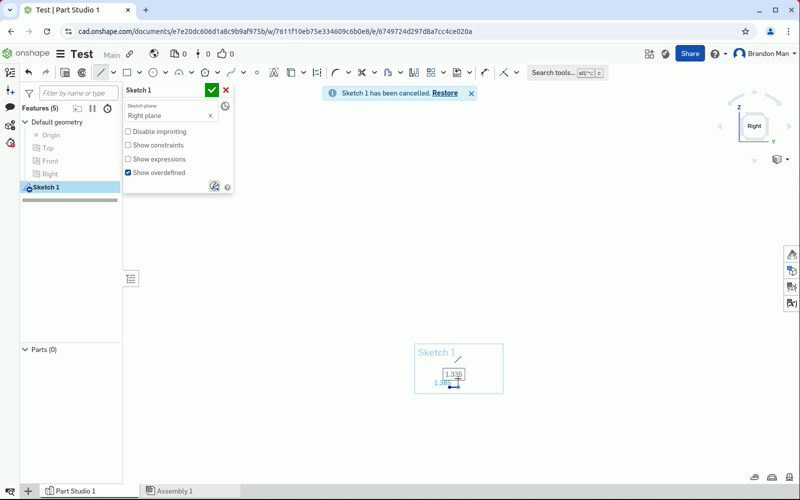
key_up(shift)
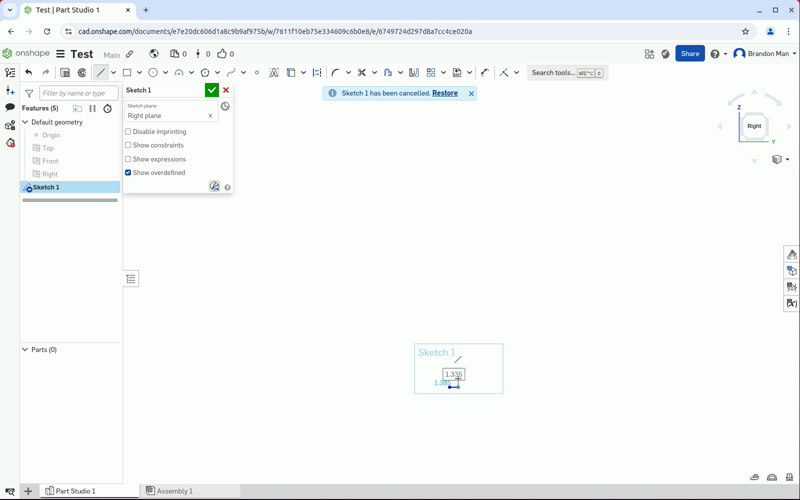
key_down(shift)
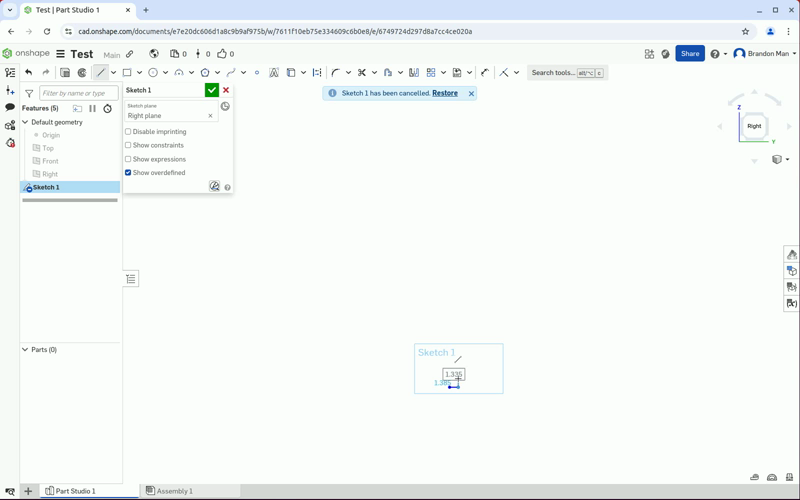
mouse_move(488, 378)
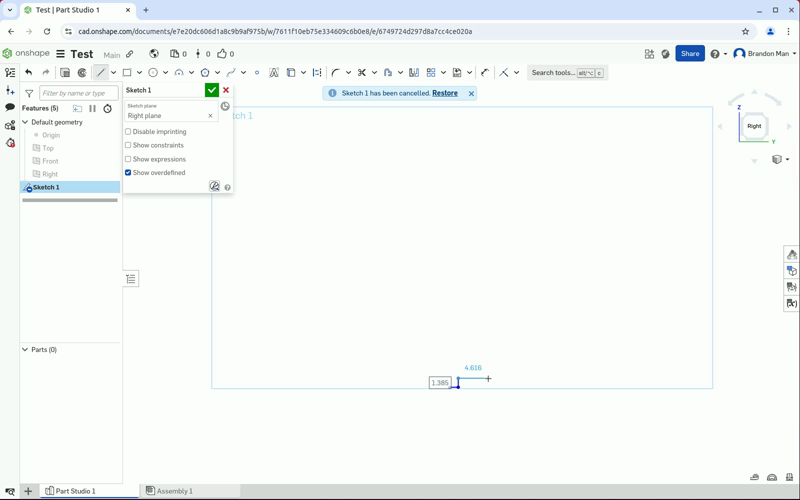
mouse_move(462, 378)
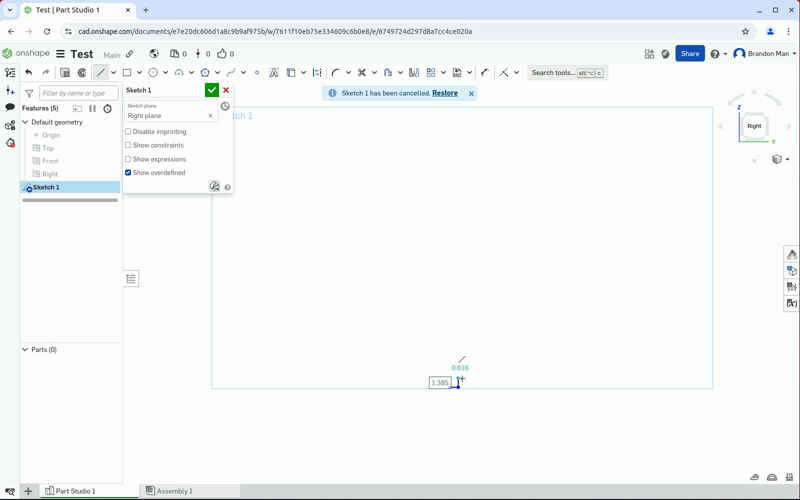
scroll(6)
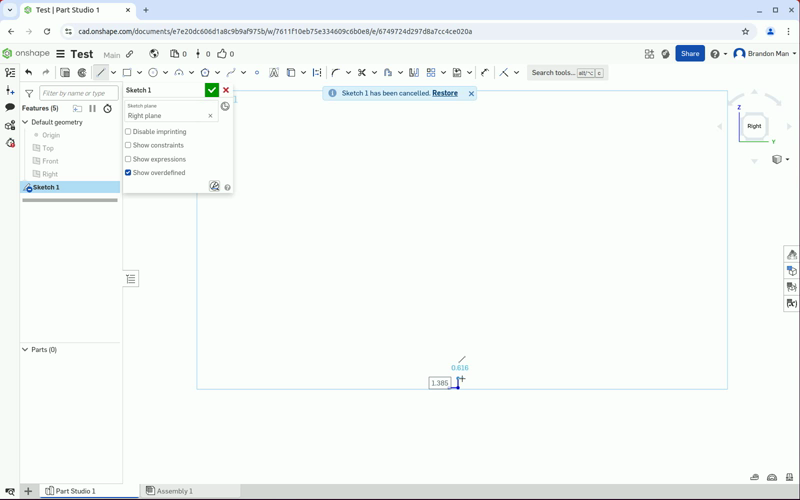
scroll(6)
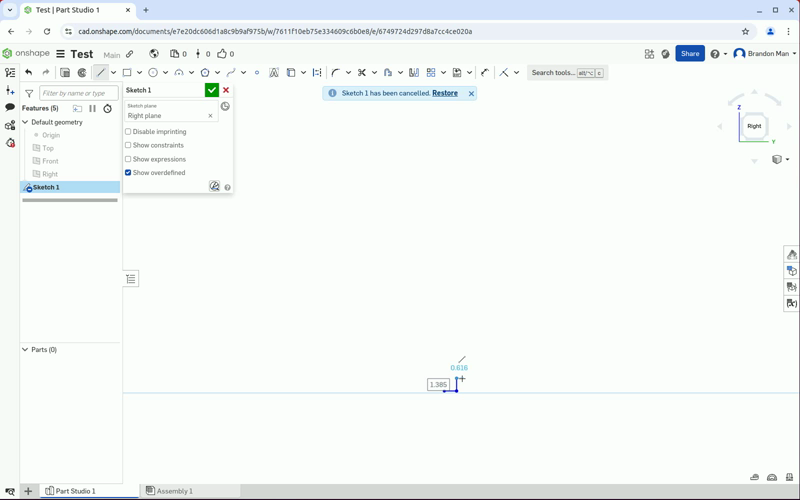
scroll(6)
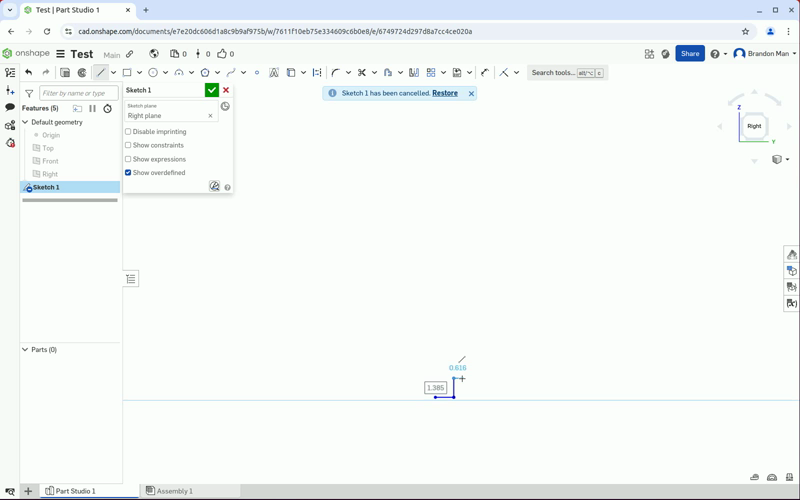
scroll(6)
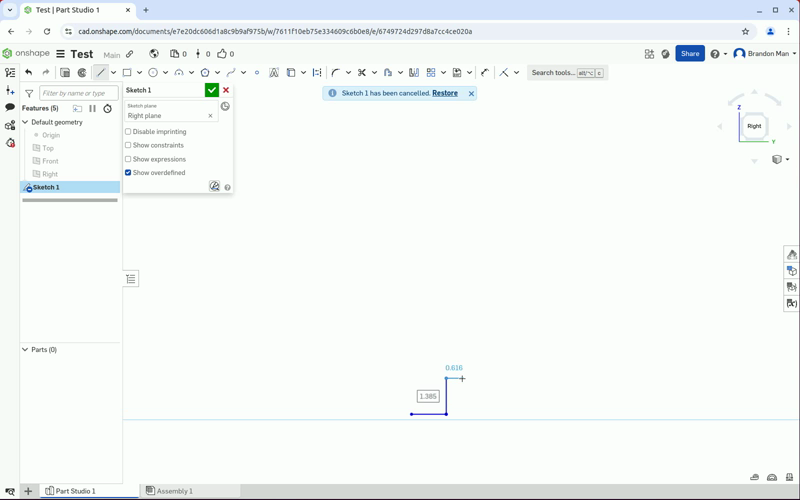
scroll(6)
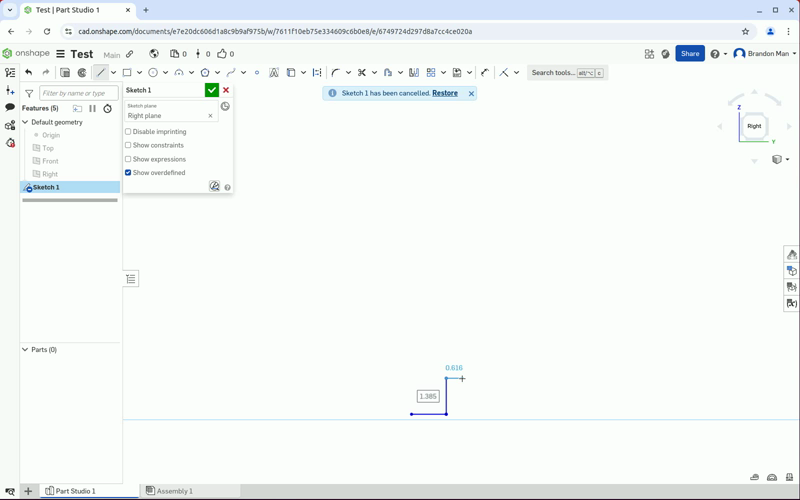
scroll(6)
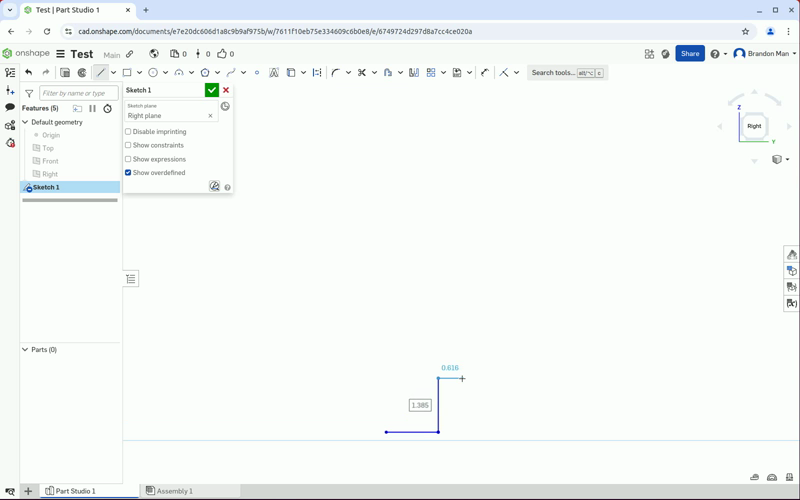
scroll(6)
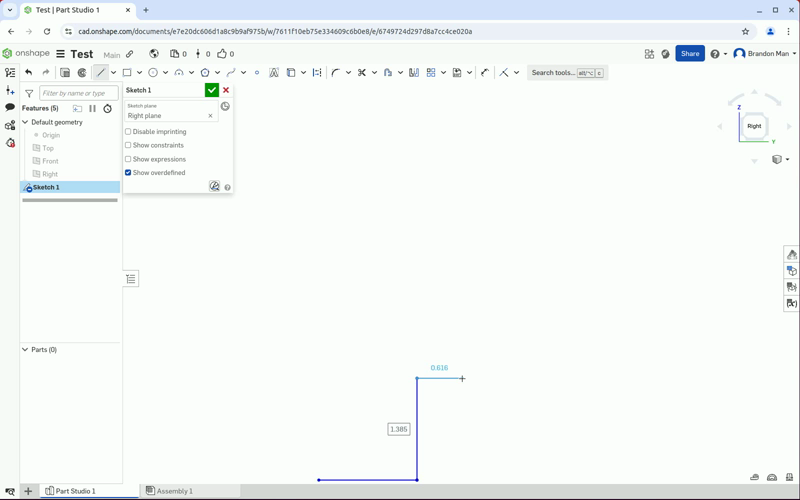
click(462, 378)
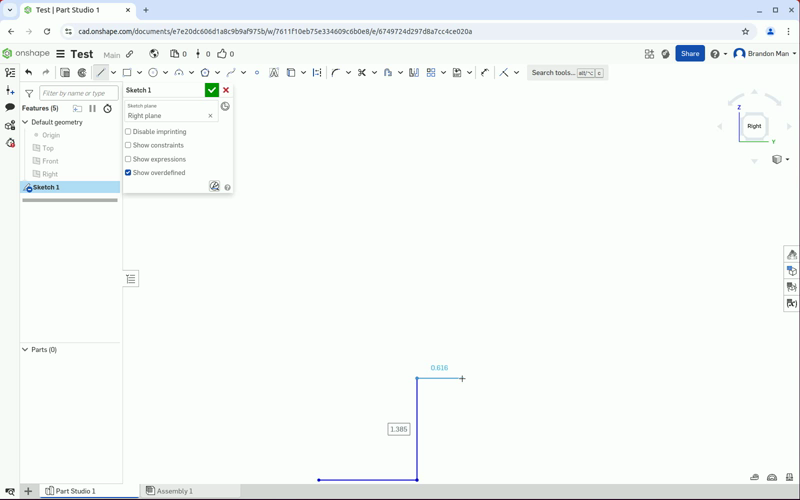
scroll(-6)
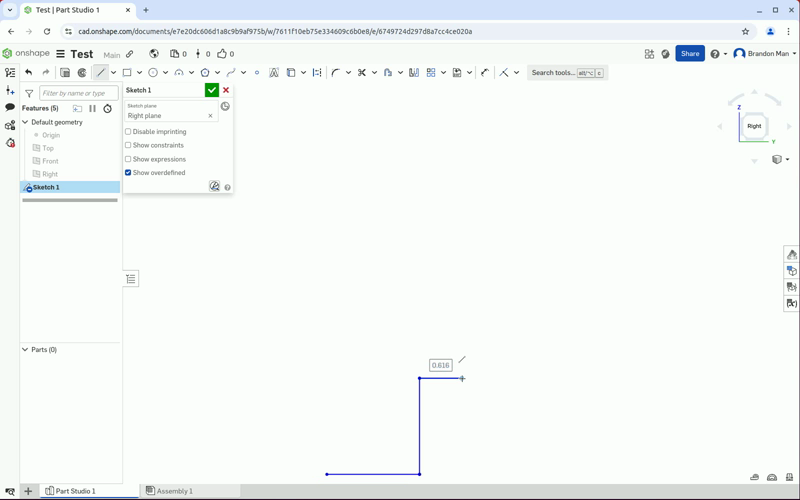
scroll(-6)
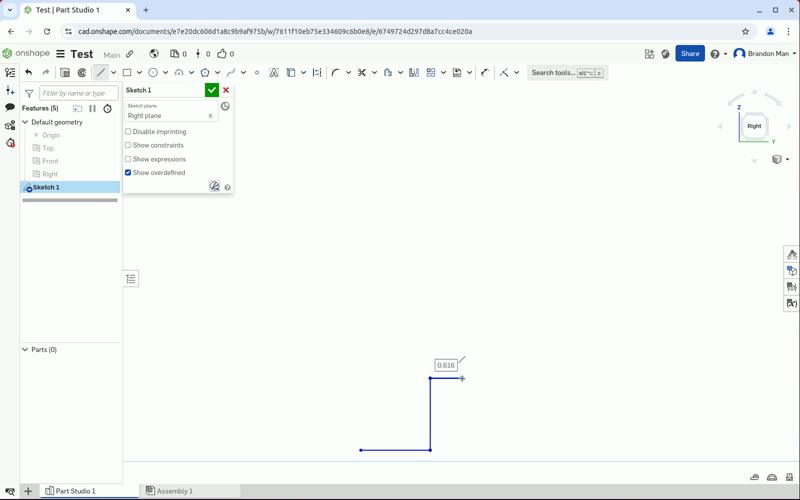
scroll(-6)
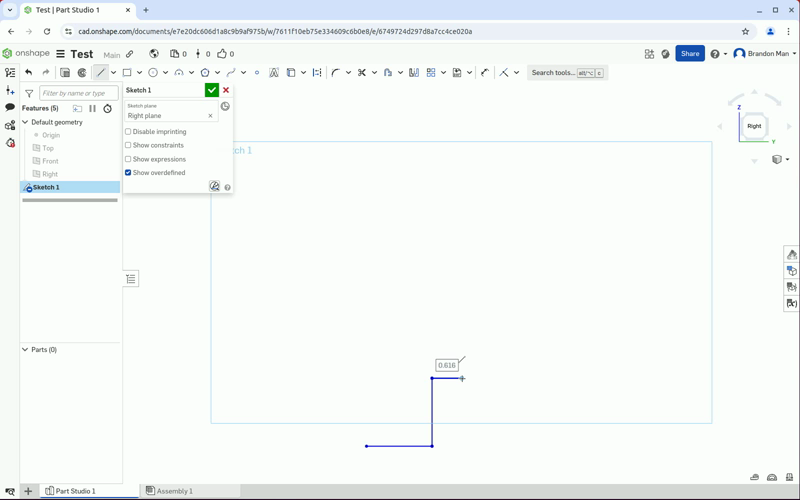
scroll(-6)
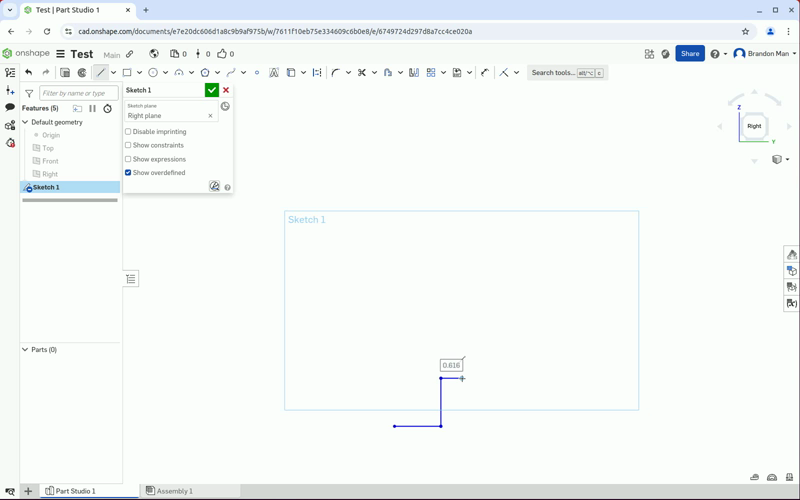
scroll(-6)
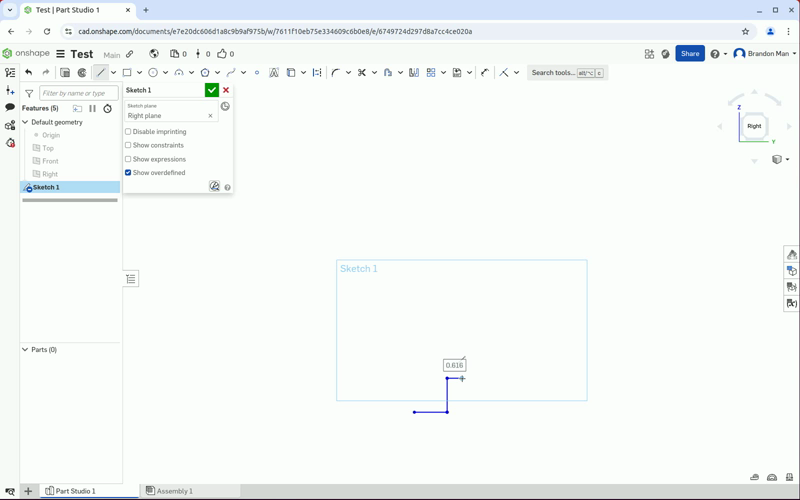
scroll(-6)
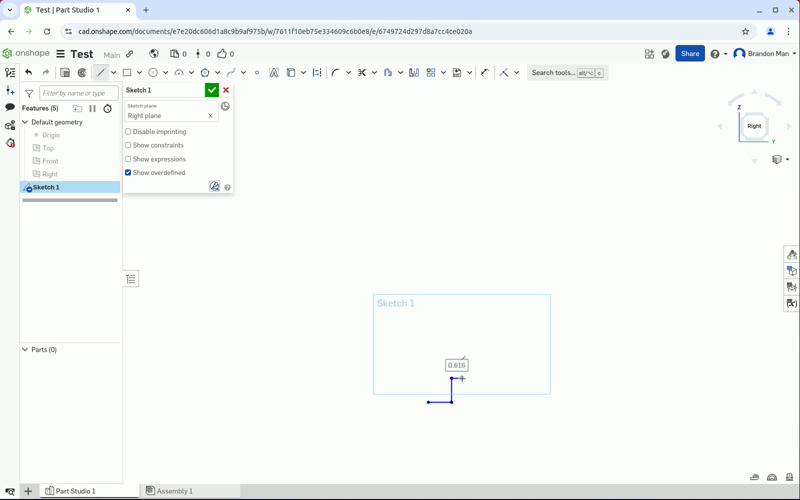
scroll(-6)
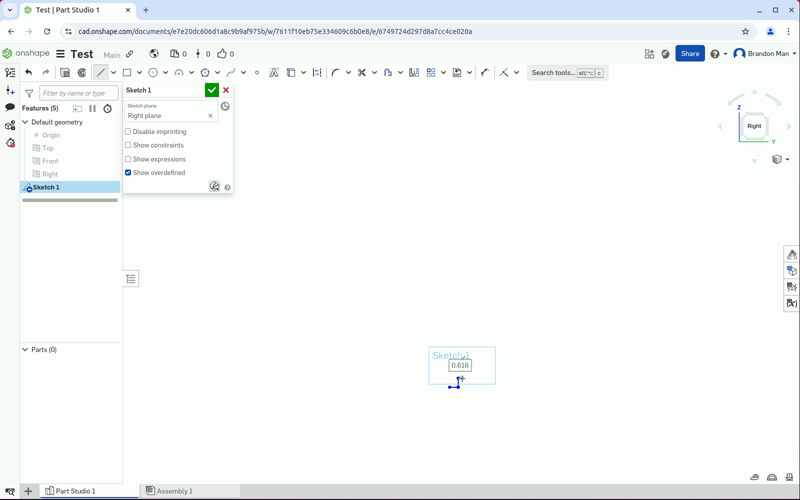
key_up(shift)
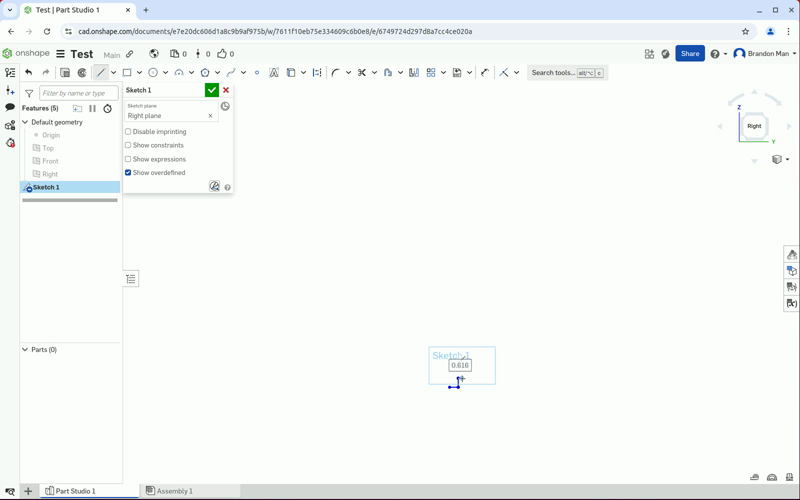
key_down(shift)
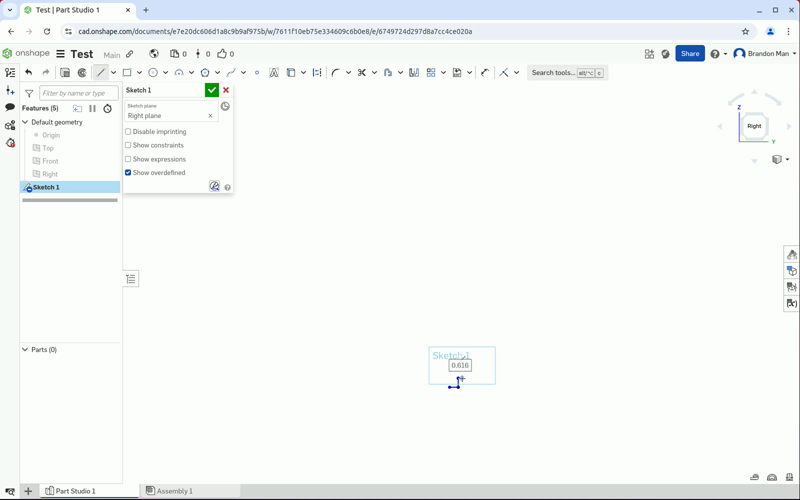
mouse_move(492, 378)
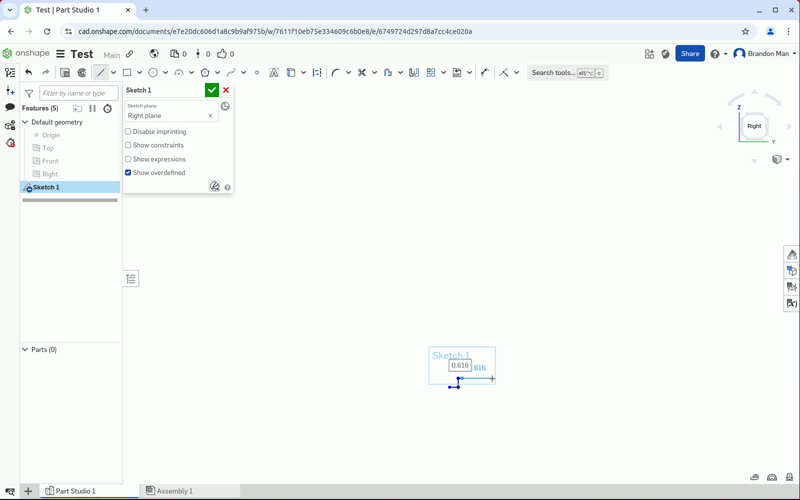
mouse_move(462, 387)
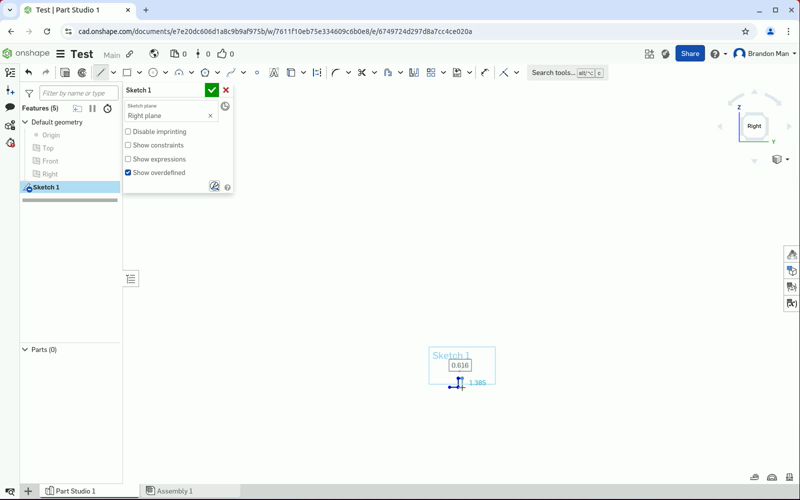
scroll(6)
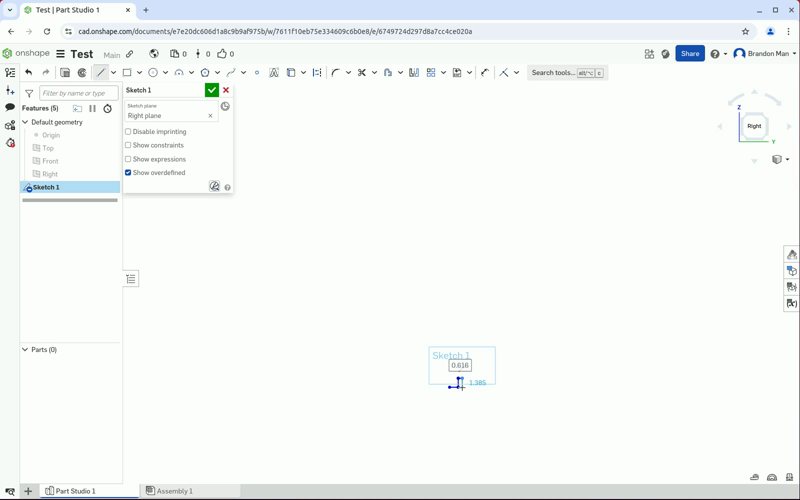
scroll(6)
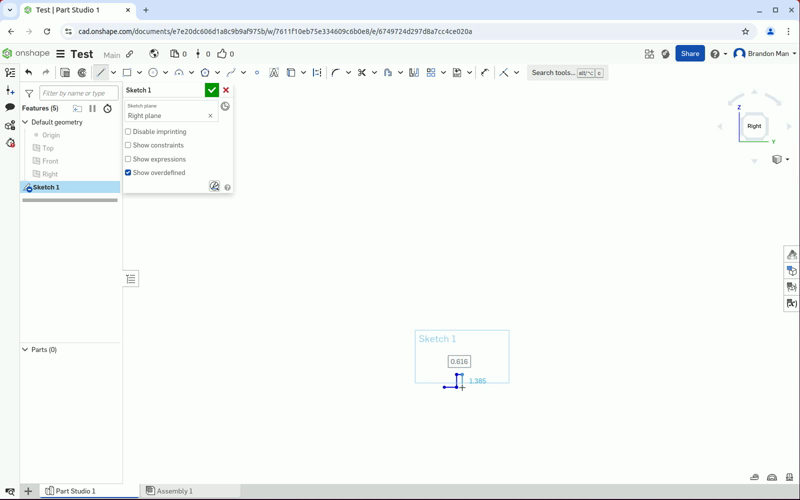
scroll(6)
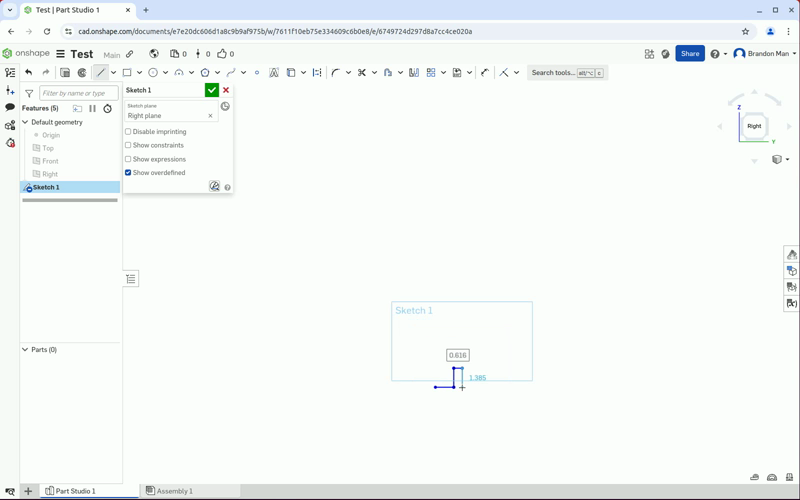
scroll(6)
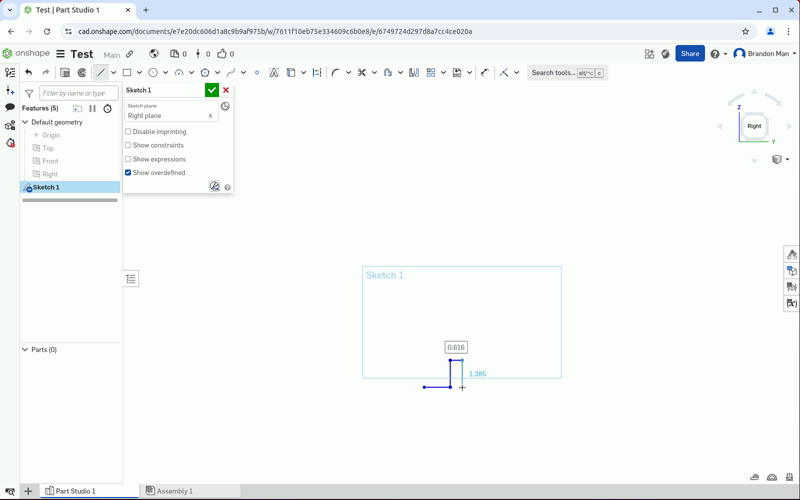
scroll(6)
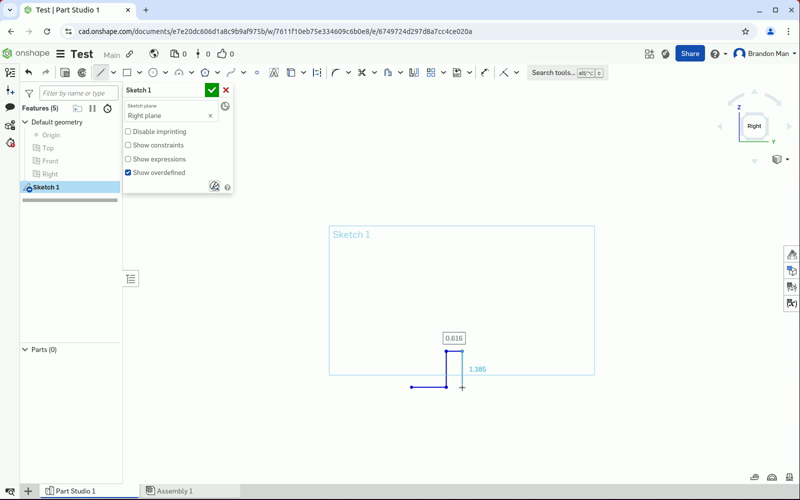
scroll(6)
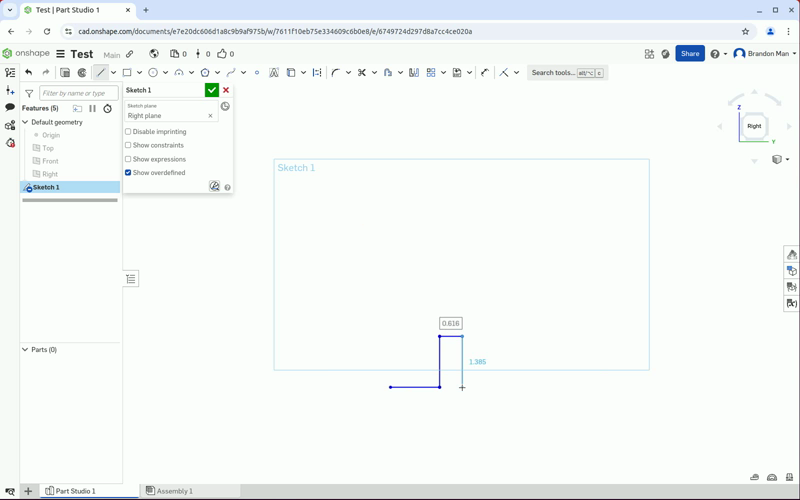
scroll(6)
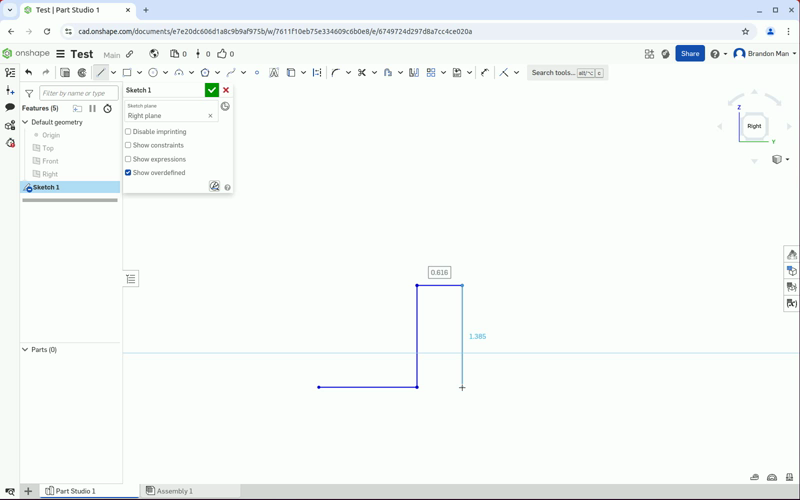
click(462, 387)
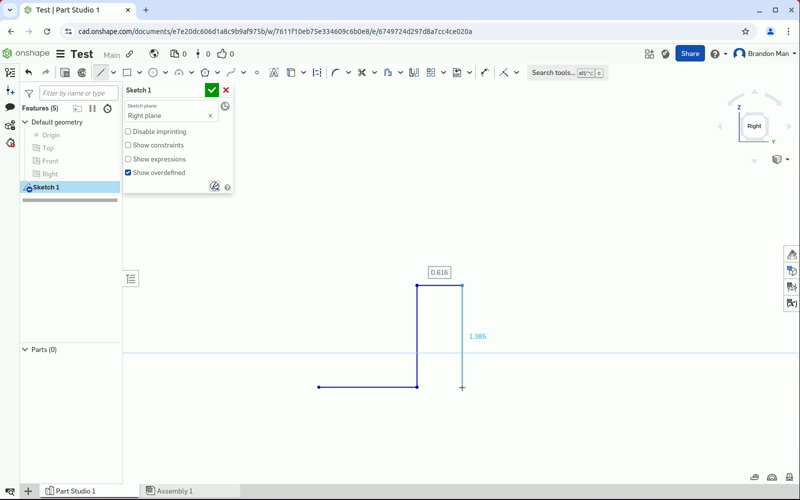
scroll(-6)
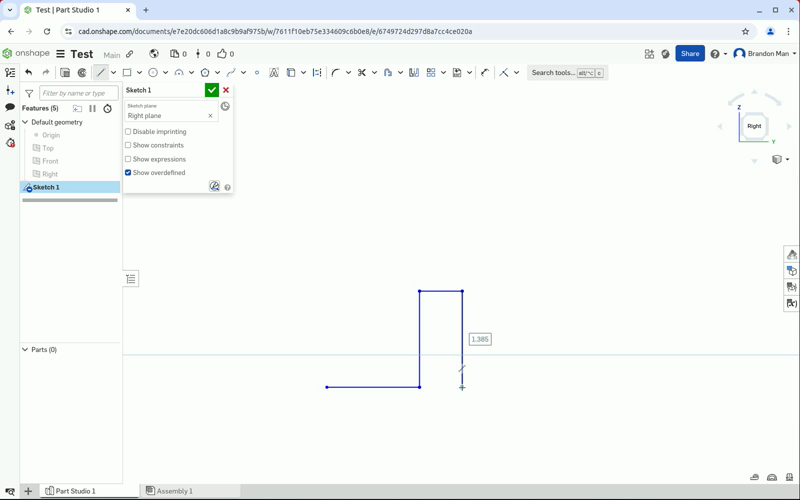
scroll(-6)
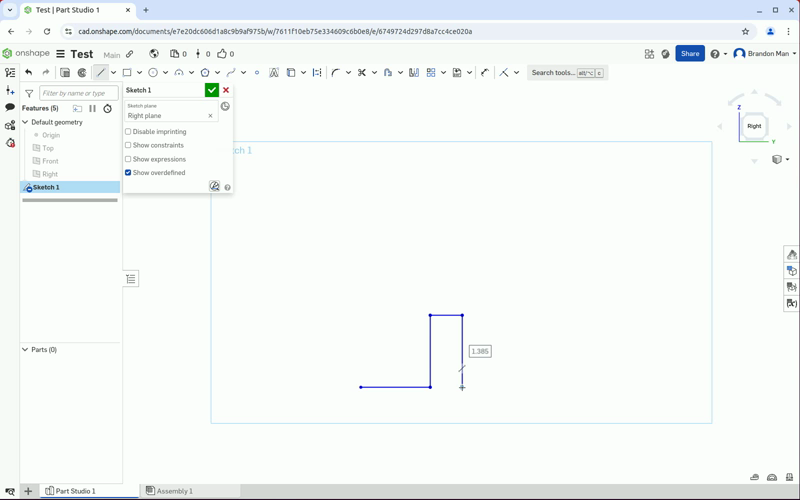
scroll(-6)
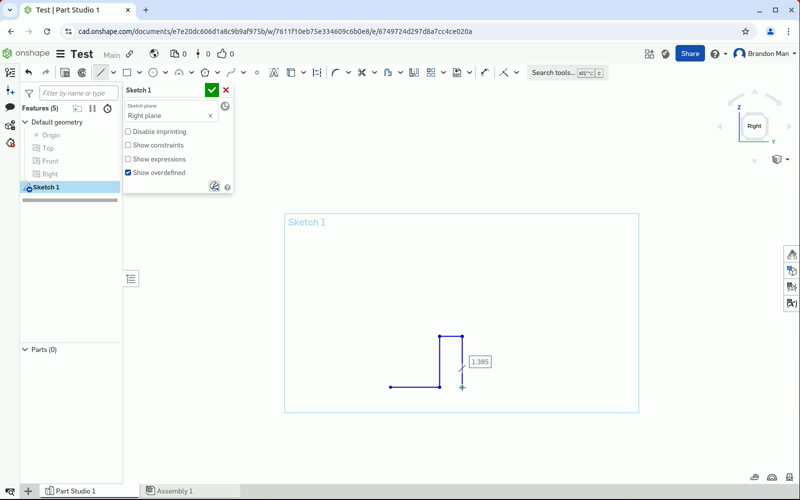
scroll(-6)
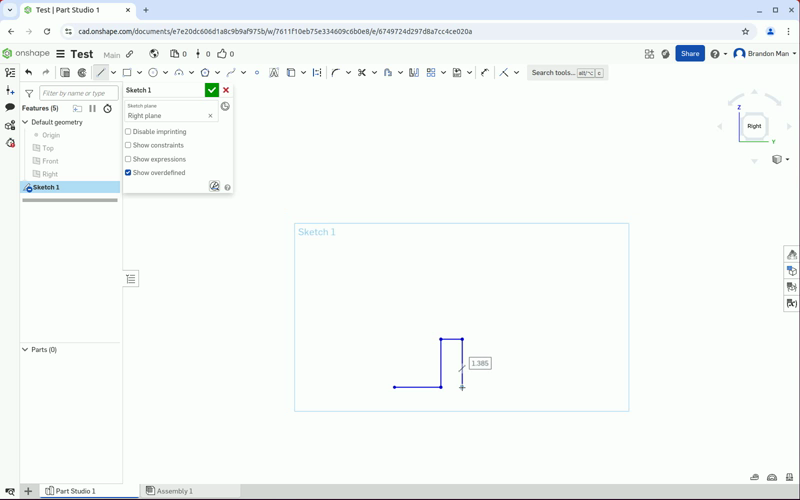
scroll(-6)
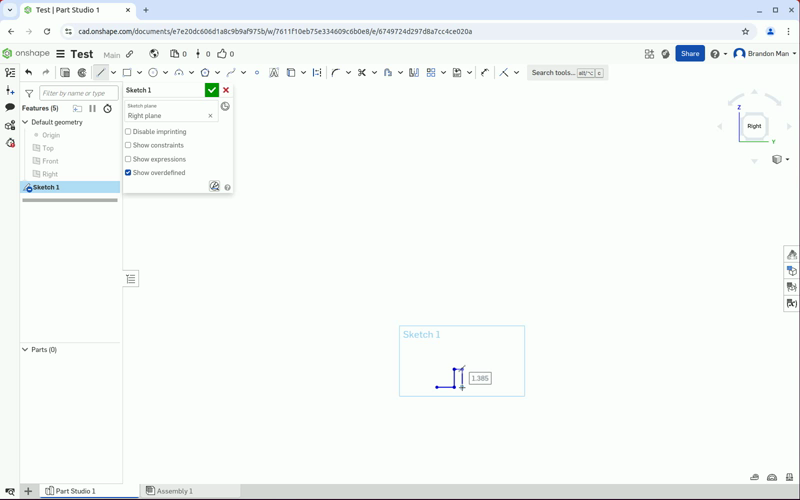
scroll(-6)
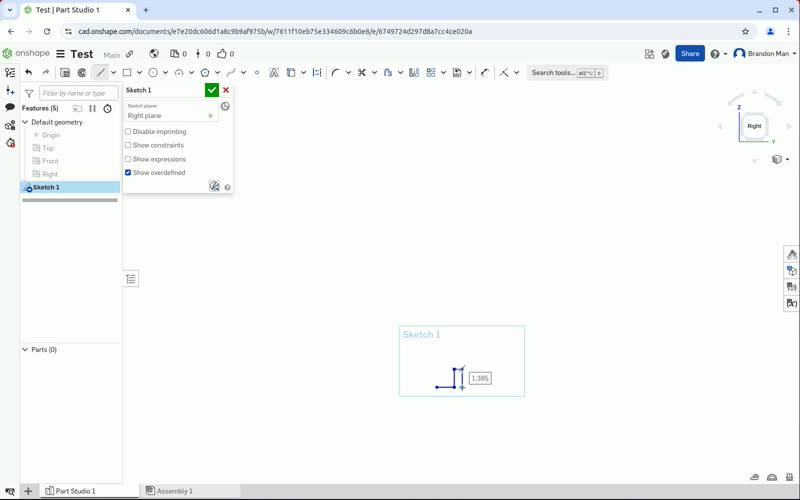
scroll(-6)
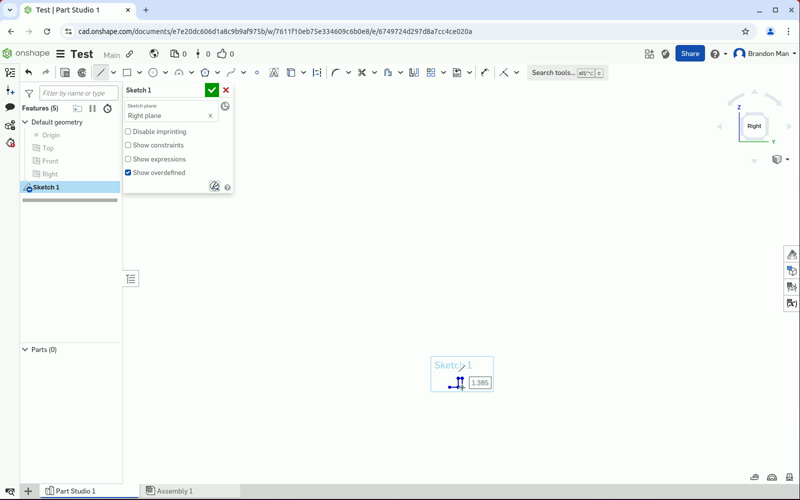
key_up(shift)
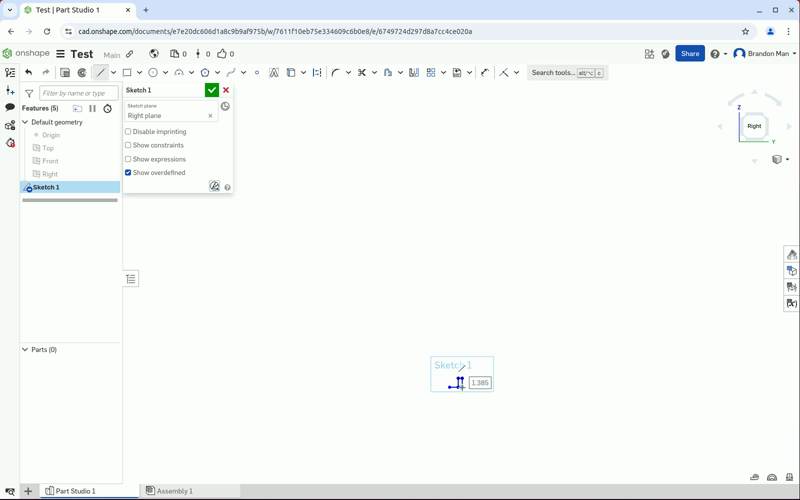
key_down(shift)
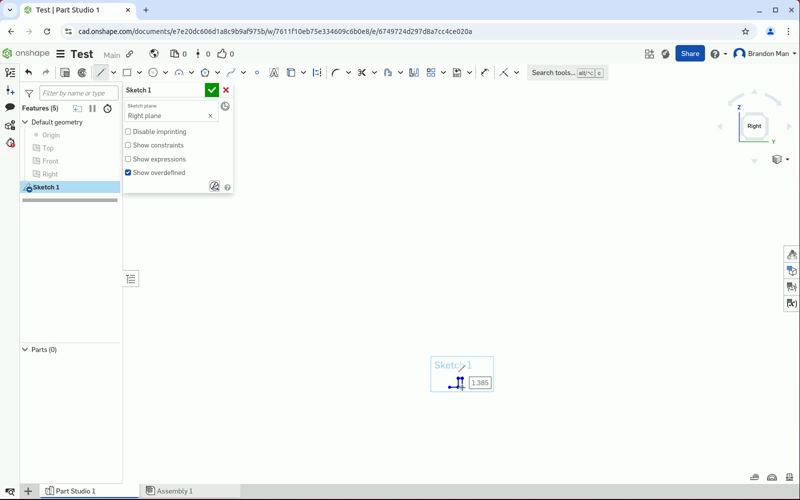
mouse_move(492, 387)
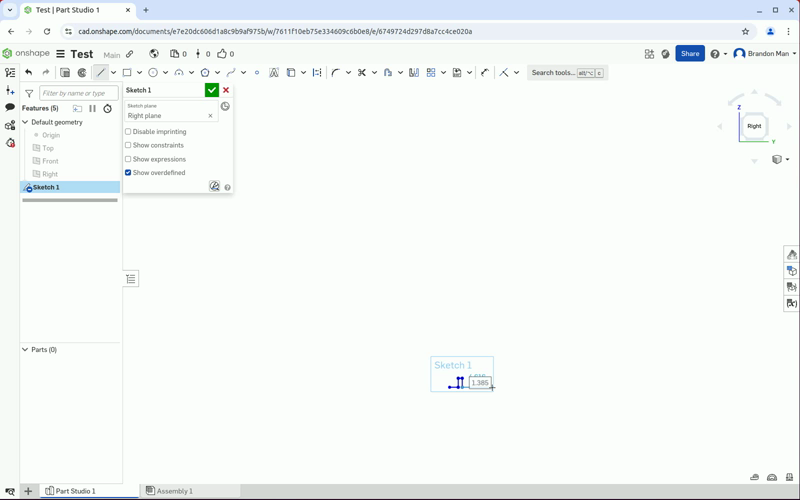
mouse_move(471, 387)
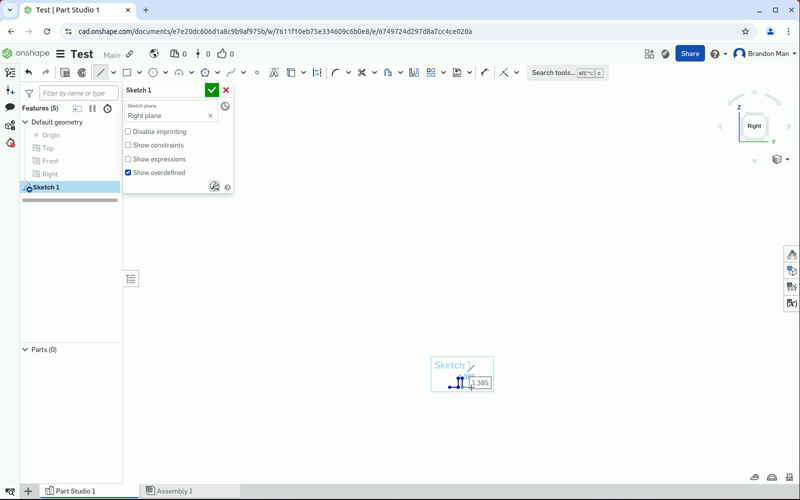
click(471, 387)
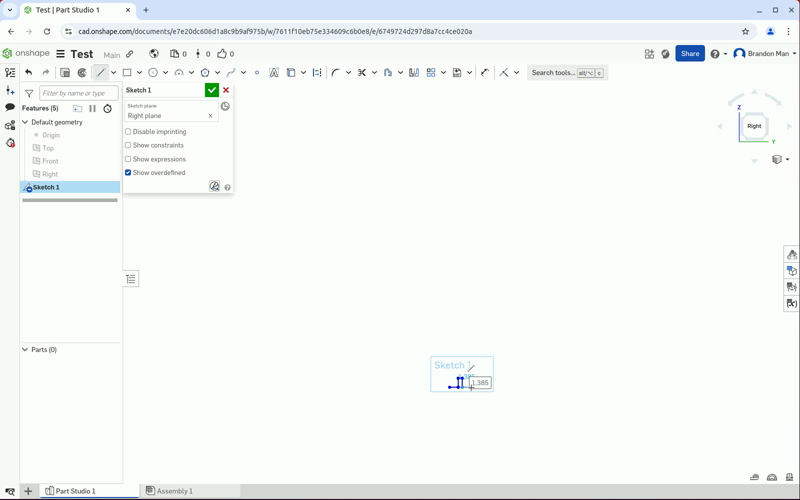
key_up(shift)
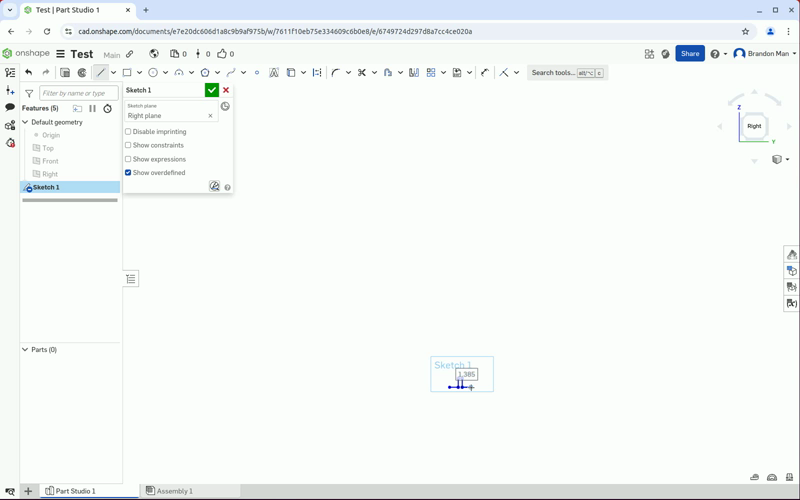
key_down(shift)
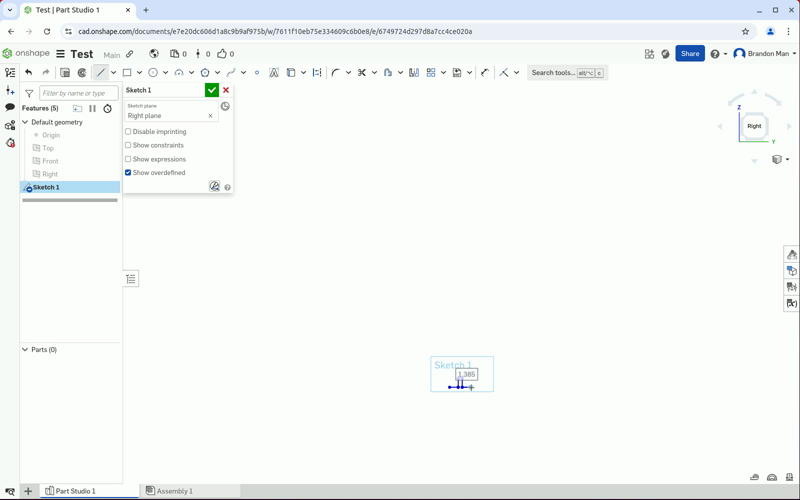
mouse_move(471, 179)
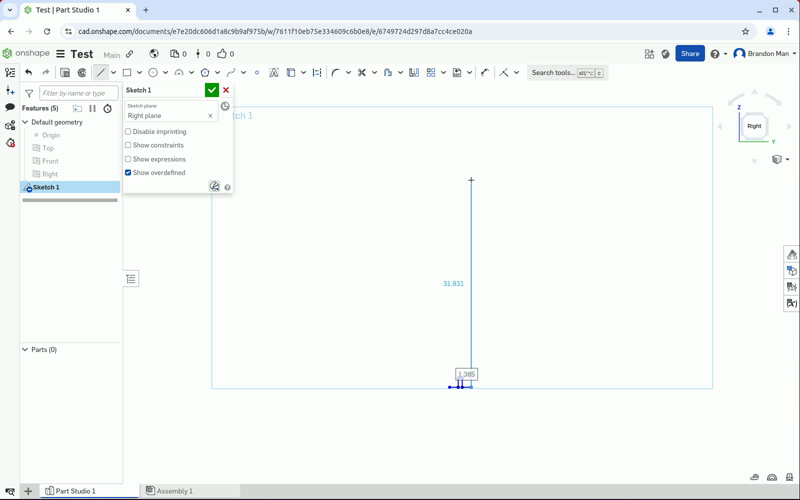
click(471, 179)
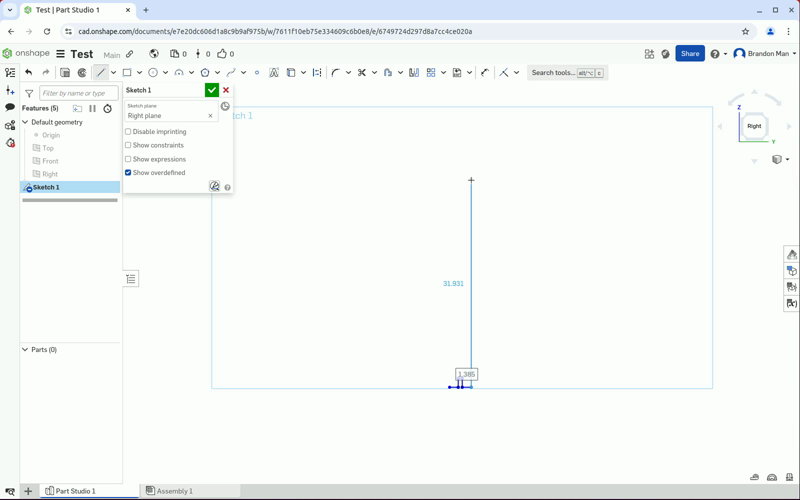
key_up(shift)
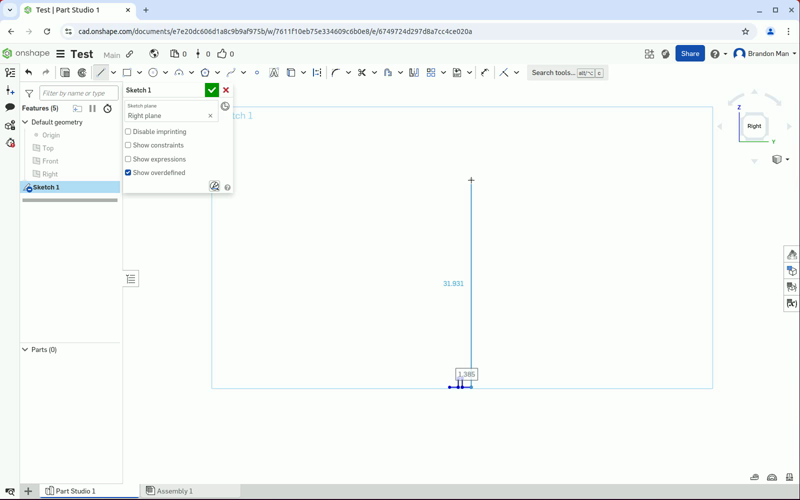
key_down(shift)
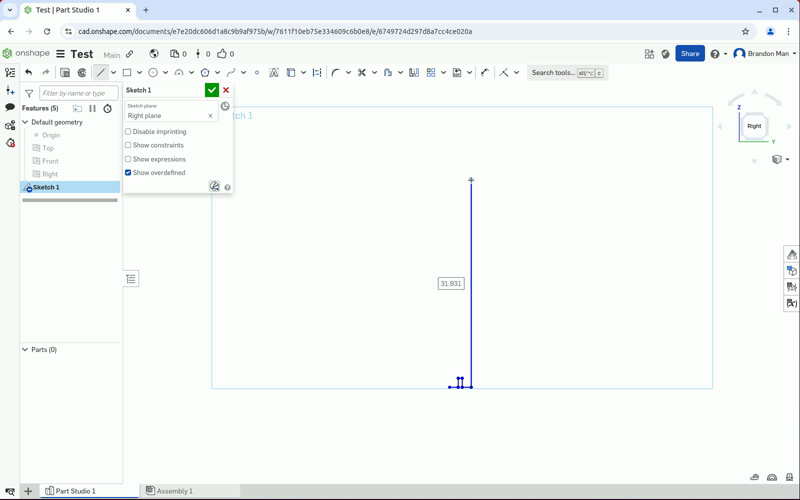
mouse_move(501, 179)
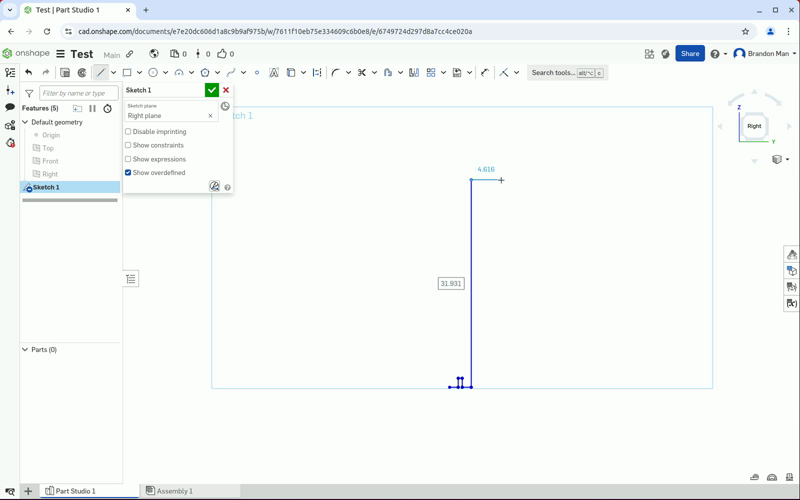
mouse_move(451, 179)
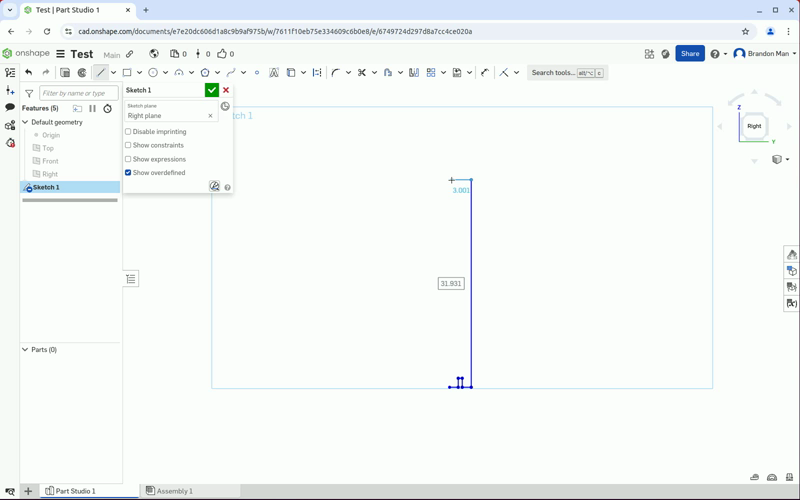
click(451, 179)
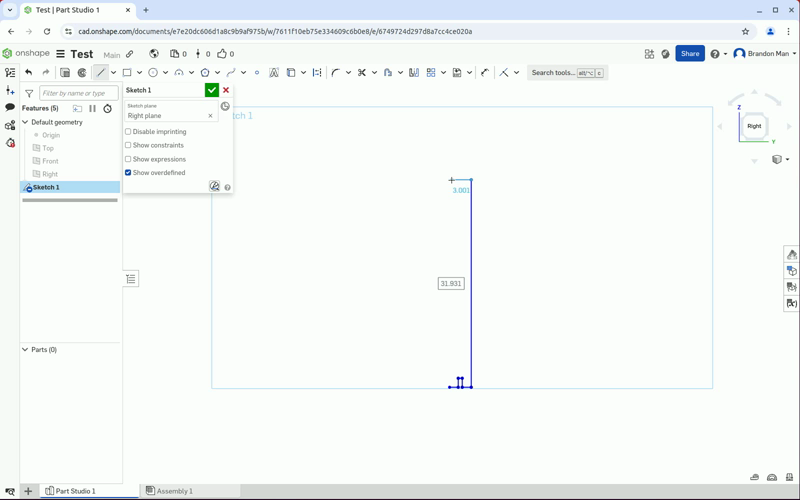
key_up(shift)
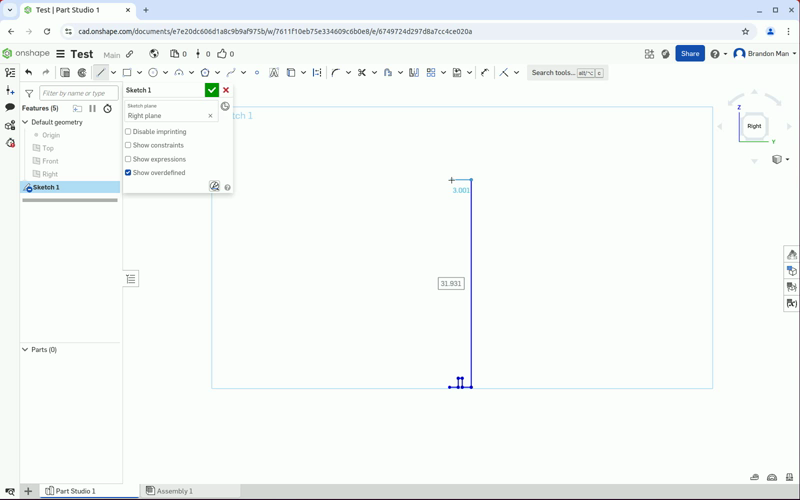
key_down(shift)
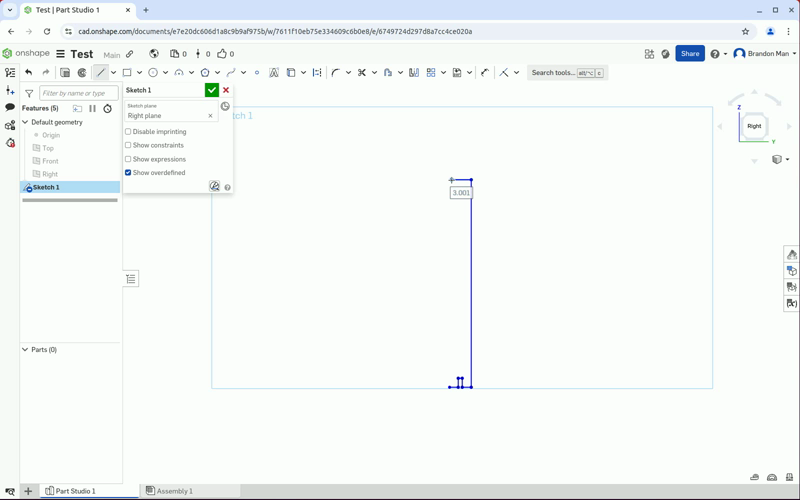
mouse_move(451, 387)
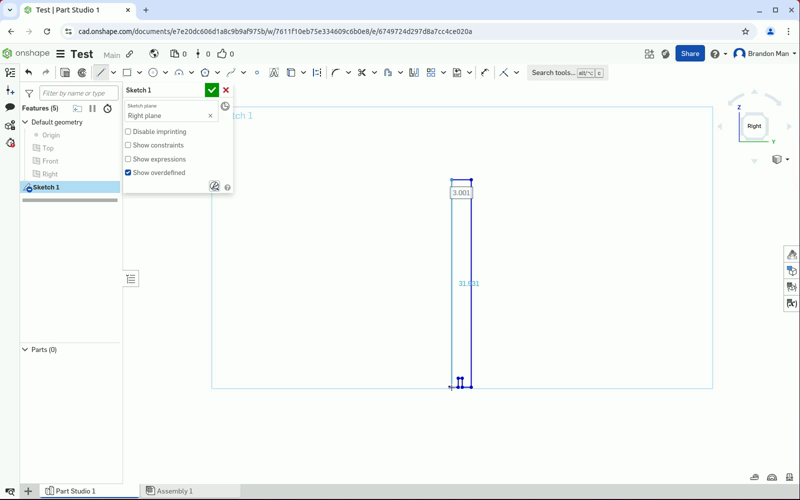
key_up(shift)
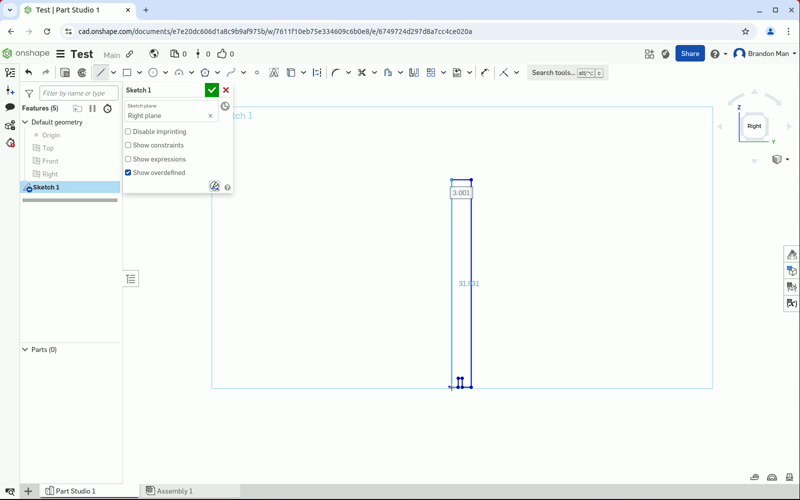
click(451, 387)
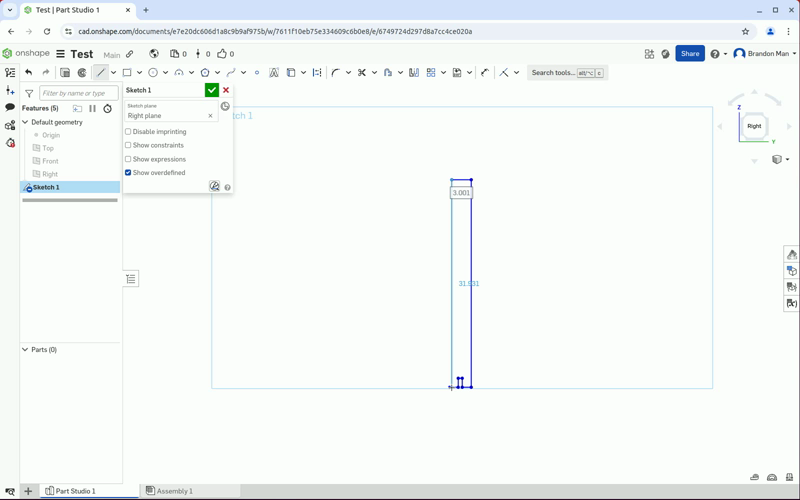
key(esc)
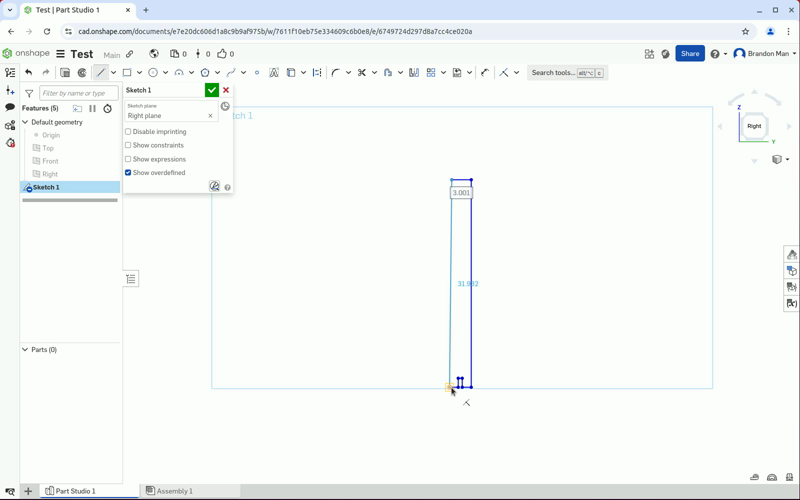
mouse_move(461, 204)
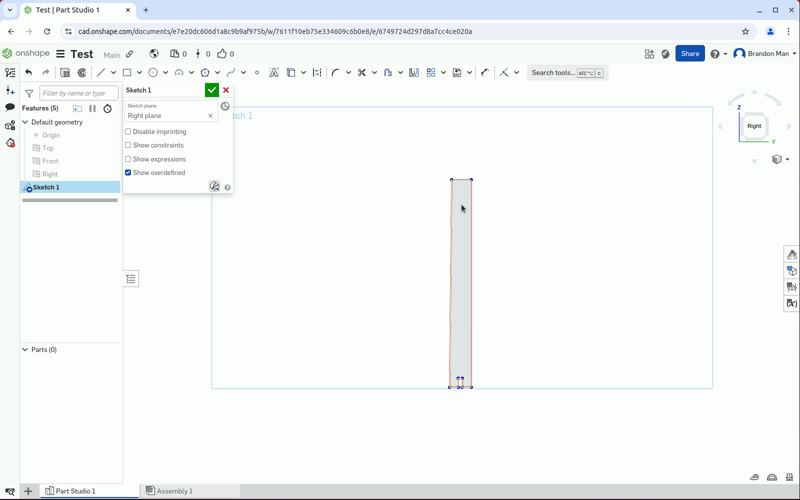
click(461, 204)
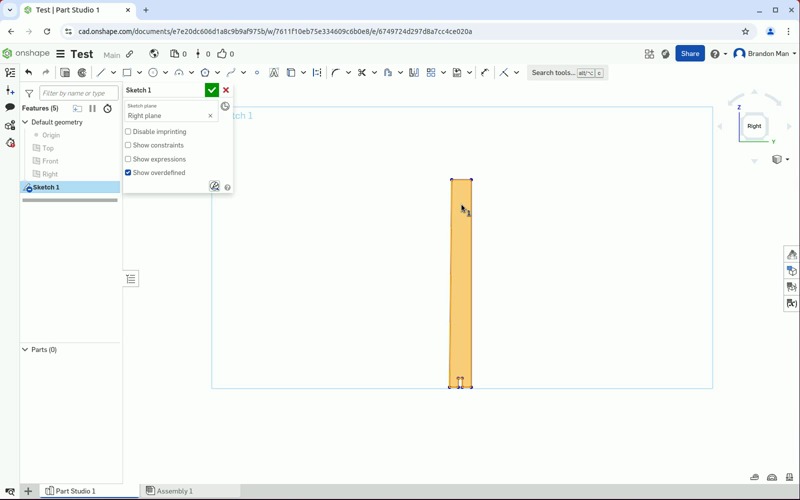
mouse_move(73, 352)
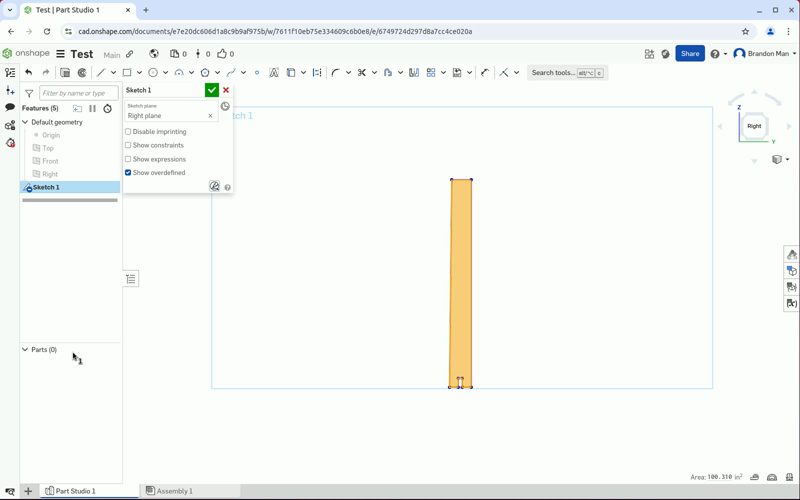
key(shift+y)
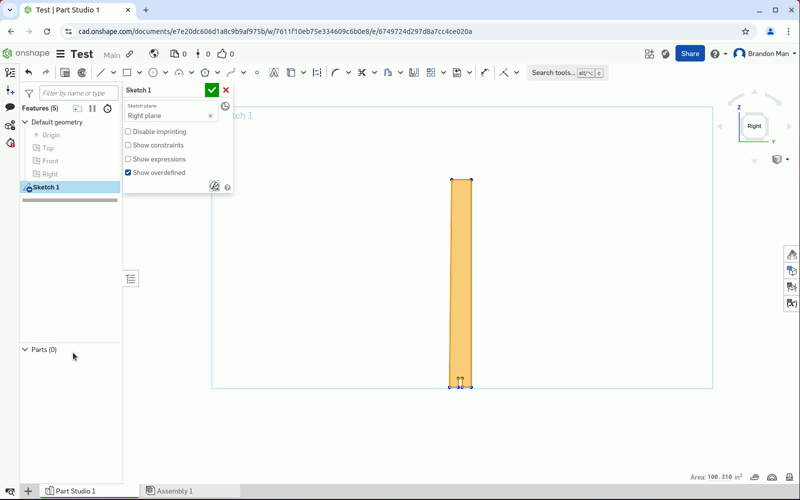
key(shift+e)
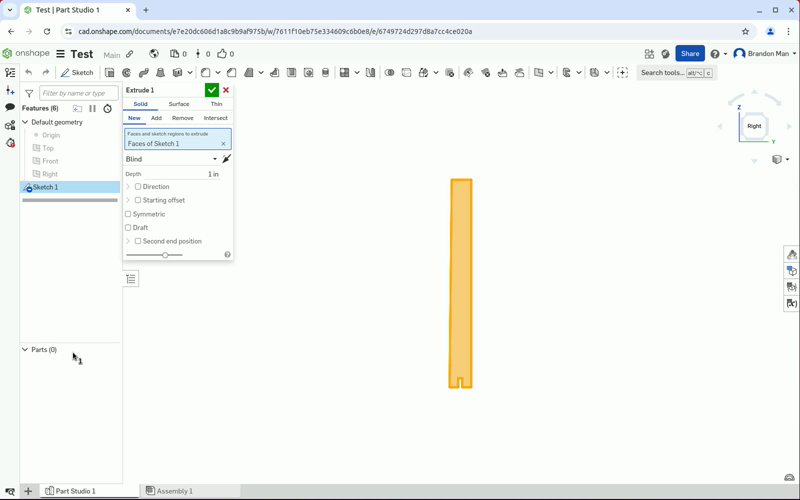
mouse_move(143, 106)
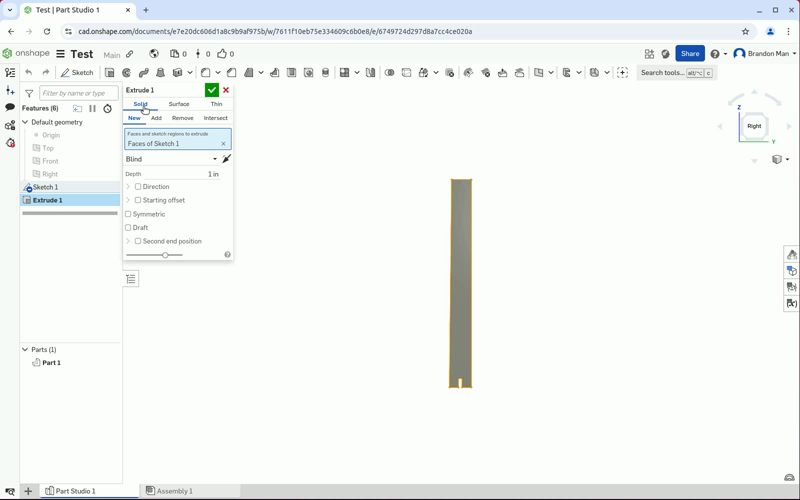
click(143, 106)
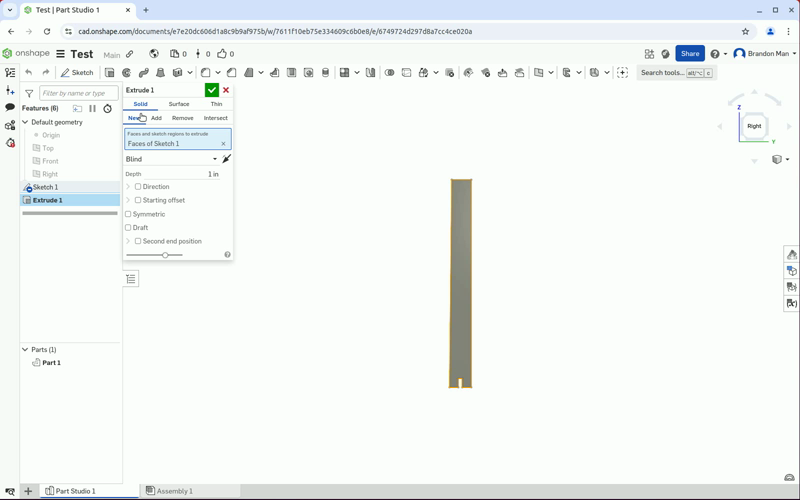
mouse_move(137, 120)
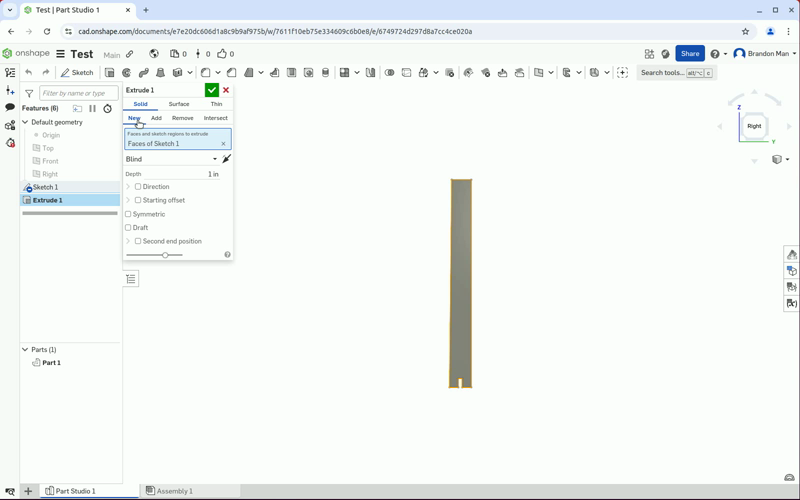
click(137, 120)
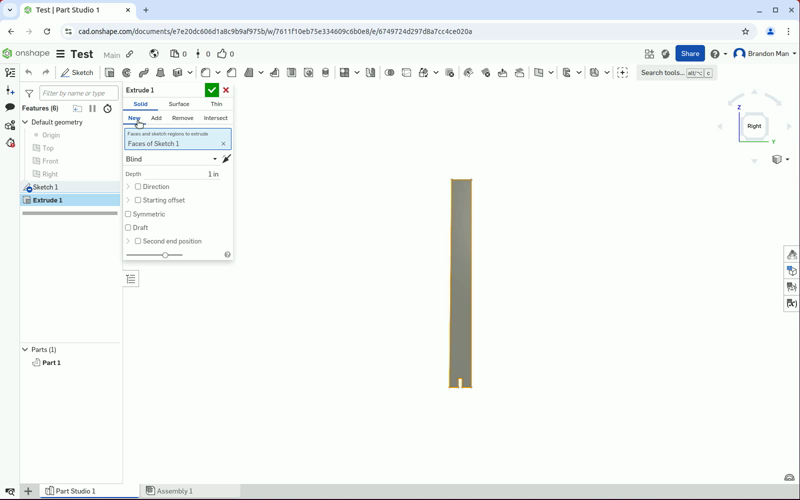
key(tab, 4)
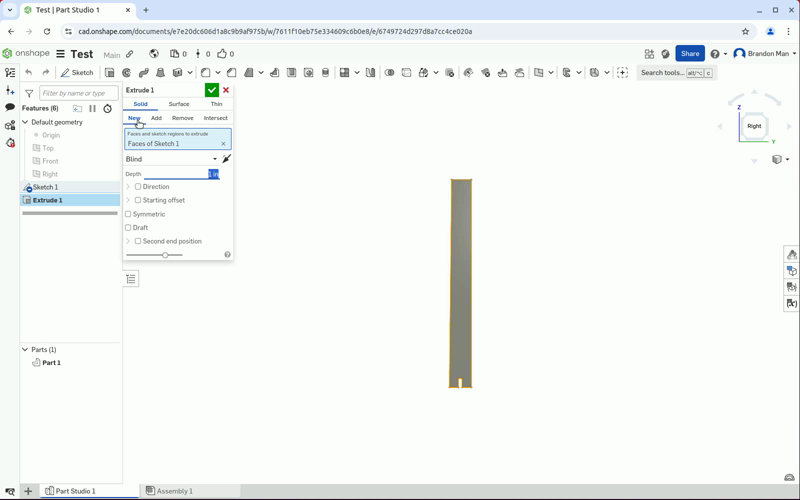
text(1.444)
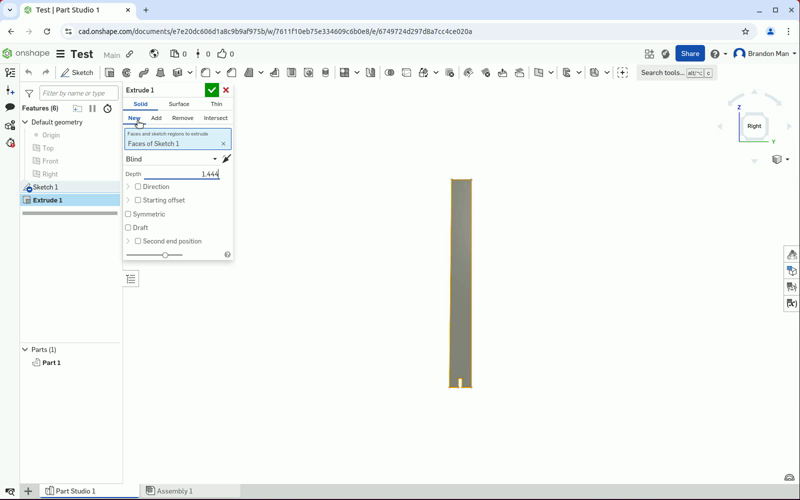
key(enter)
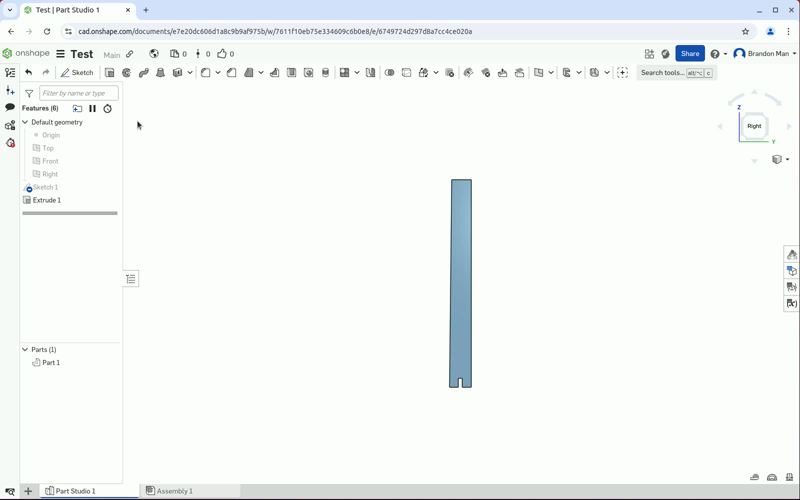
key(shift+h)
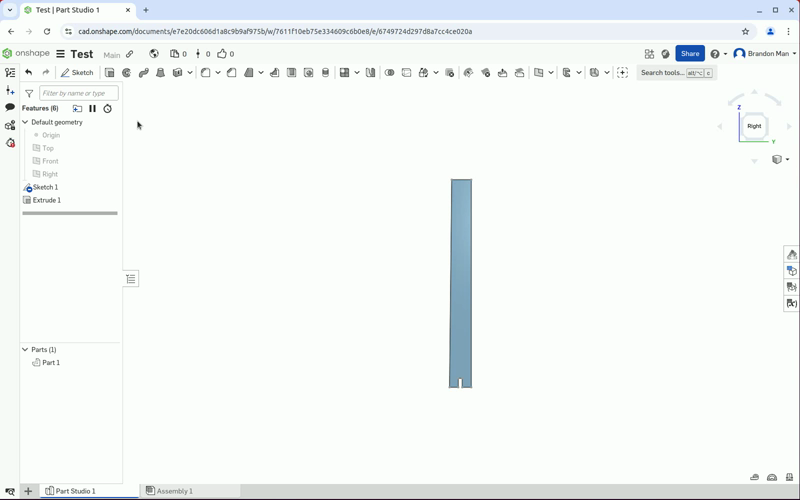
key(shift+h)
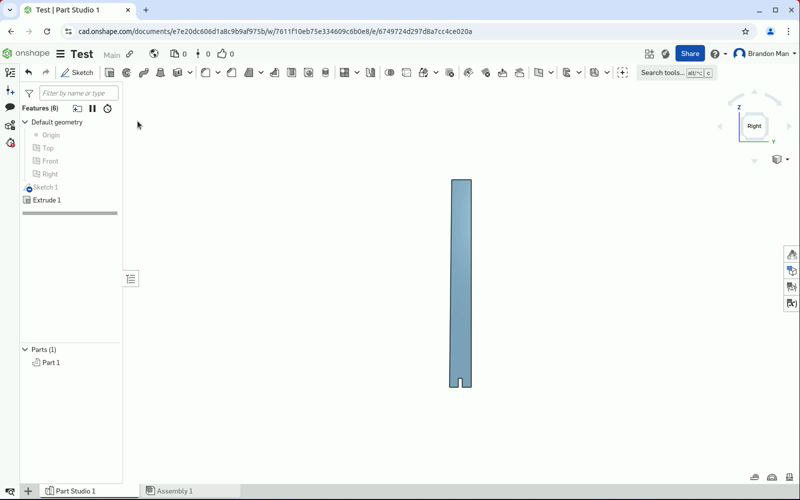
mouse_move(73, 189)
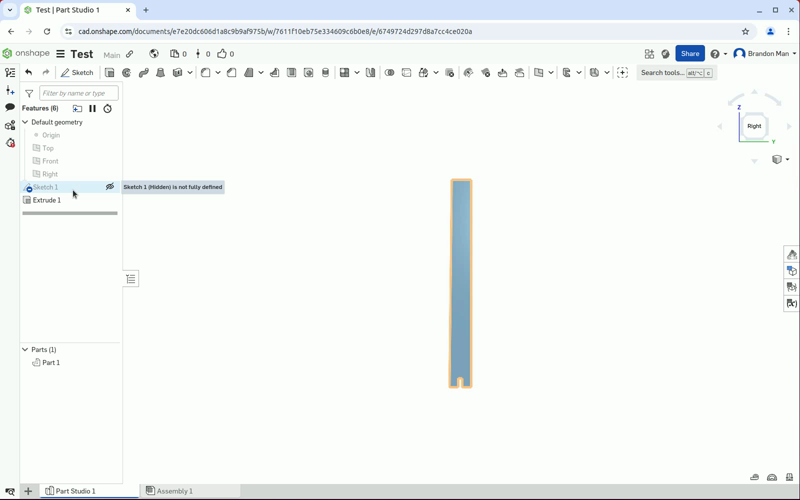
click(73, 189)
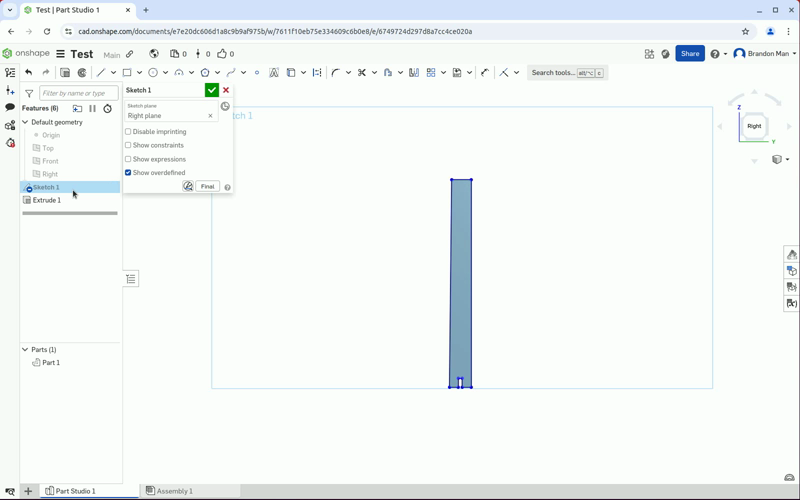
mouse_move(229, 92)
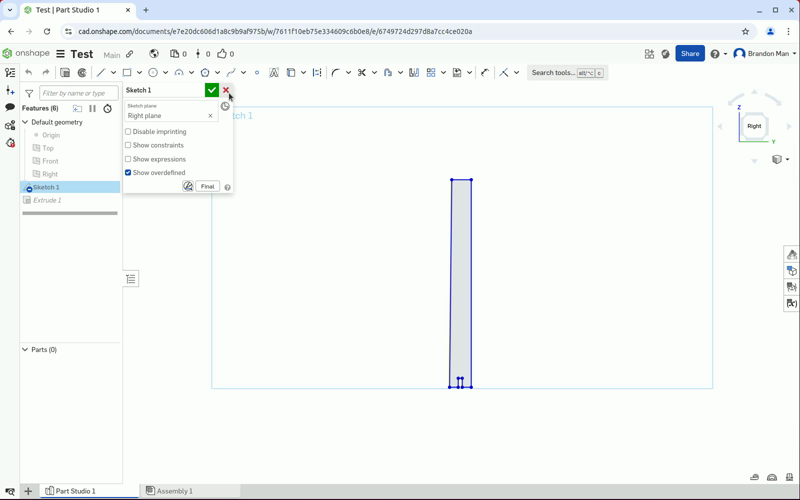
click(229, 92)
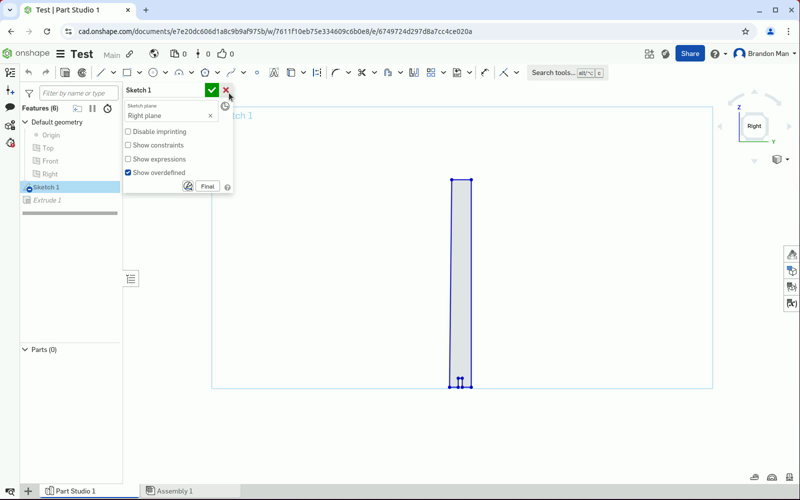
key(shift+s)
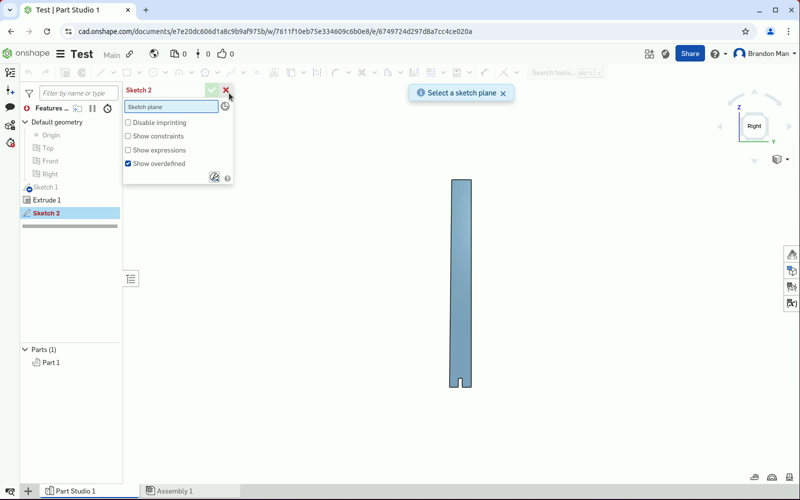
mouse_move(73, 176)
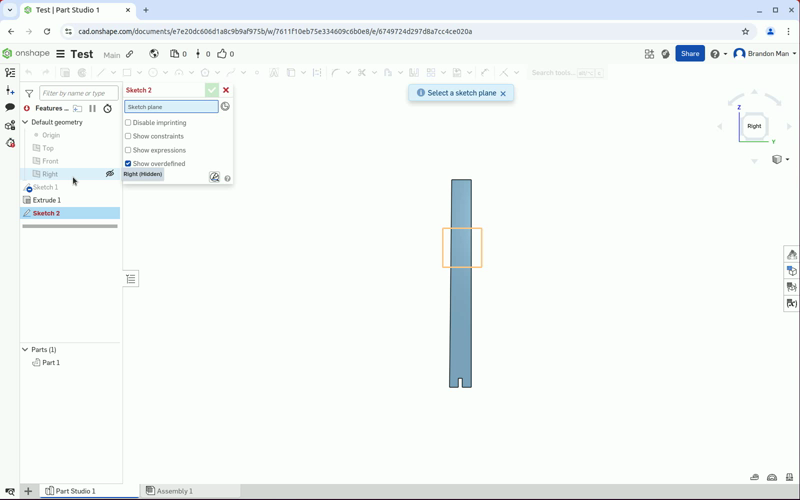
click(73, 176)
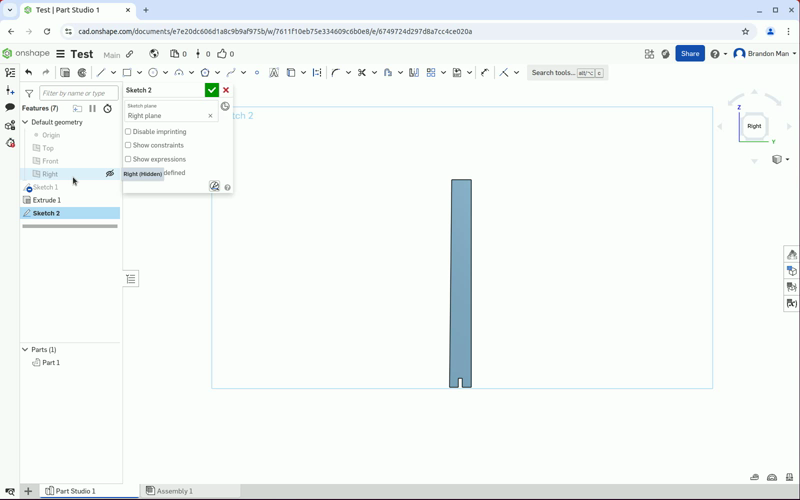
mouse_move(73, 352)
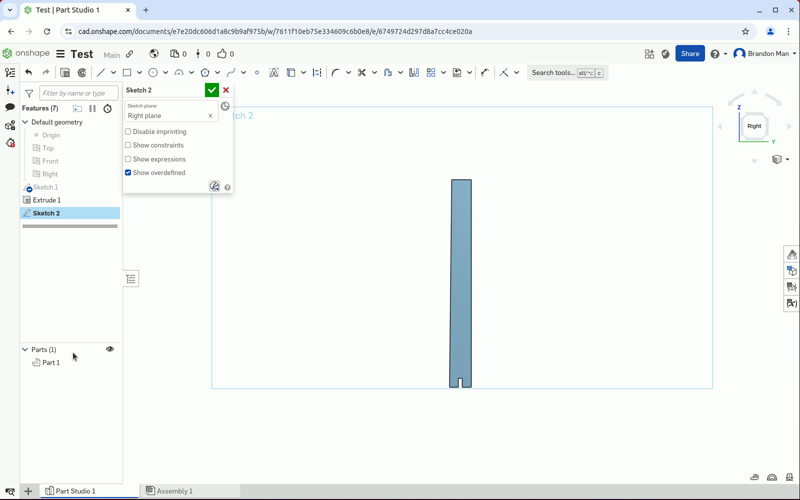
key(y)
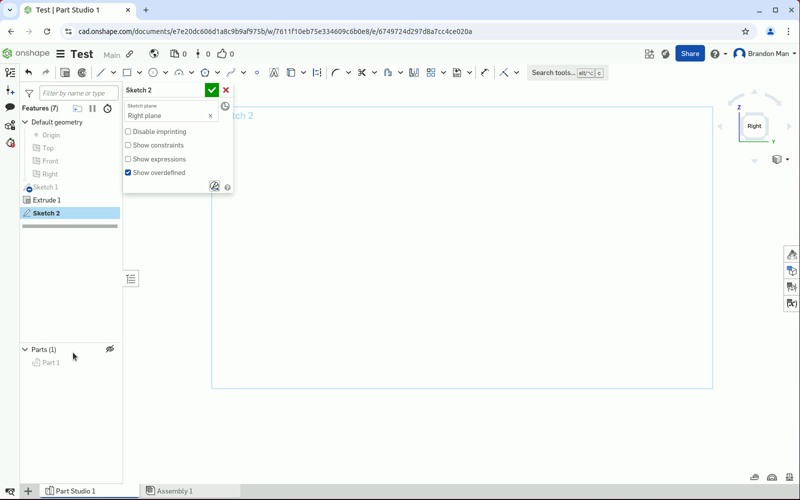
key(l)
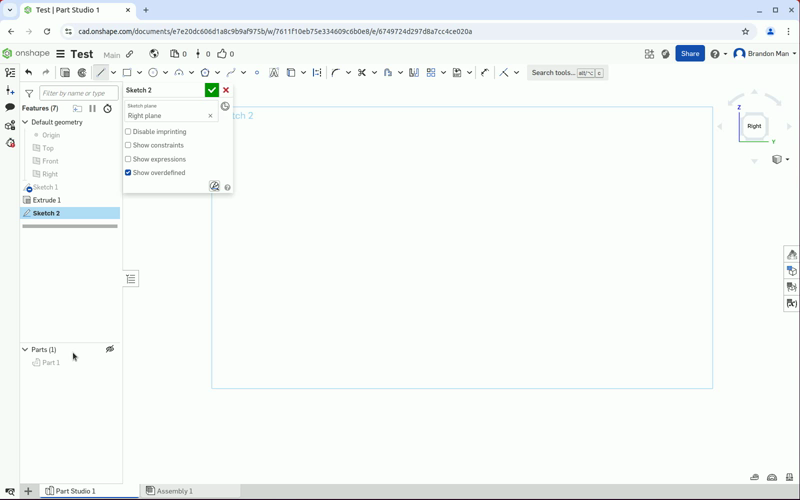
key_down(shift)
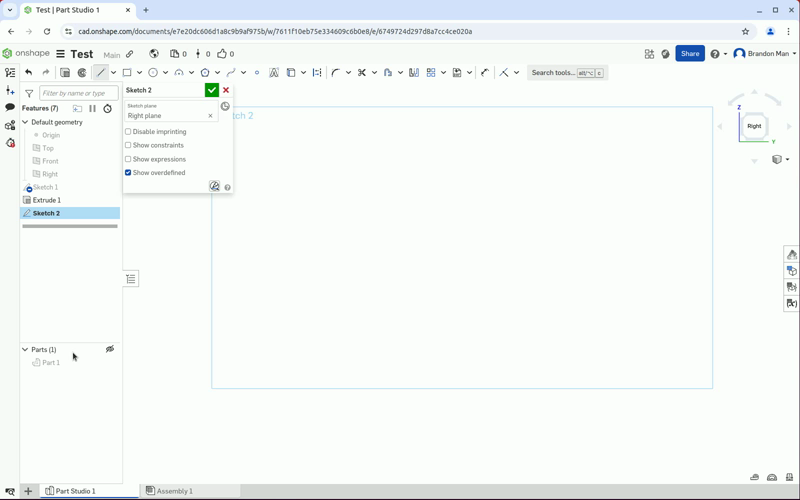
mouse_move(458, 395)
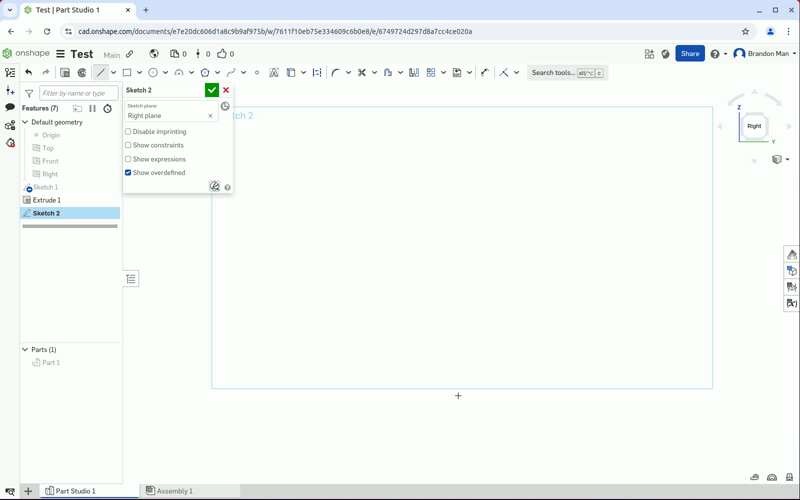
click(458, 395)
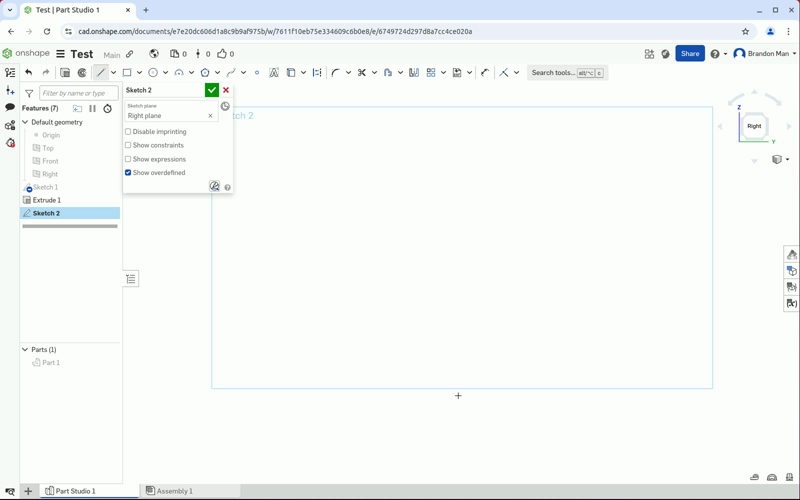
key_up(shift)
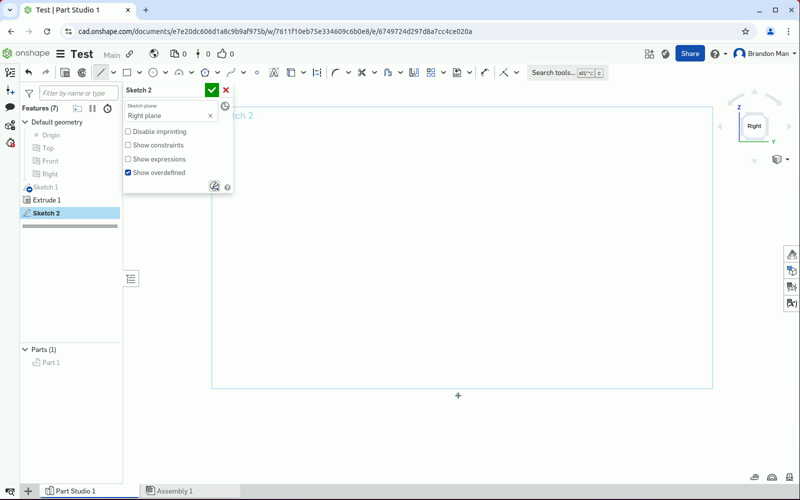
key_down(shift)
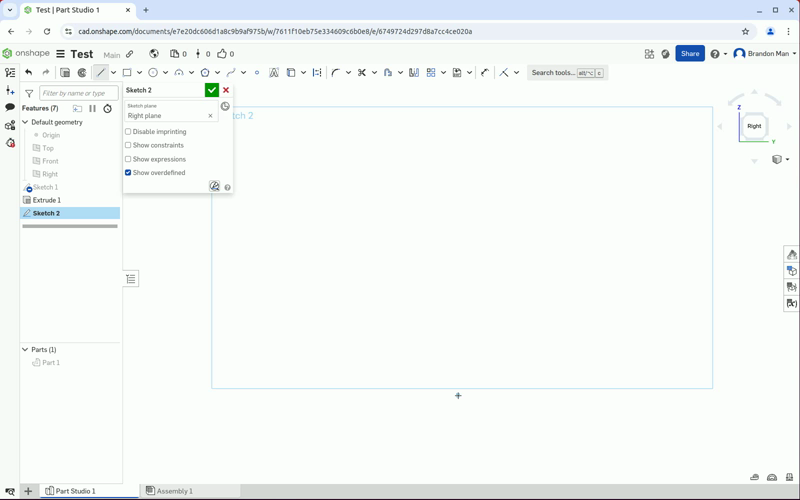
mouse_move(488, 395)
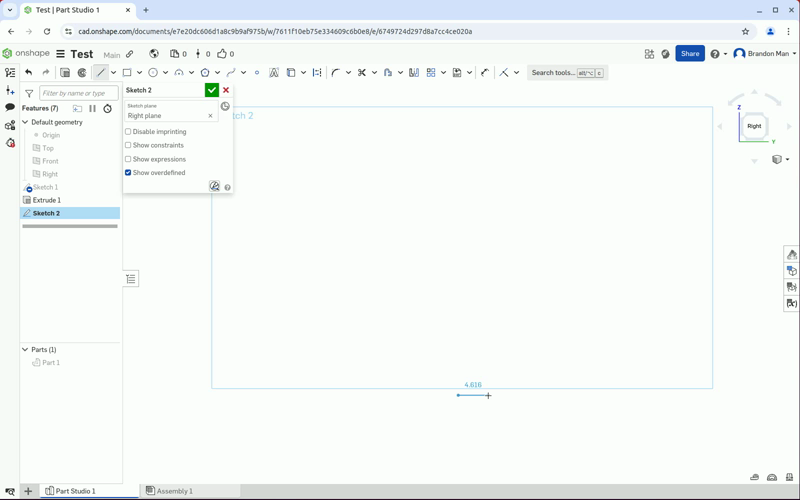
mouse_move(463, 395)
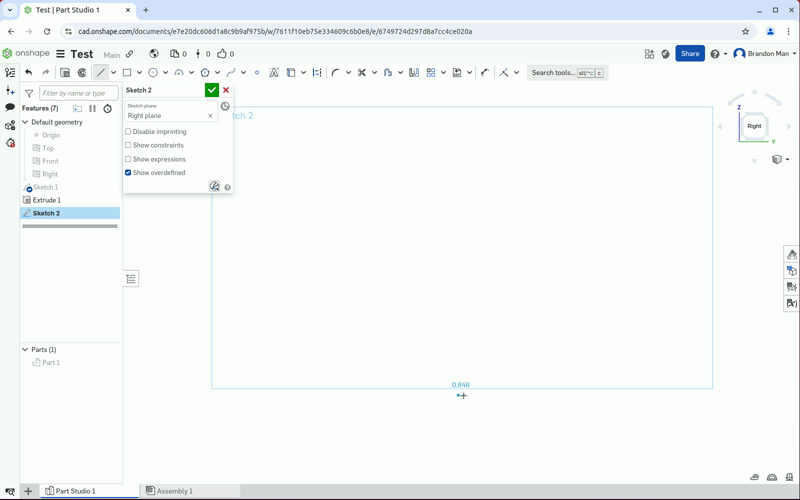
scroll(6)
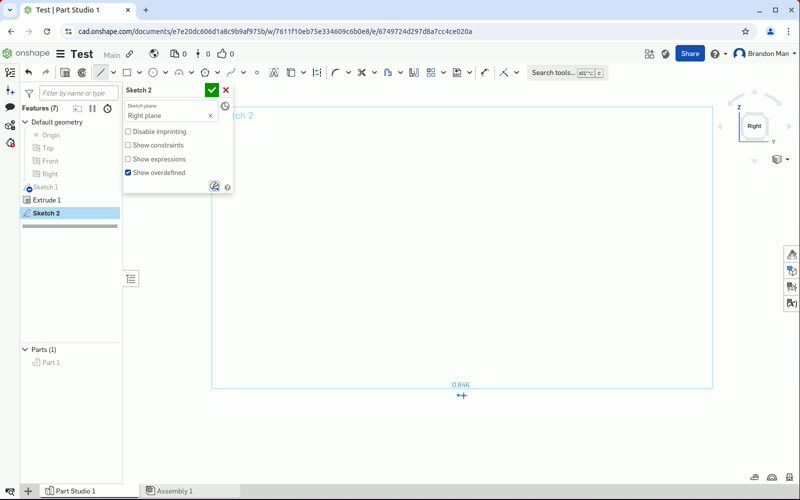
scroll(6)
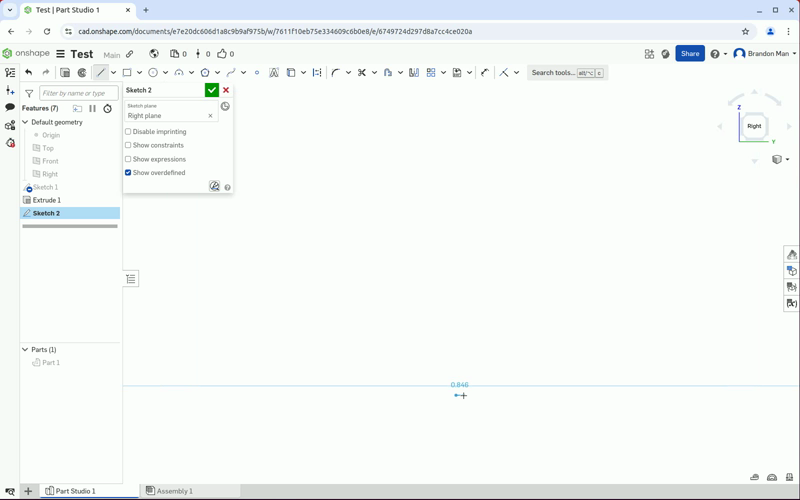
scroll(6)
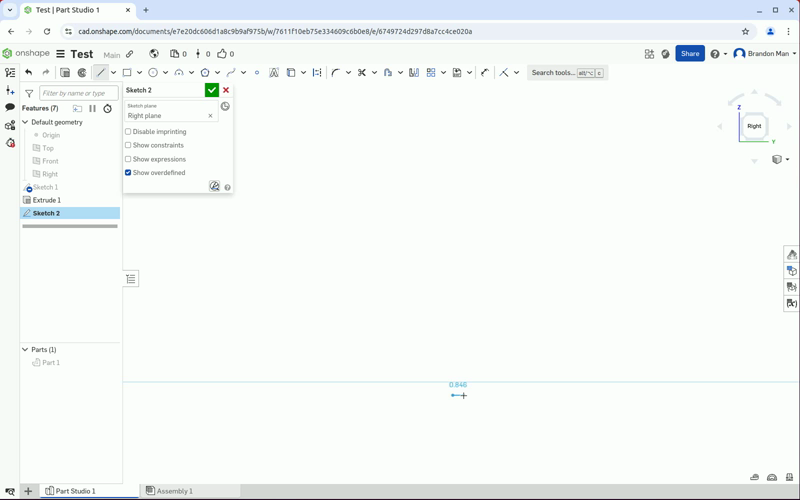
scroll(6)
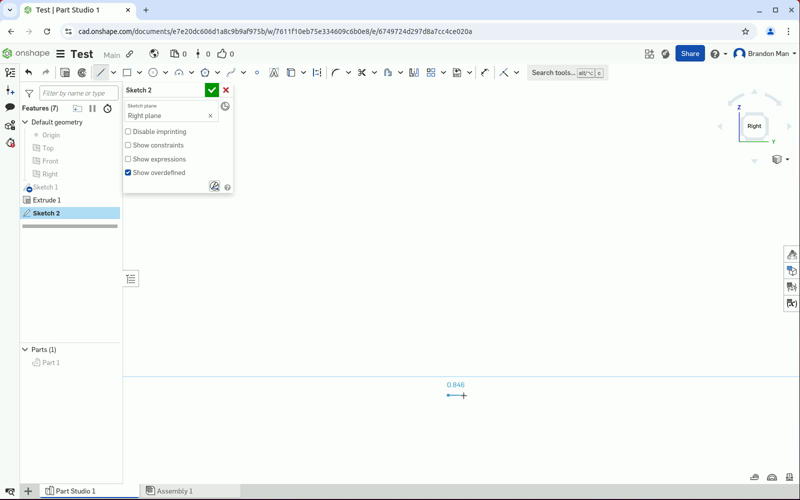
scroll(6)
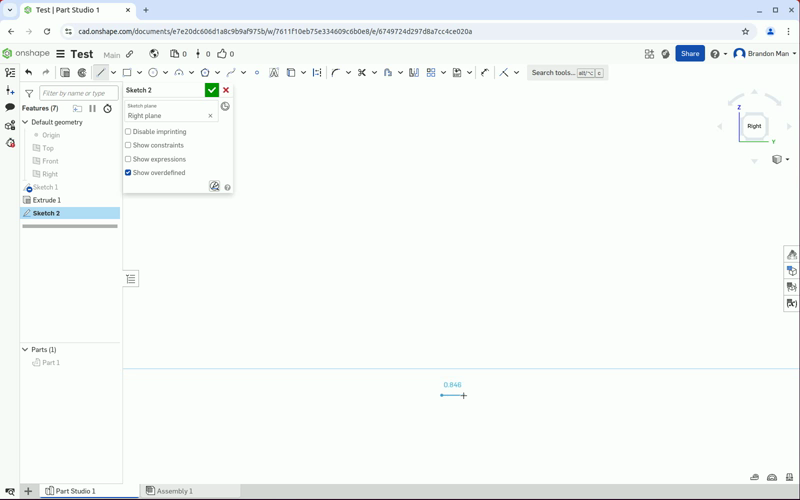
scroll(6)
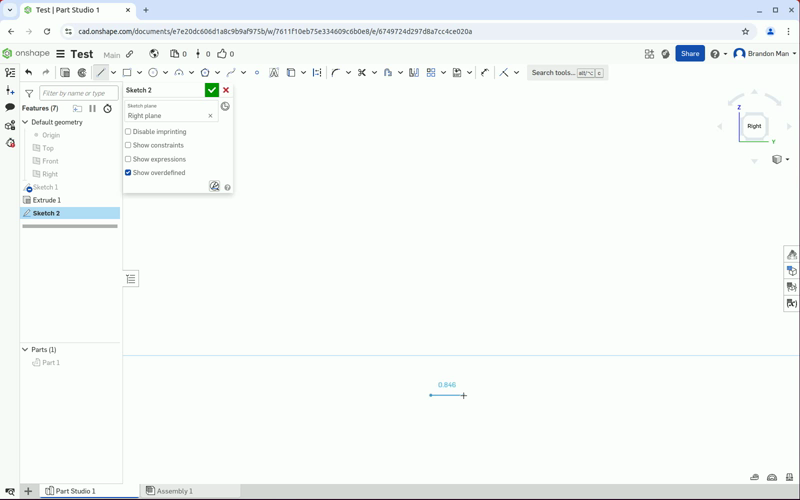
scroll(6)
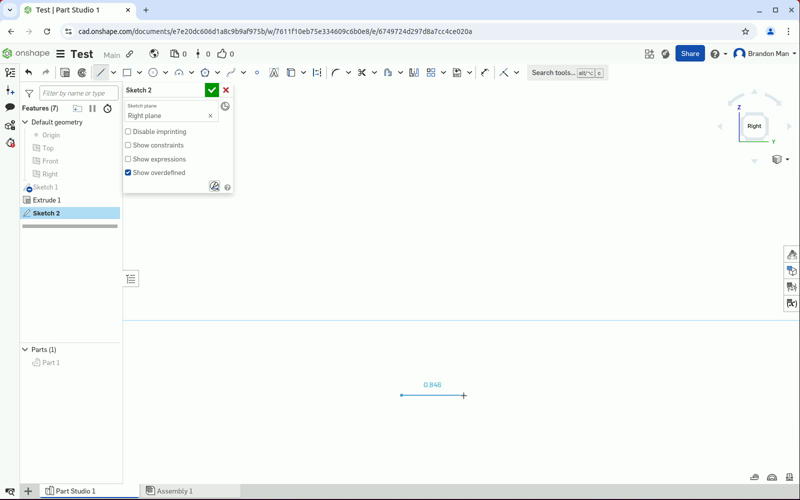
click(463, 395)
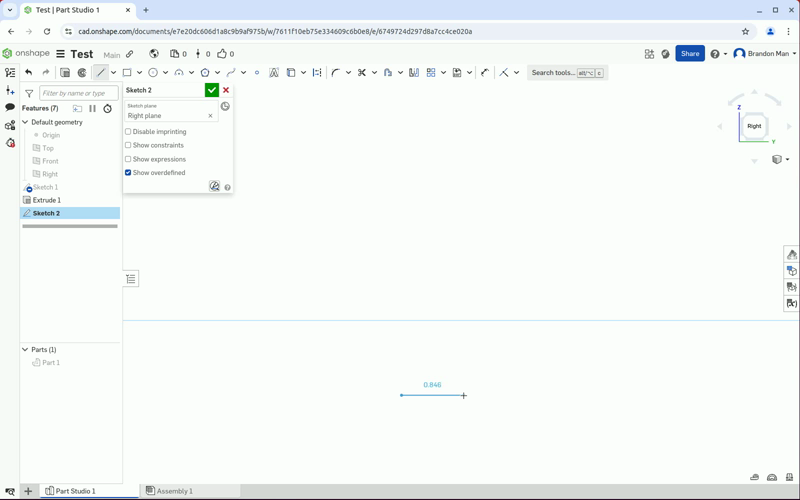
scroll(-6)
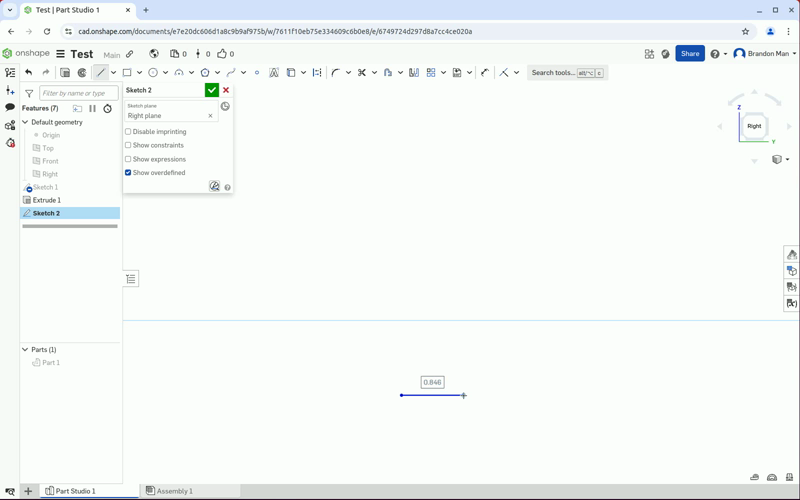
scroll(-6)
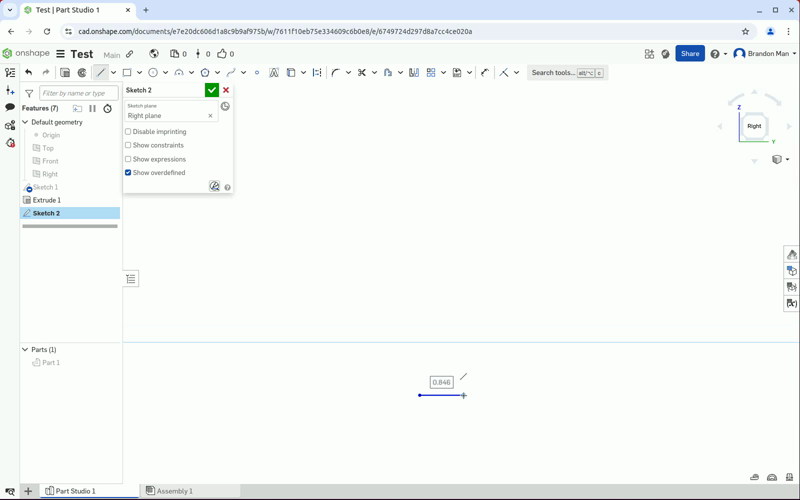
scroll(-6)
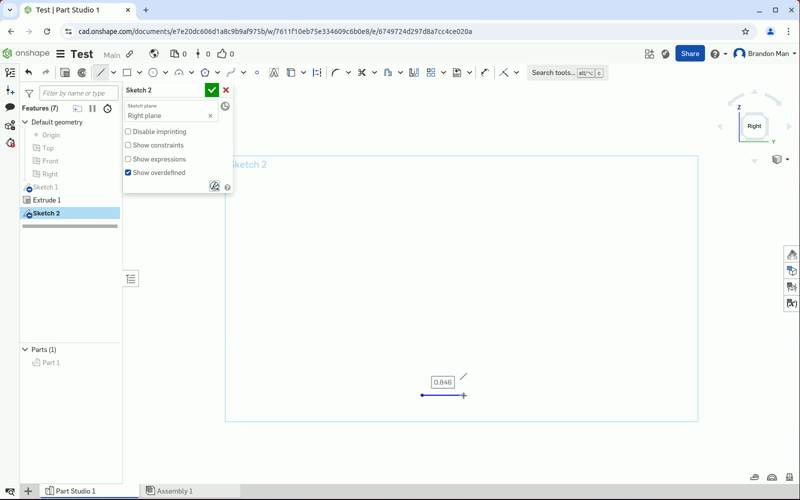
scroll(-6)
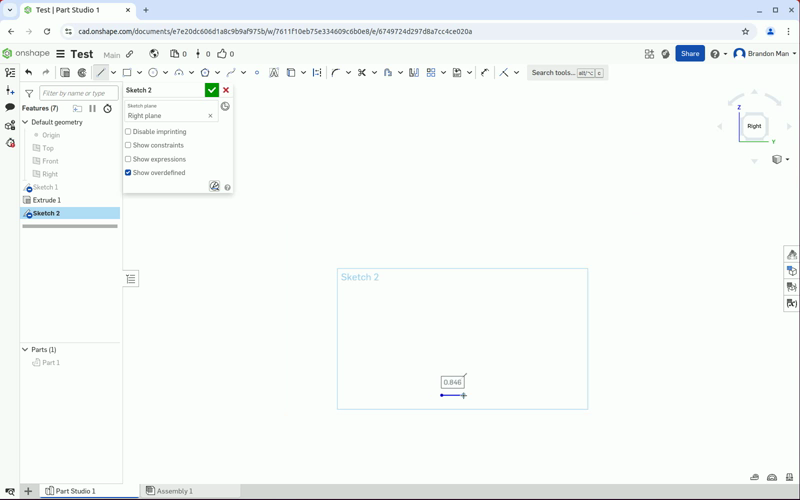
scroll(-6)
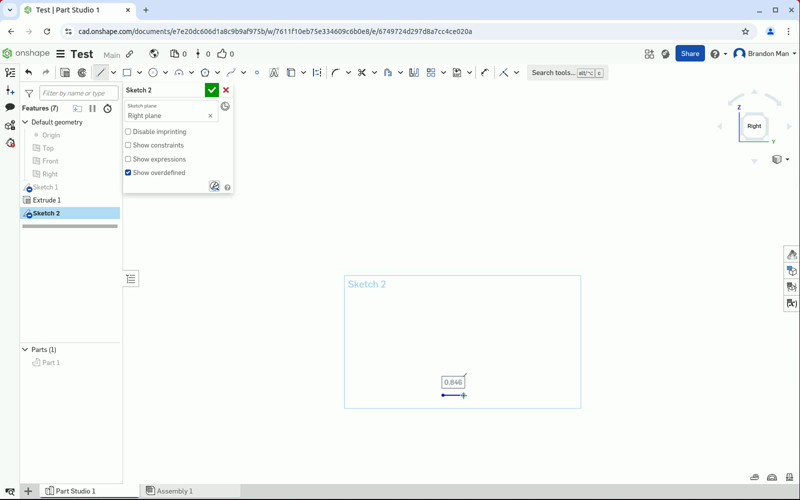
scroll(-6)
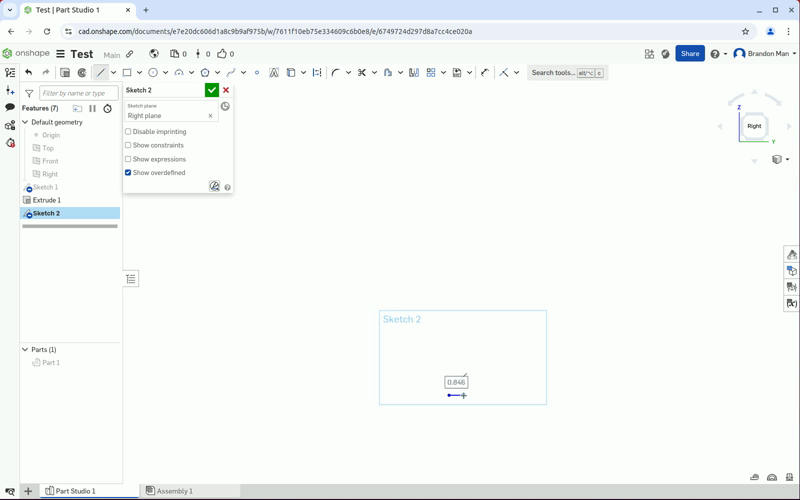
scroll(-6)
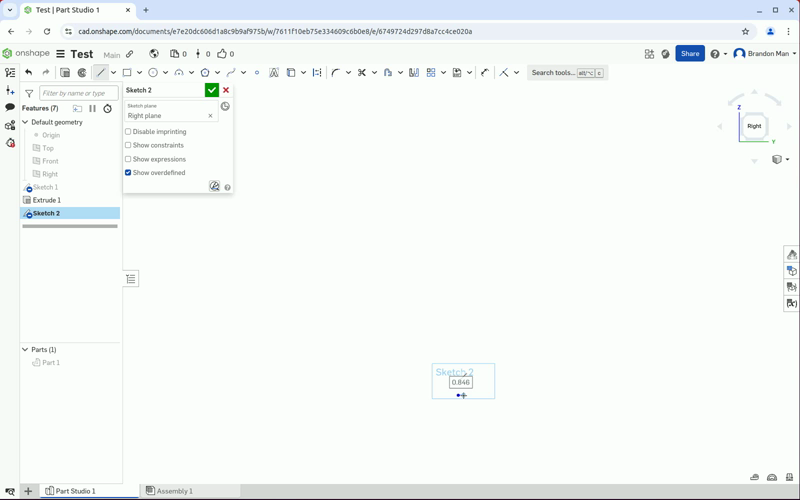
key_up(shift)
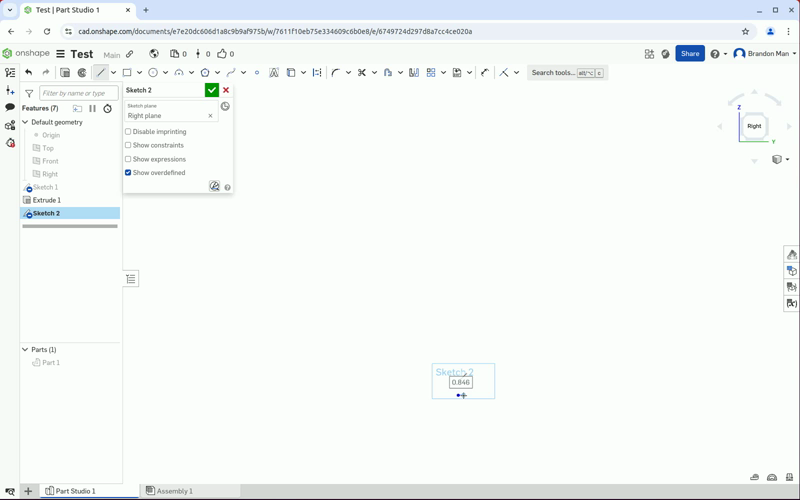
key_down(shift)
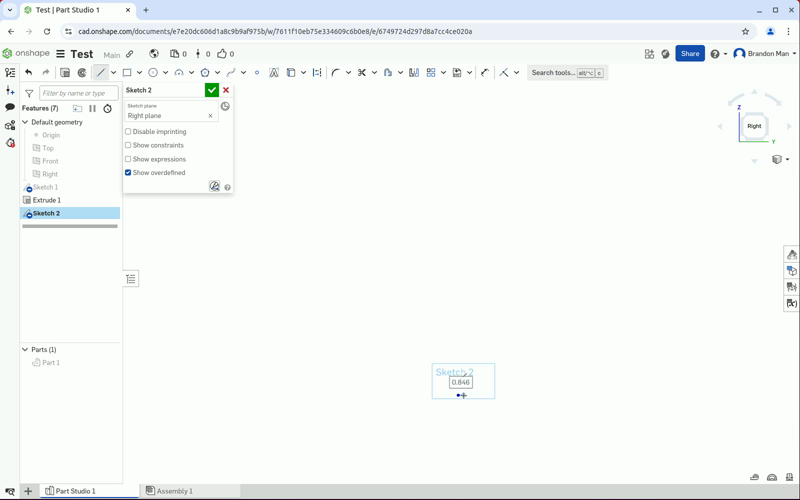
mouse_move(493, 395)
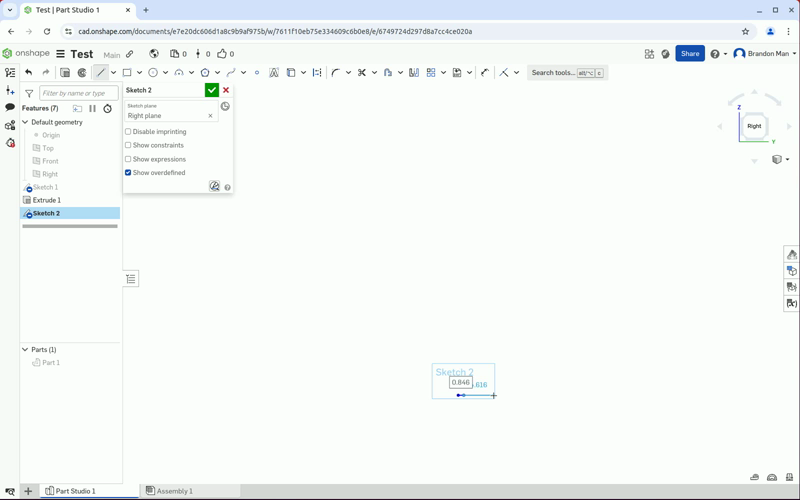
mouse_move(463, 386)
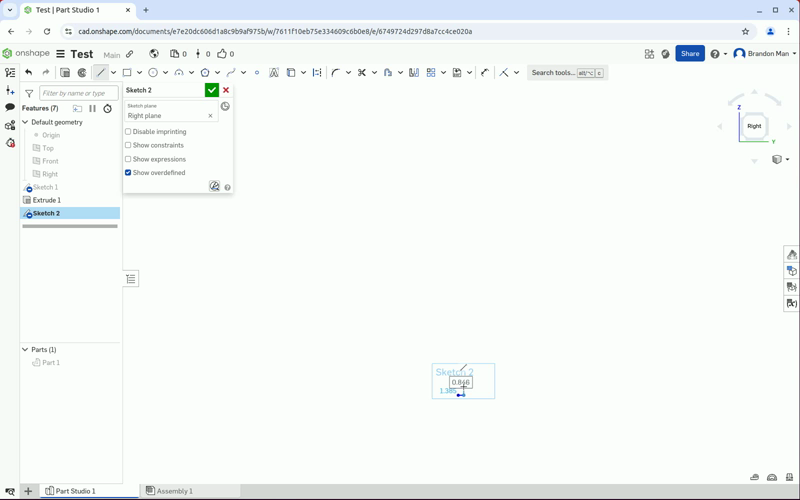
click(463, 386)
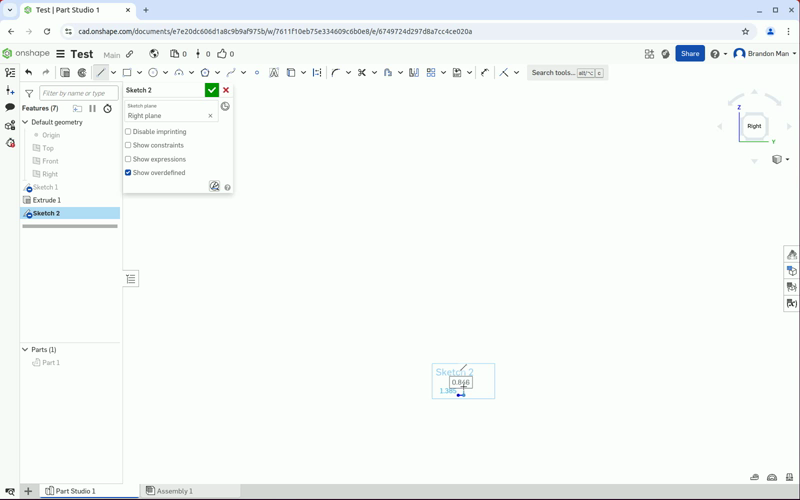
key_up(shift)
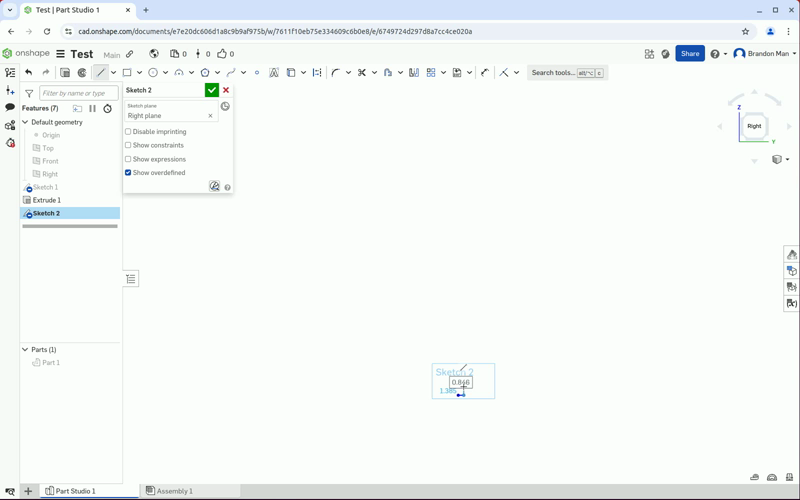
key_down(shift)
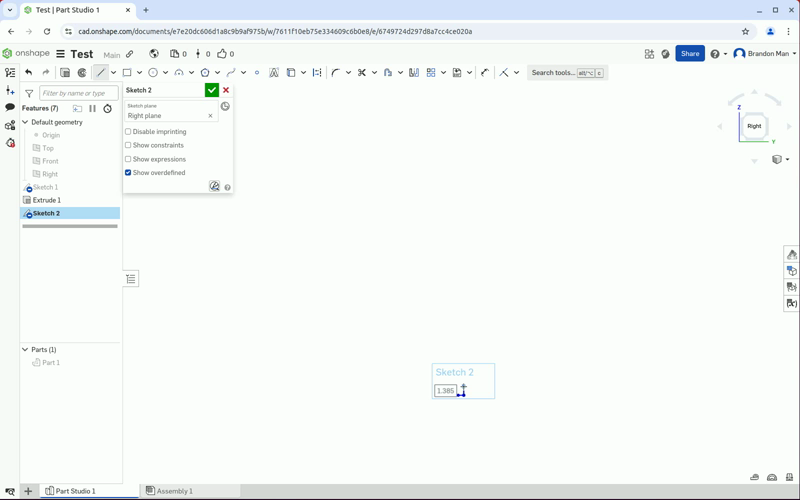
mouse_move(493, 386)
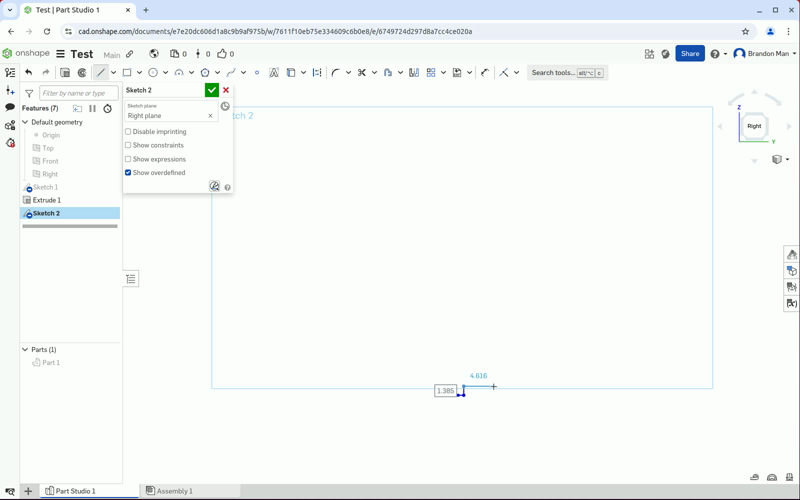
mouse_move(458, 386)
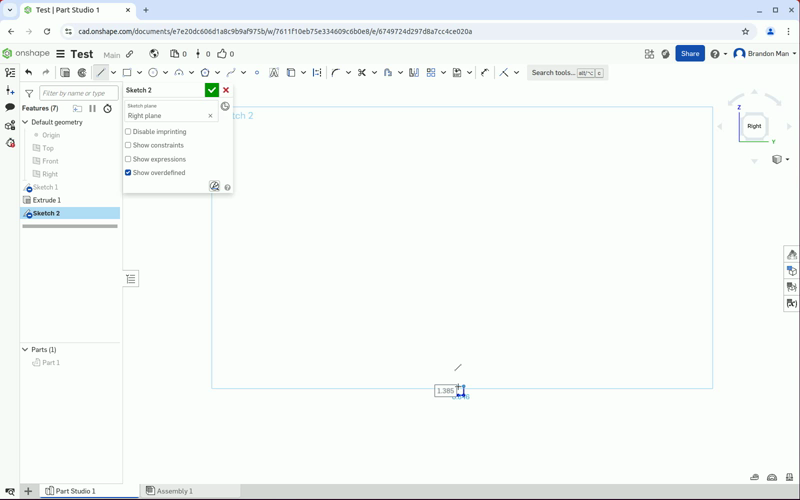
scroll(6)
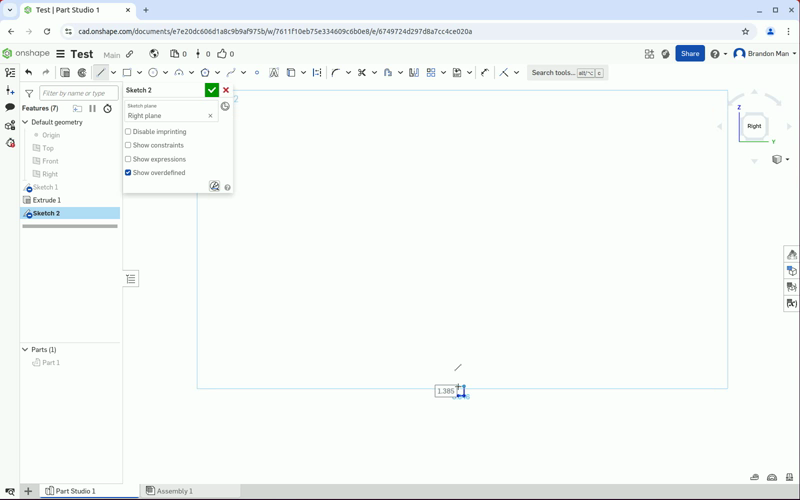
scroll(6)
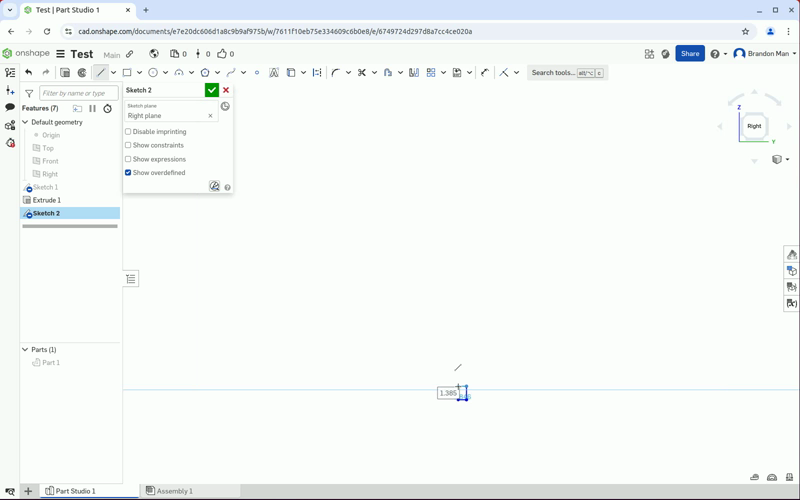
scroll(6)
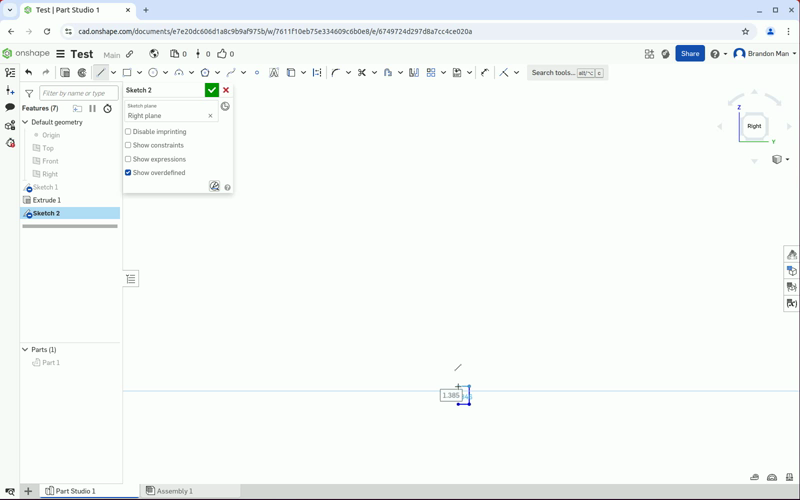
scroll(6)
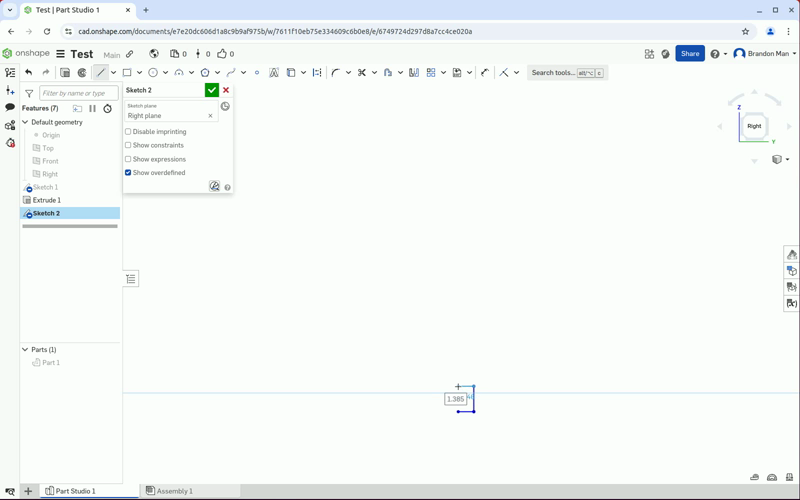
scroll(6)
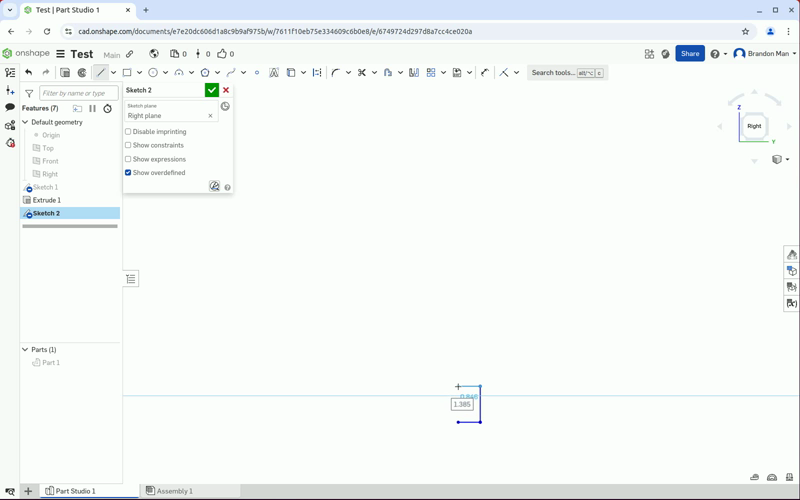
scroll(6)
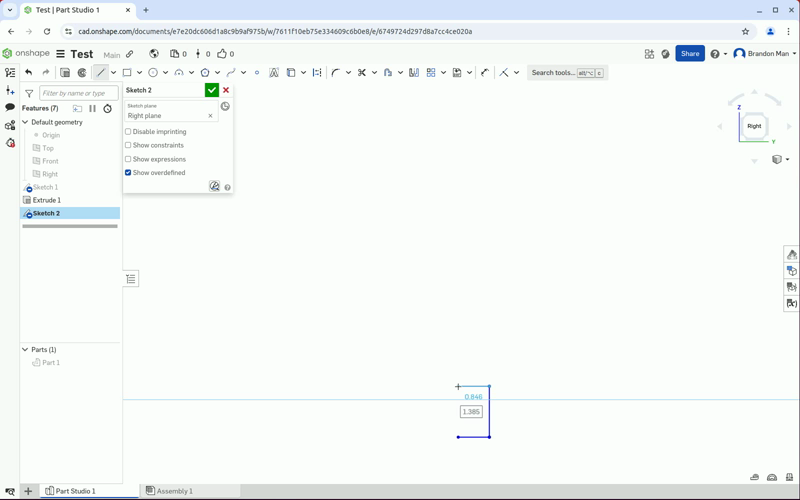
scroll(6)
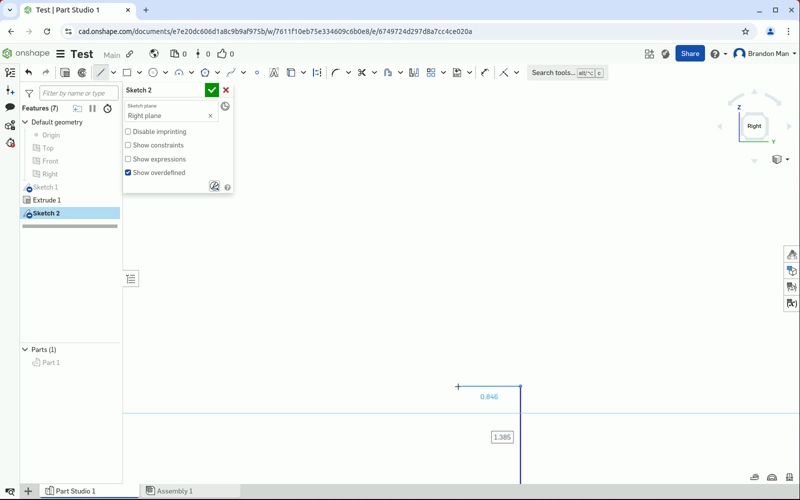
click(458, 386)
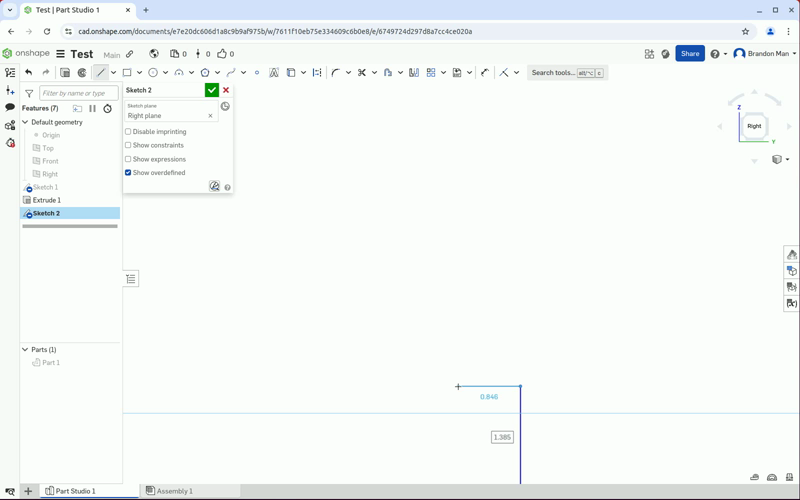
scroll(-6)
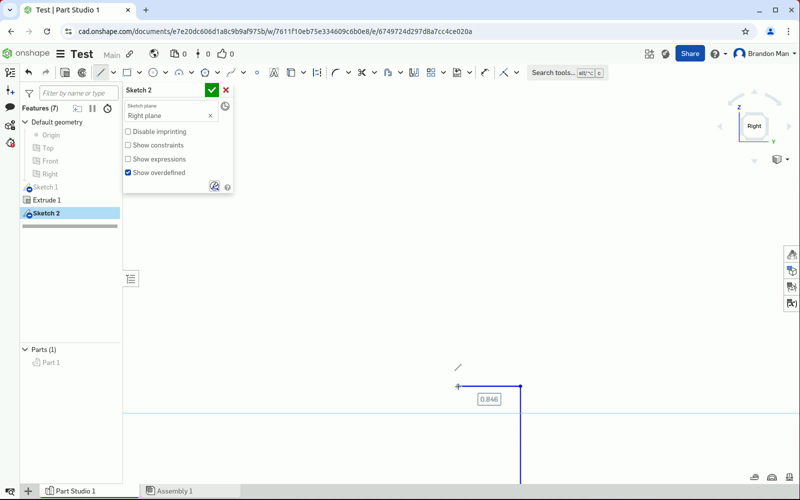
scroll(-6)
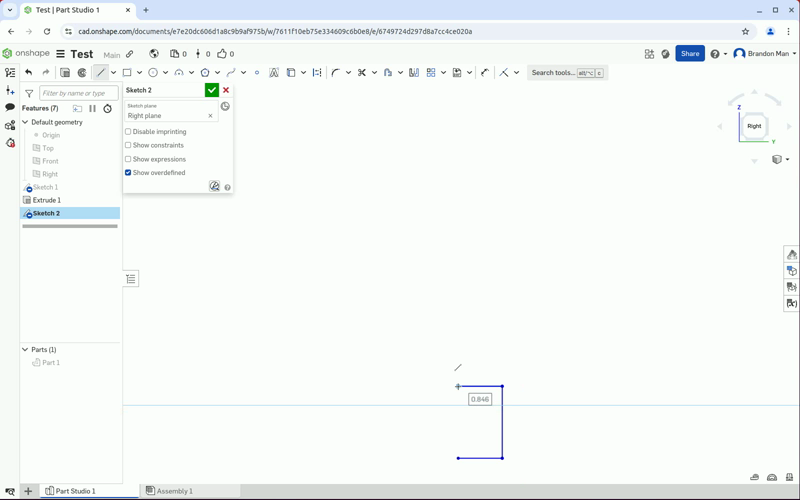
scroll(-6)
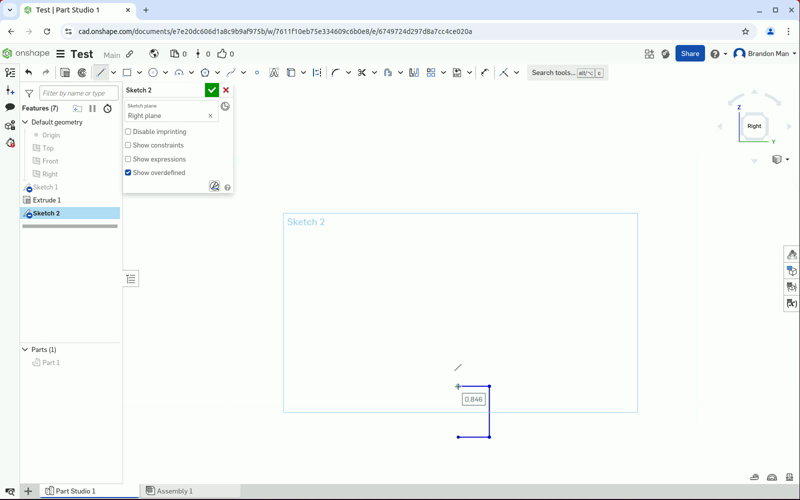
scroll(-6)
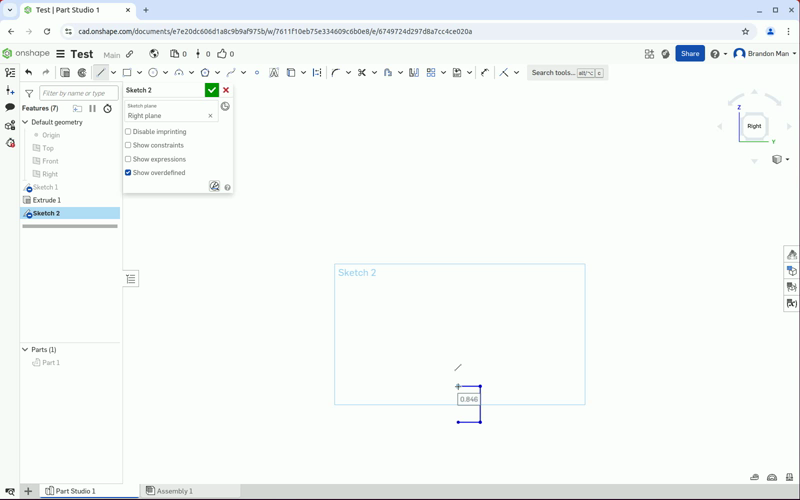
scroll(-6)
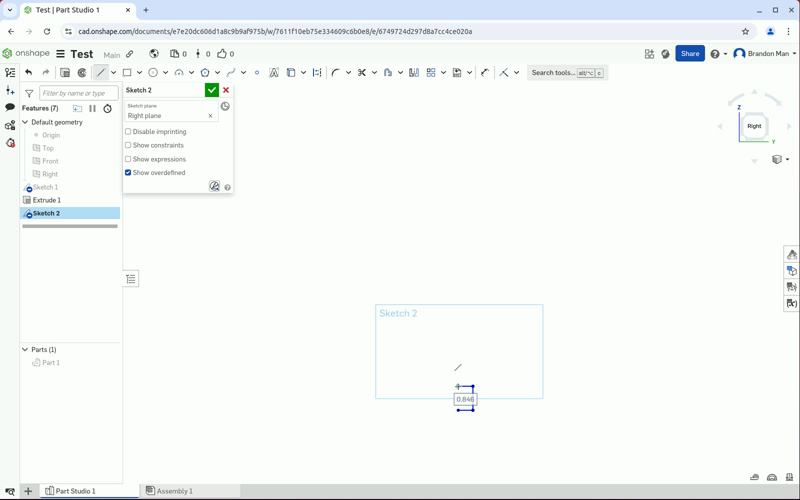
scroll(-6)
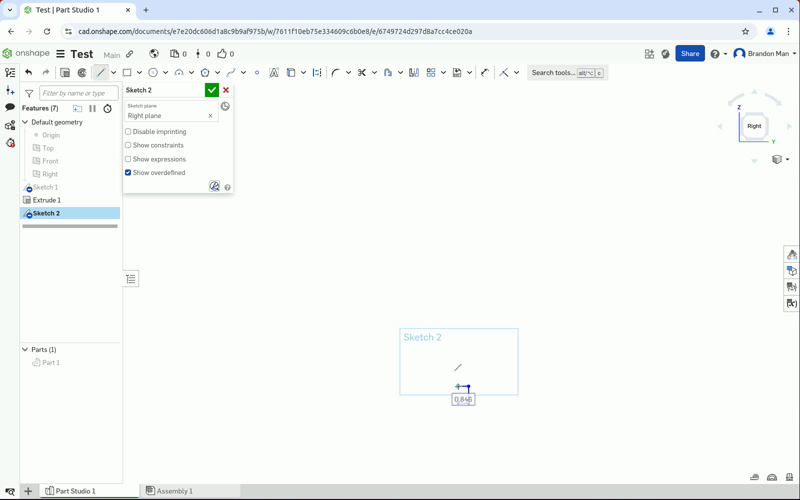
scroll(-6)
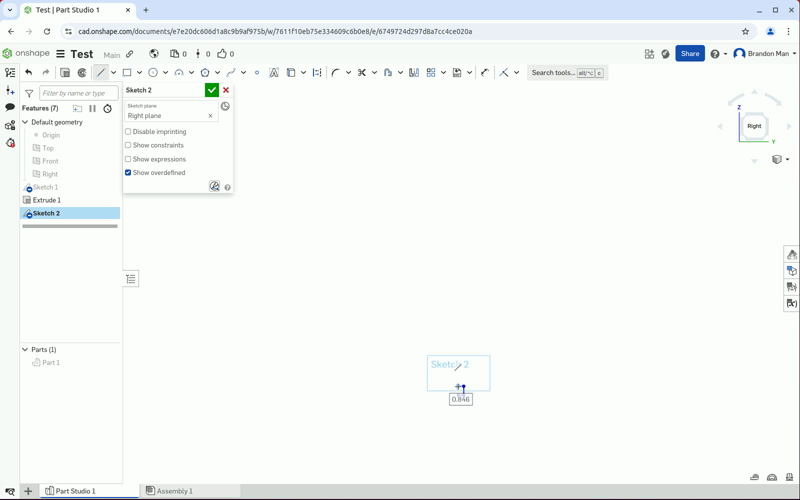
key_up(shift)
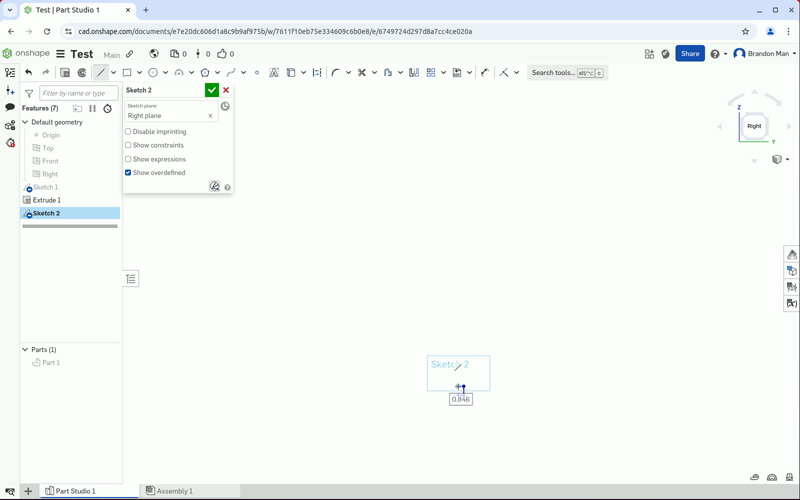
mouse_move(488, 386)
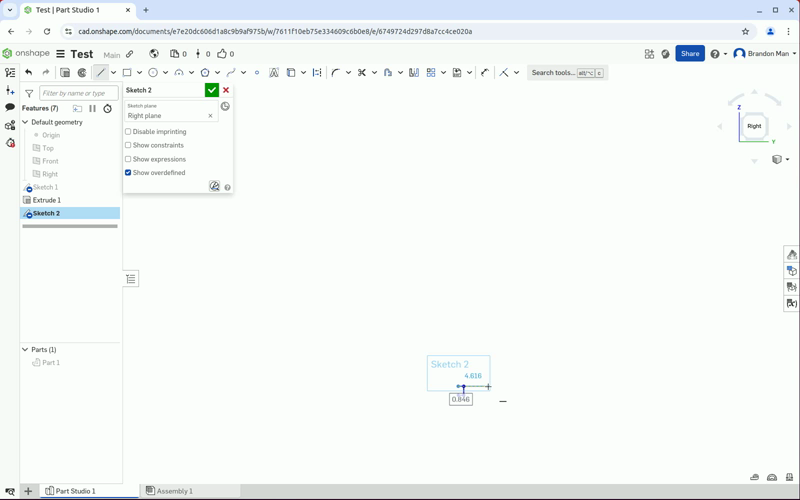
key_down(shift)
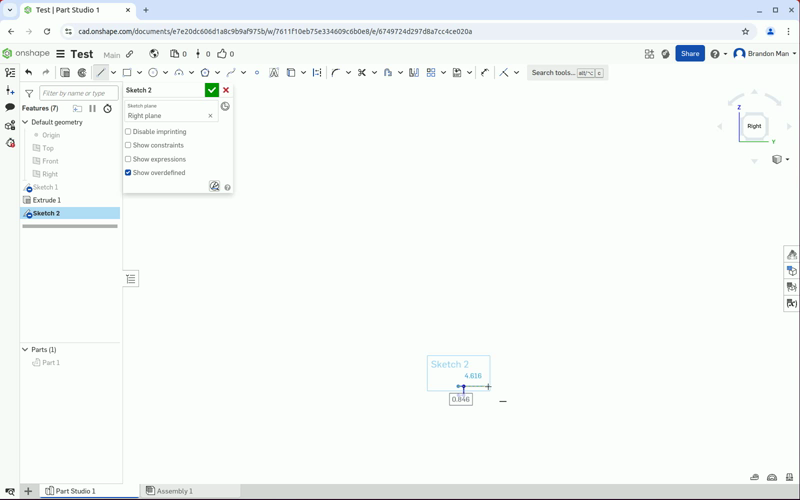
mouse_move(458, 395)
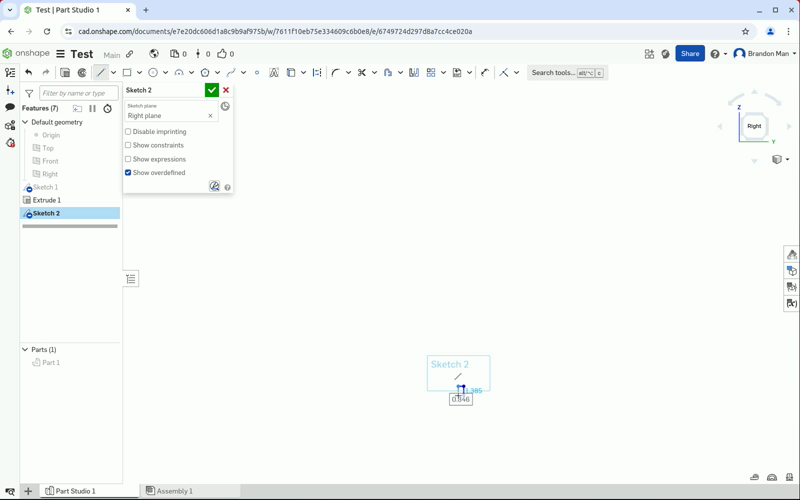
key_up(shift)
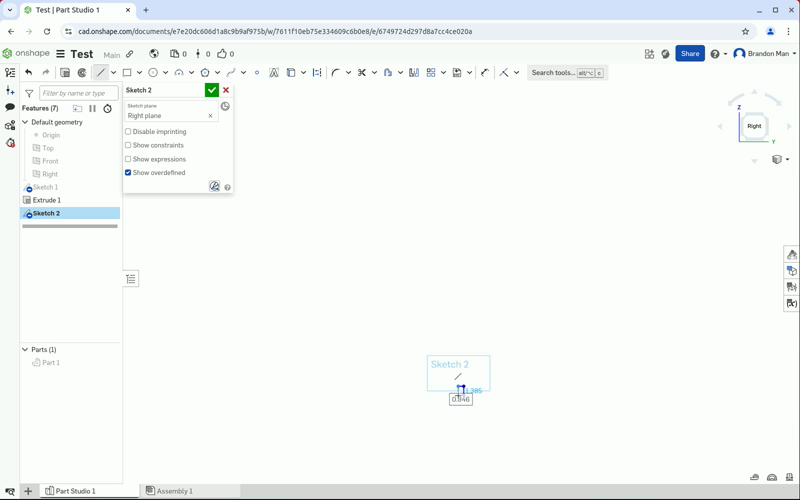
click(458, 395)
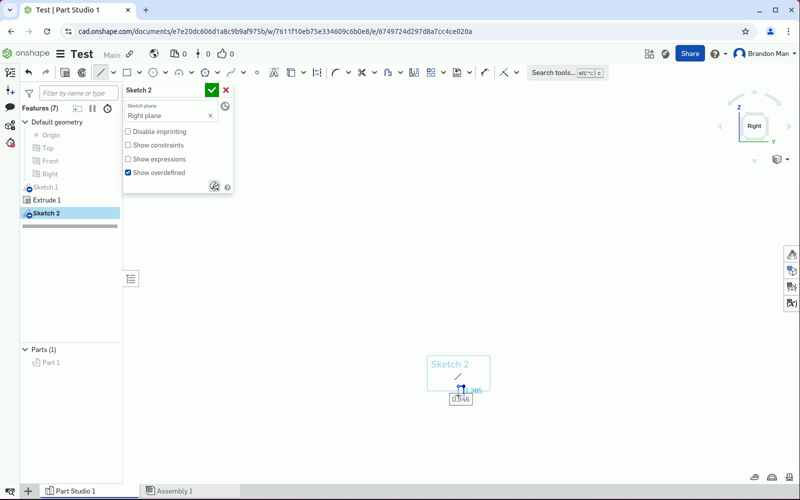
key(esc)
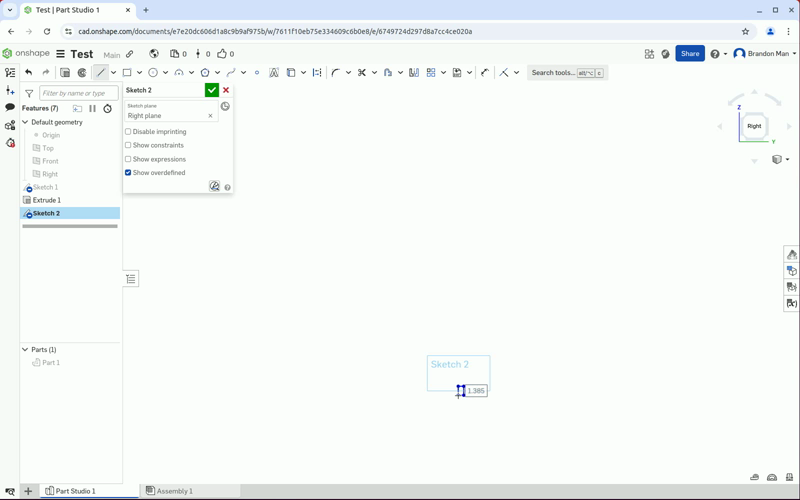
mouse_move(458, 393)
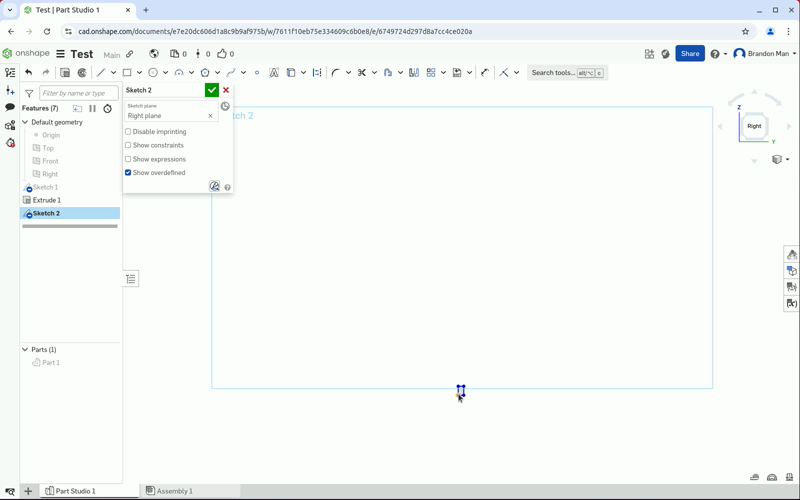
scroll(6)
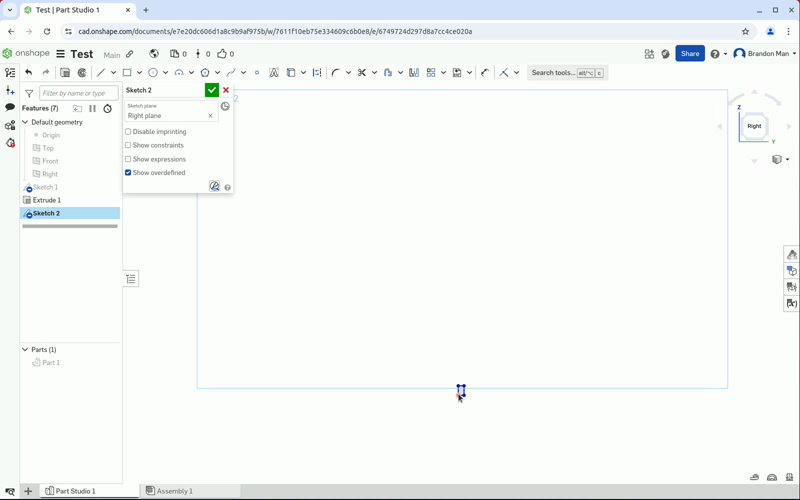
scroll(6)
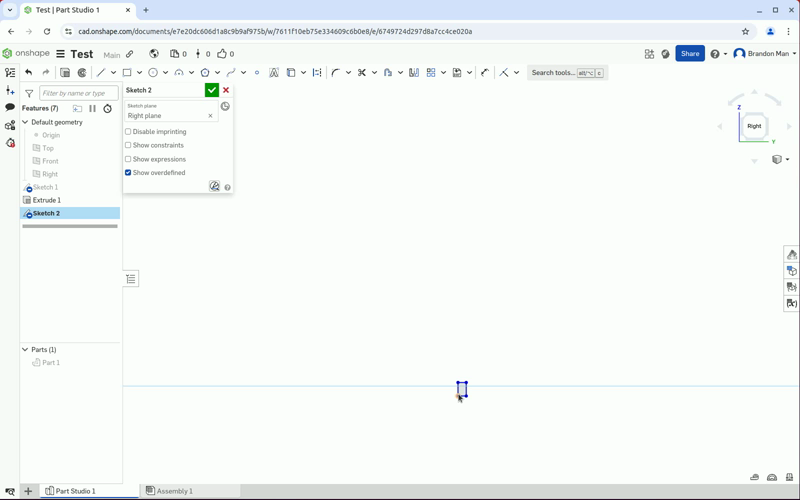
scroll(6)
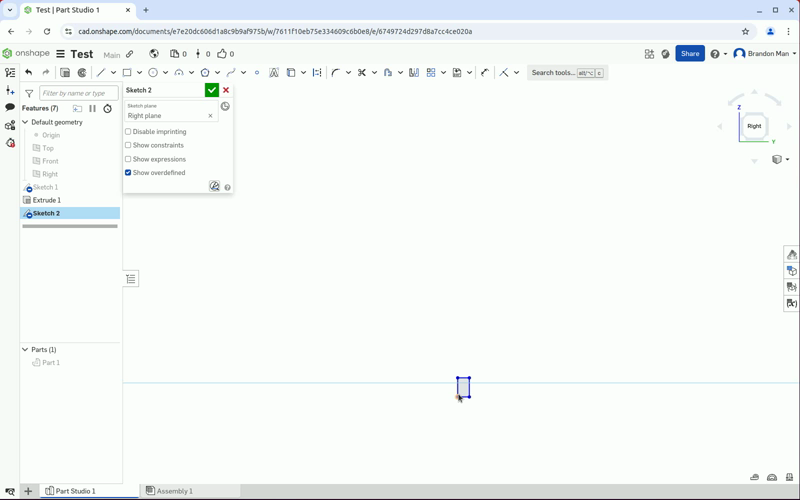
scroll(6)
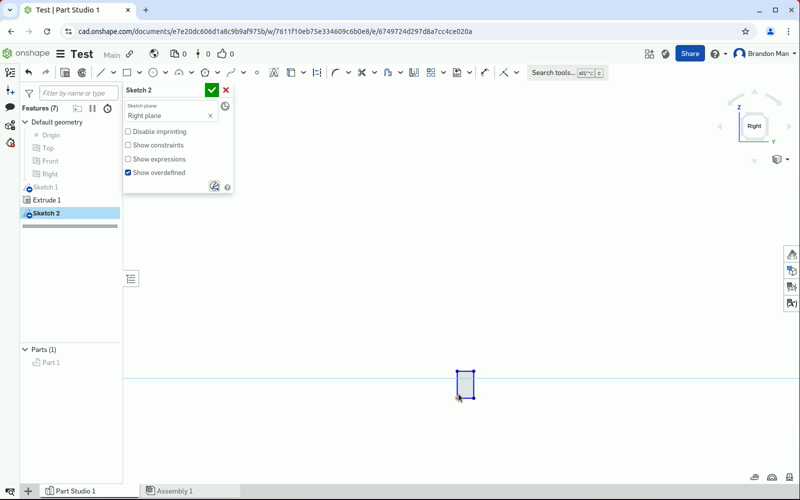
scroll(6)
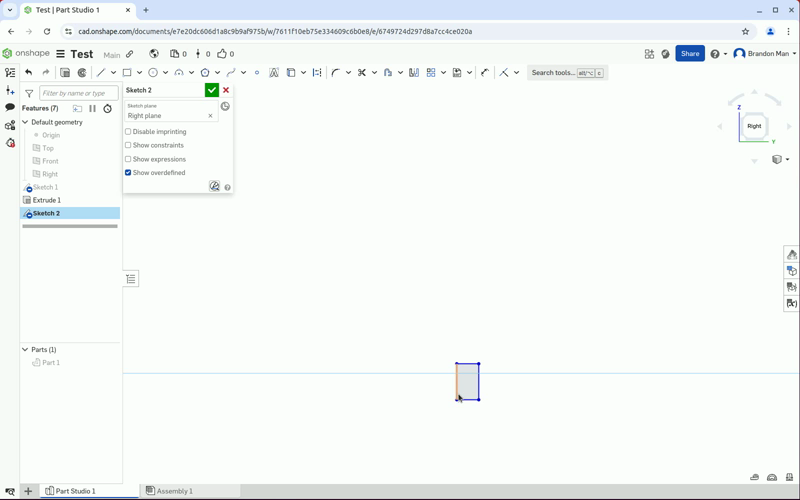
scroll(6)
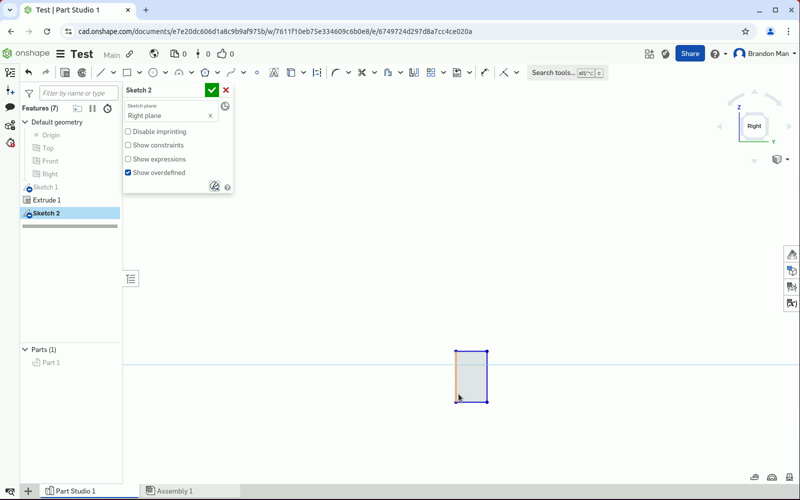
scroll(6)
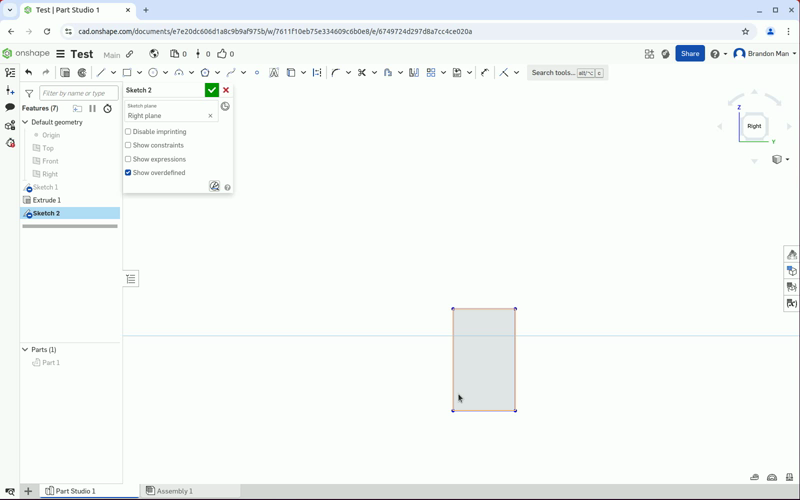
click(458, 393)
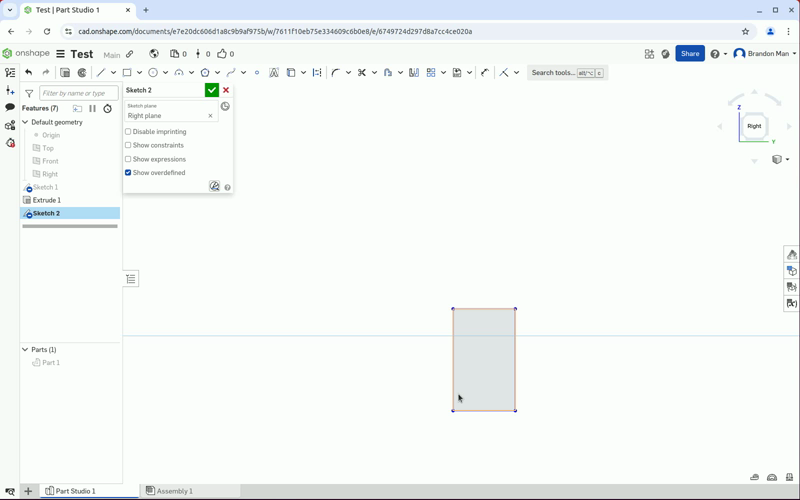
scroll(-6)
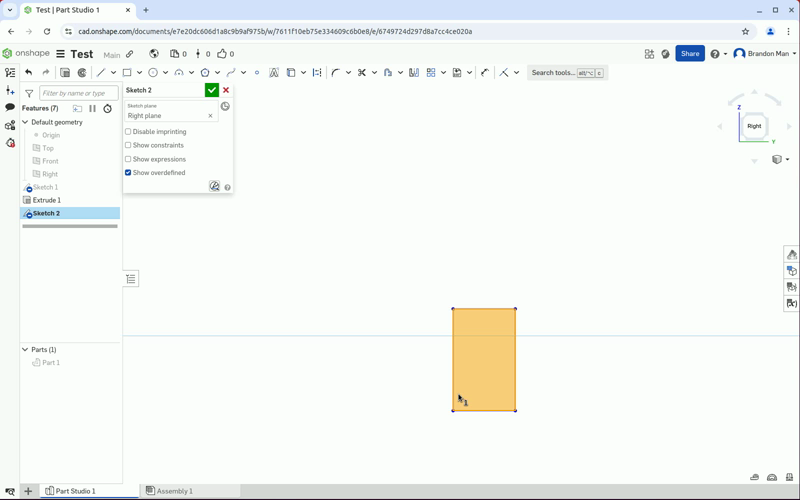
scroll(-6)
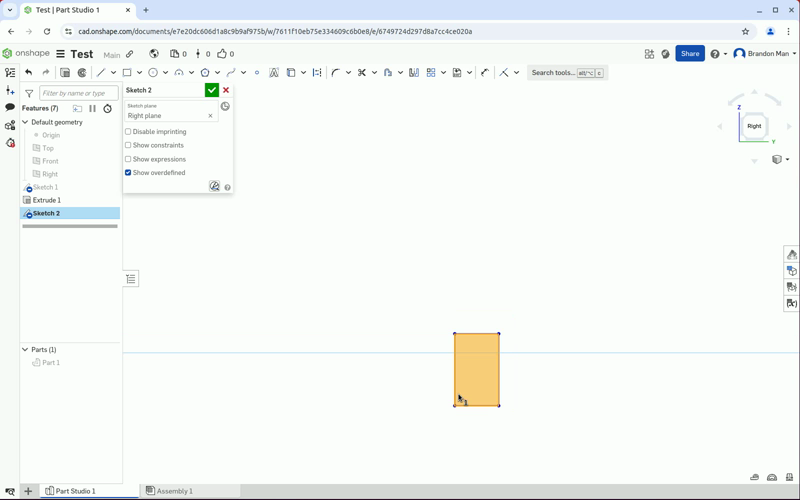
scroll(-6)
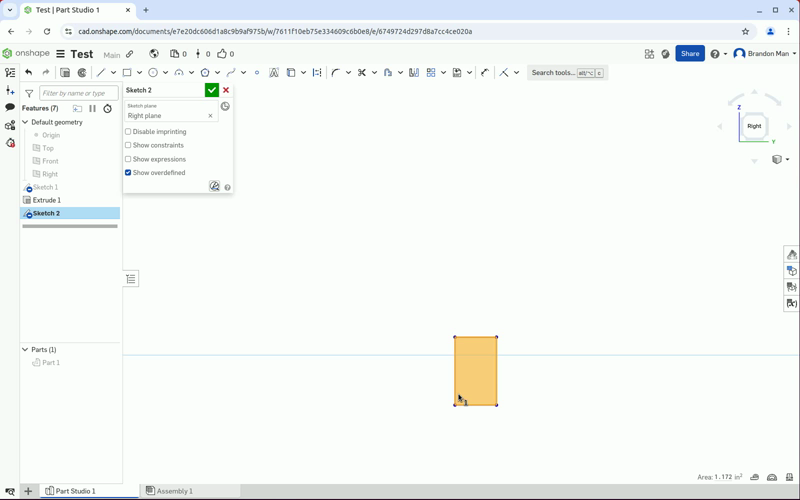
scroll(-6)
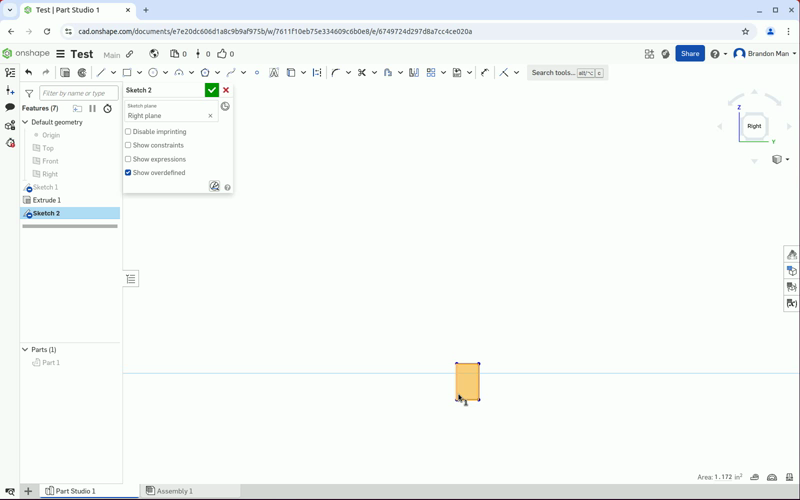
scroll(-6)
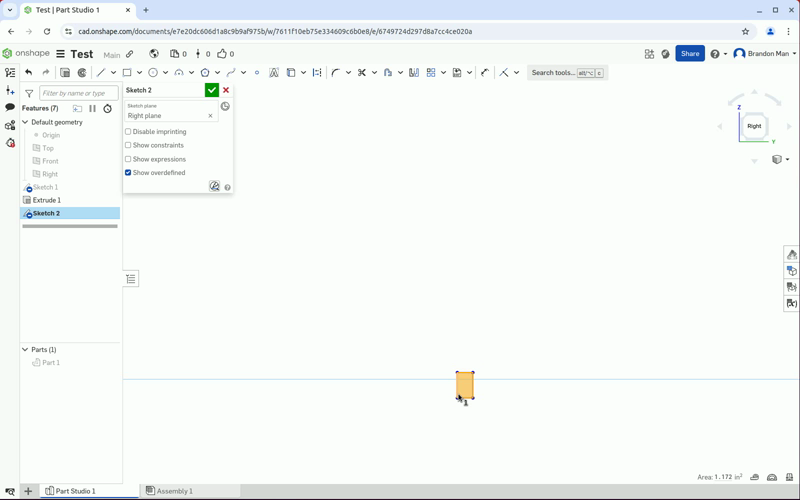
scroll(-6)
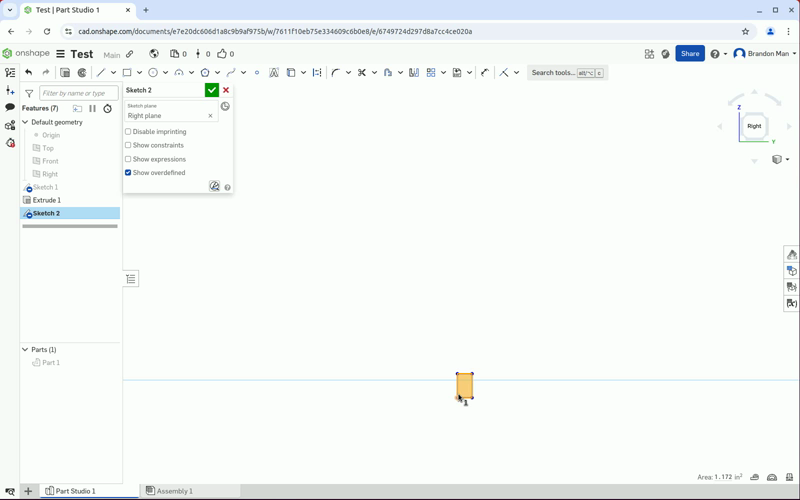
scroll(-6)
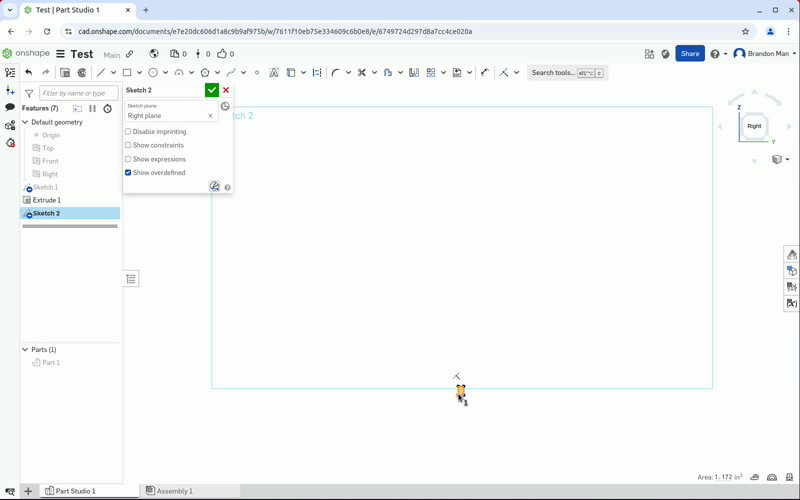
mouse_move(73, 352)
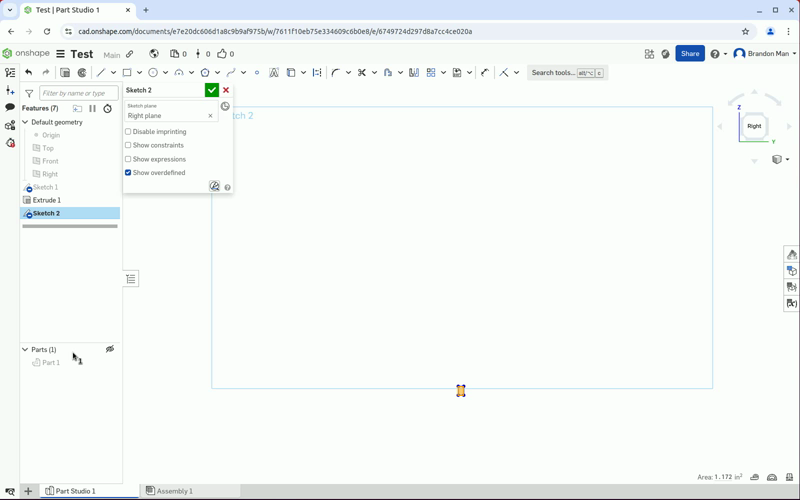
key(shift+y)
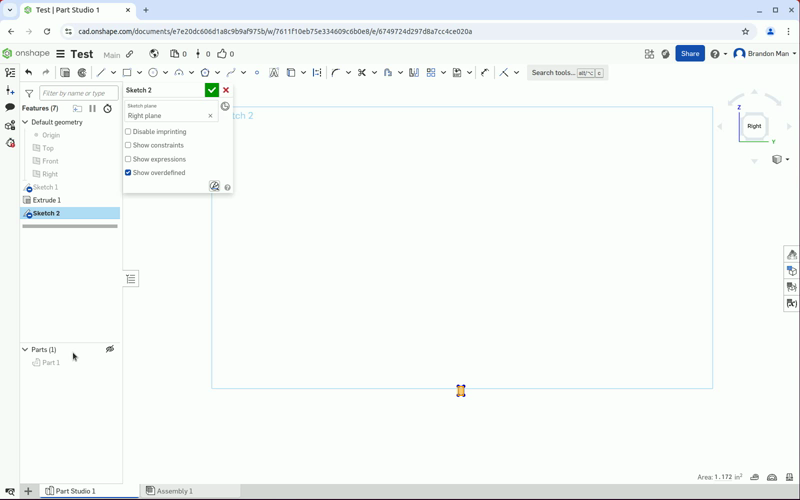
key(shift+e)
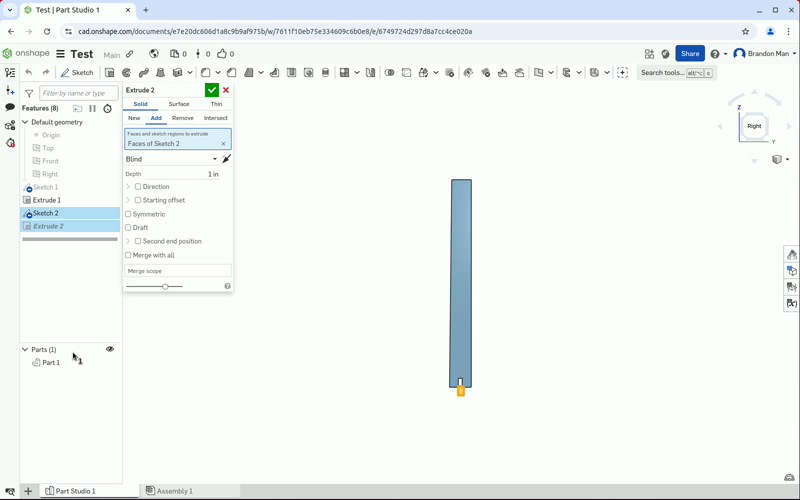
mouse_move(143, 106)
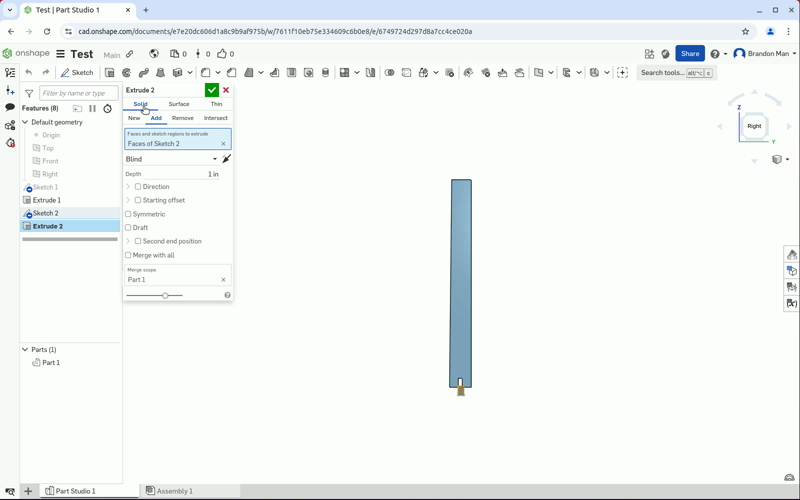
click(143, 106)
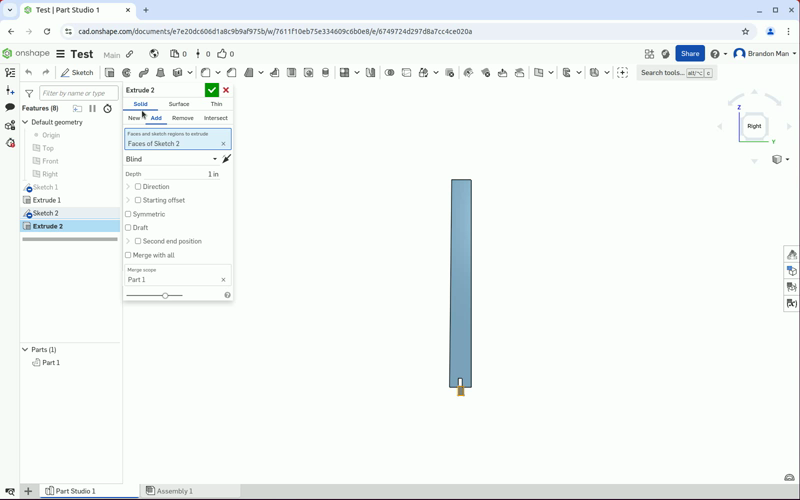
mouse_move(137, 120)
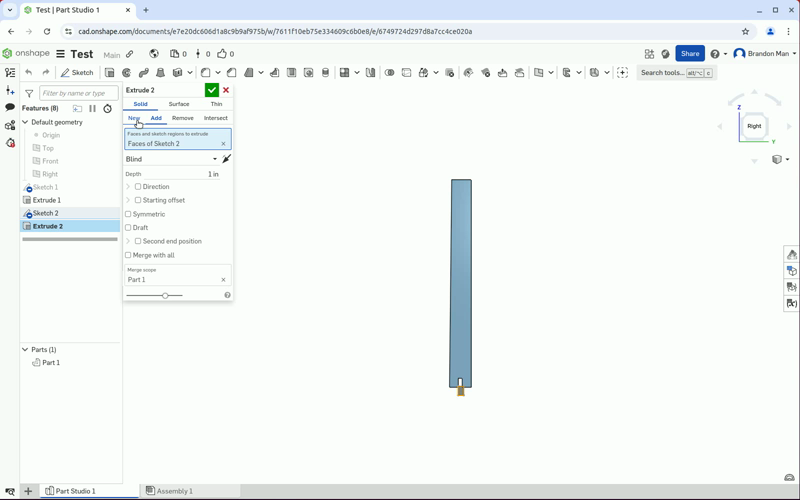
click(137, 120)
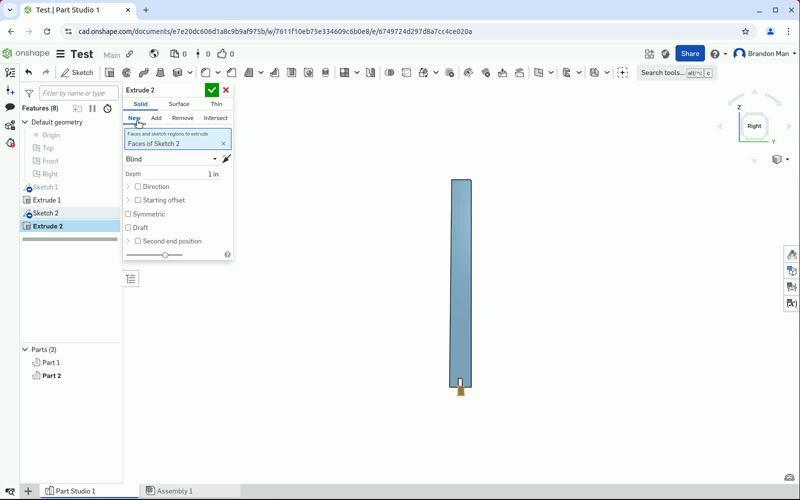
key(tab, 4)
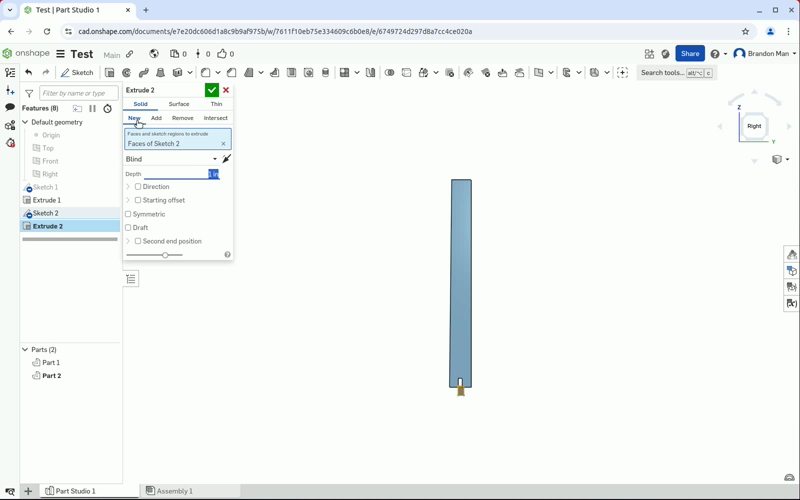
text(1.444)
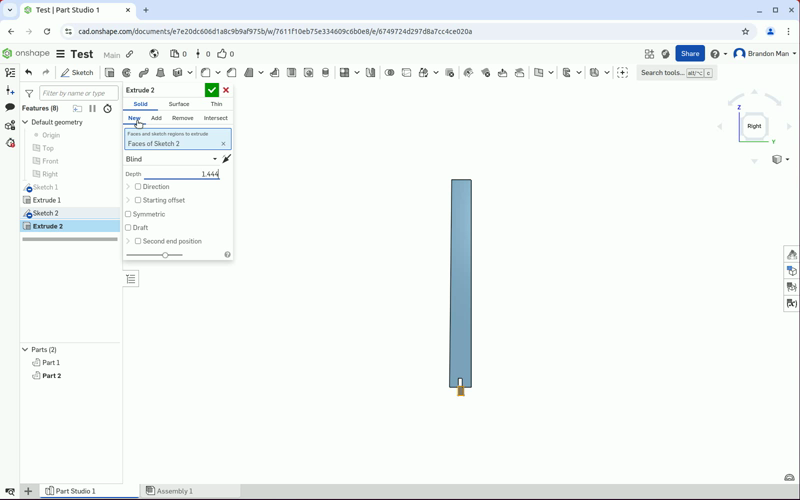
key(enter)
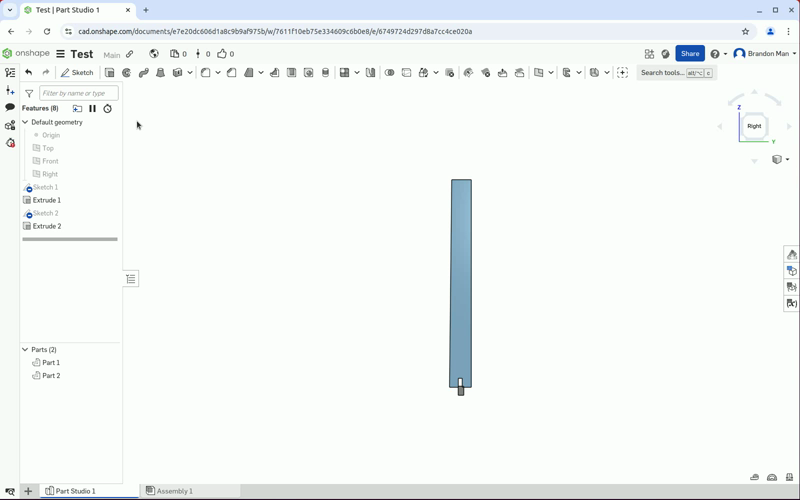
key(shift+h)
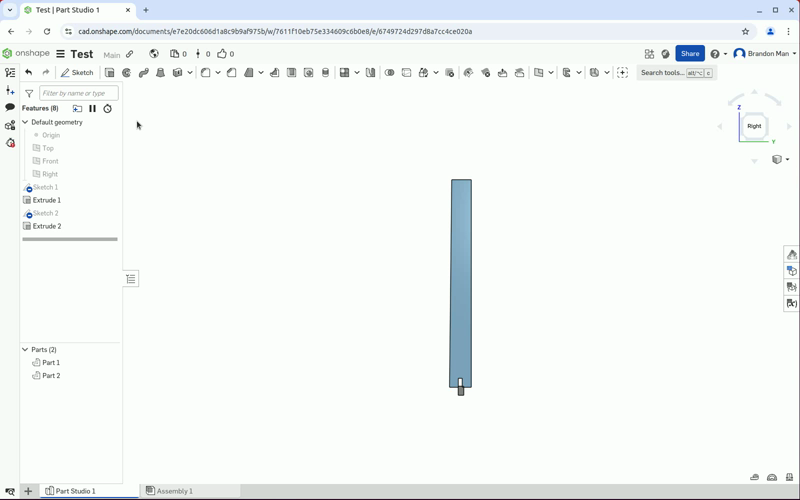
key(shift+h)
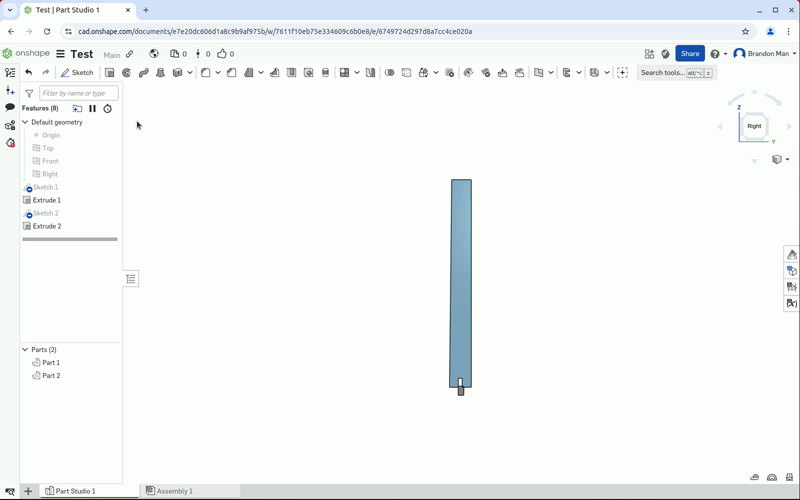
mouse_move(73, 189)
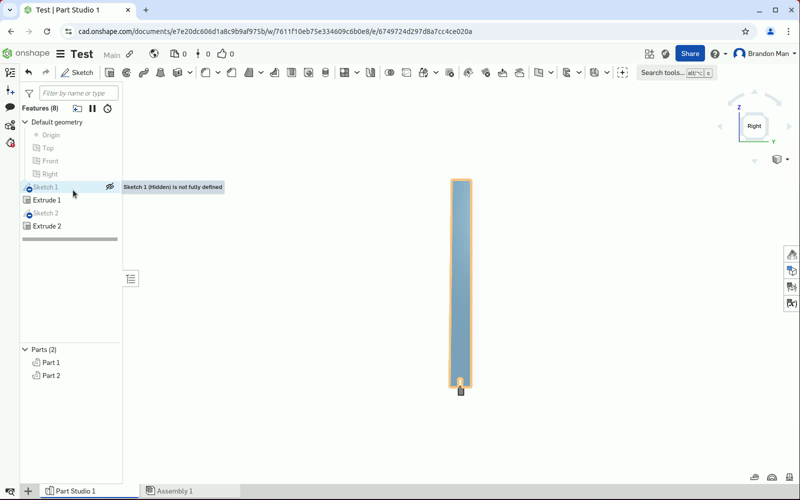
click(73, 189)
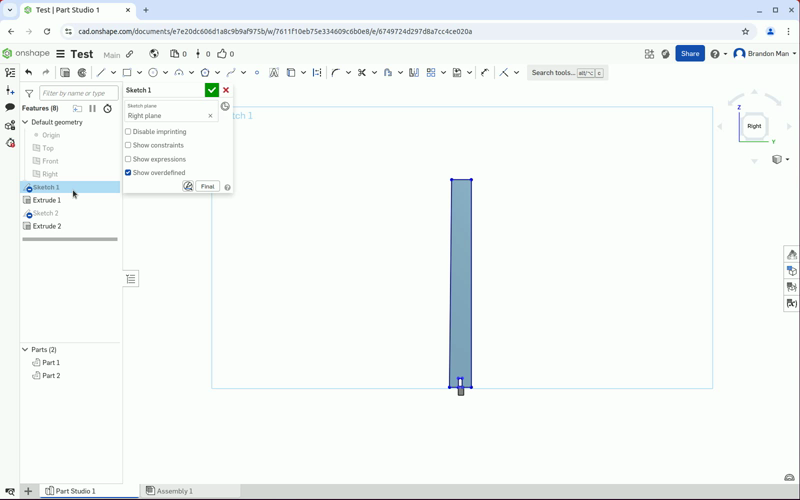
mouse_move(229, 92)
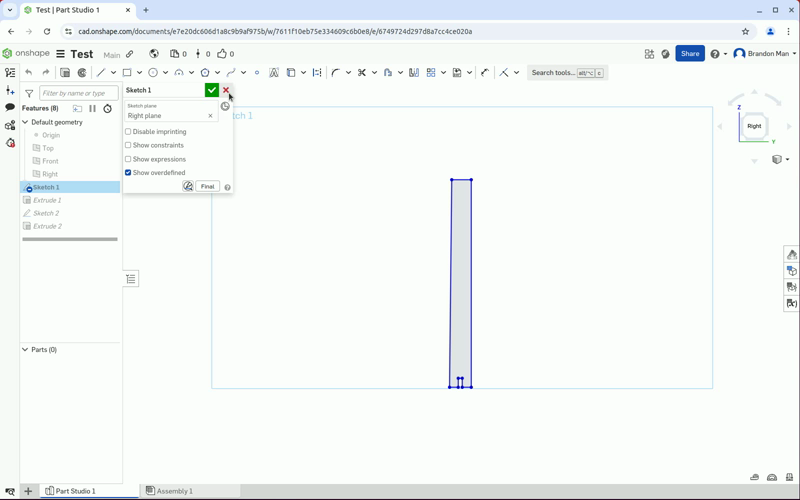
click(229, 92)
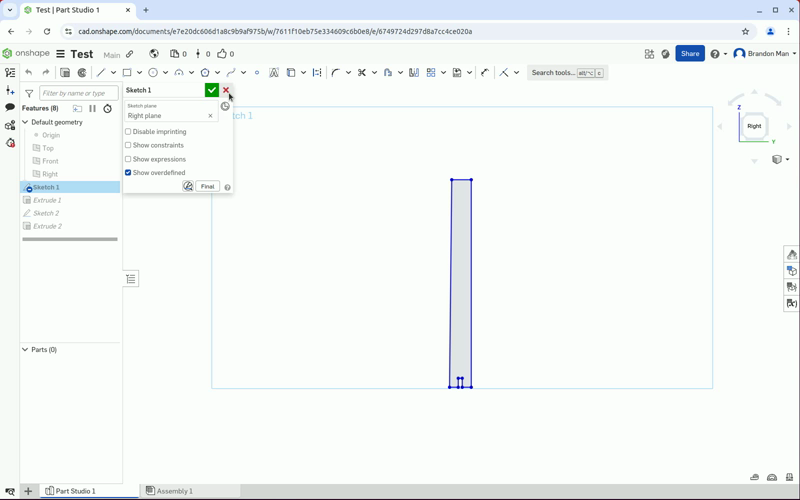
key(shift+s)
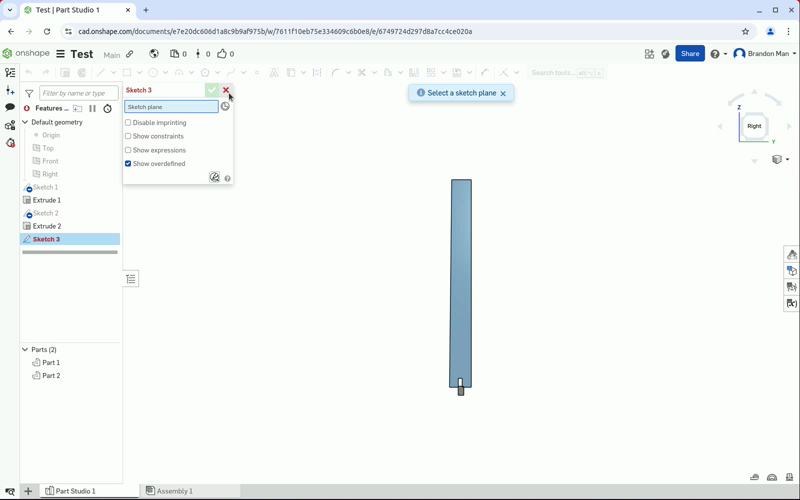
mouse_move(73, 176)
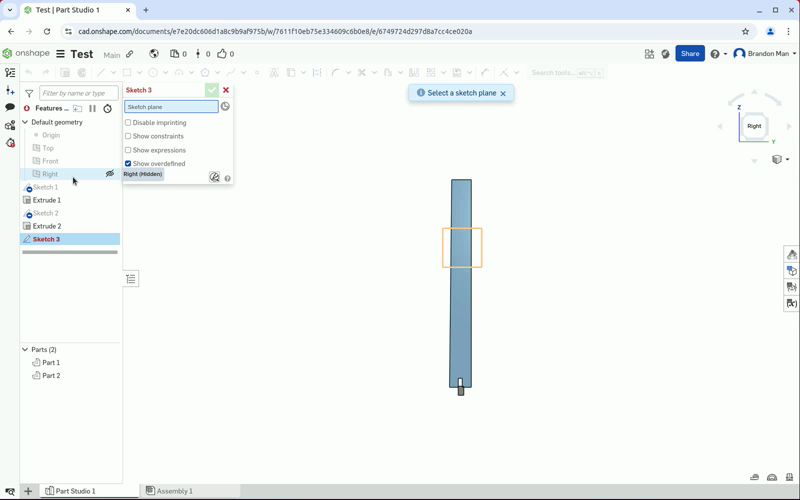
click(73, 176)
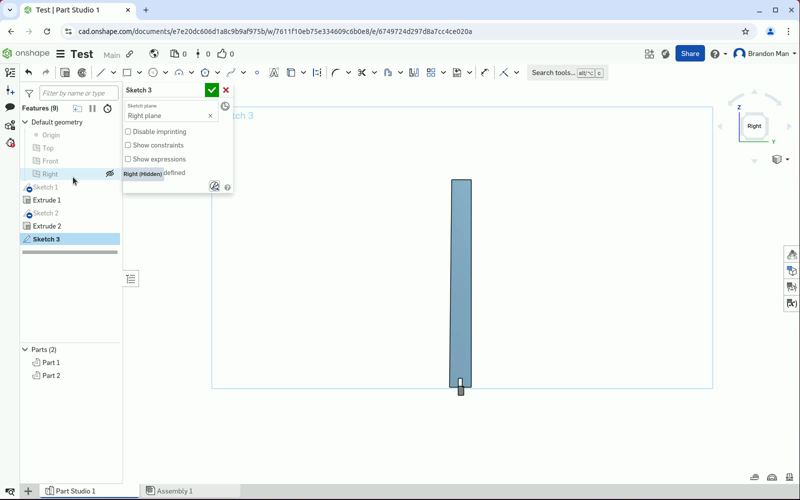
mouse_move(73, 352)
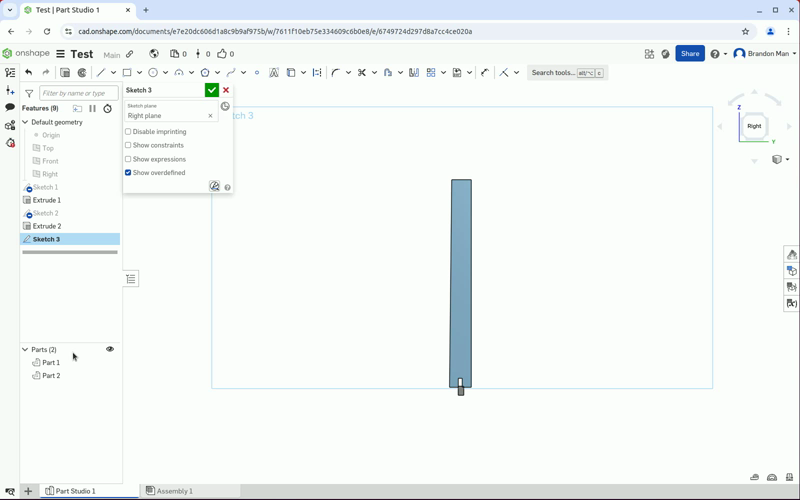
key(y)
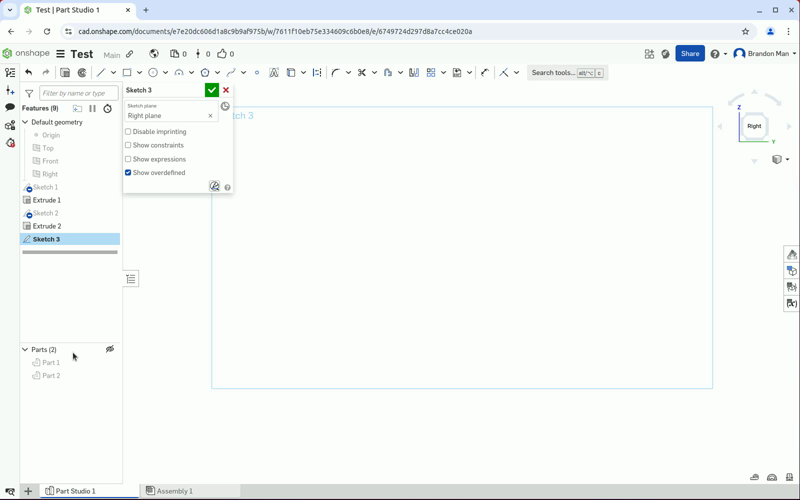
key(l)
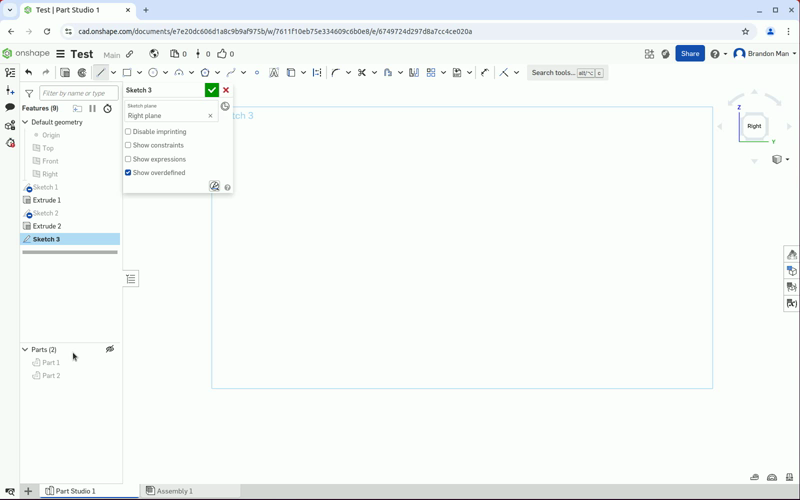
key_down(shift)
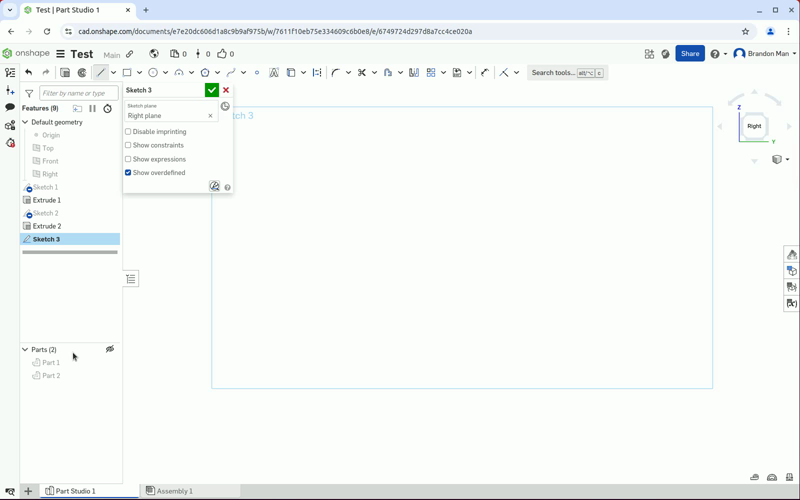
mouse_move(458, 387)
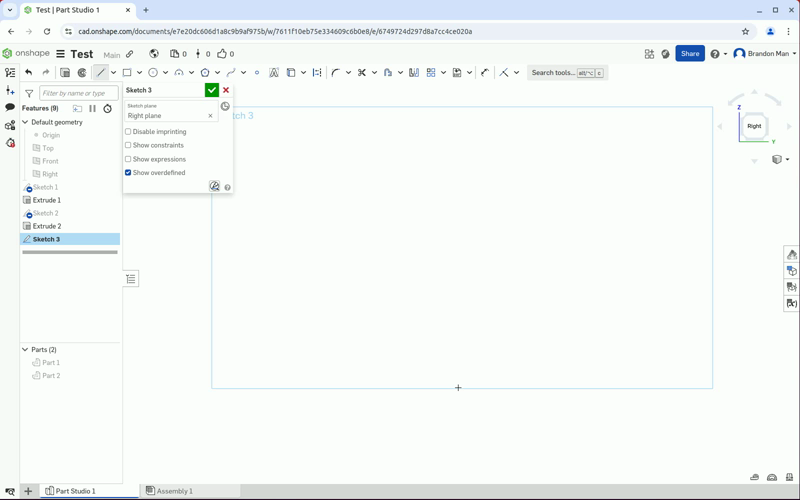
click(458, 387)
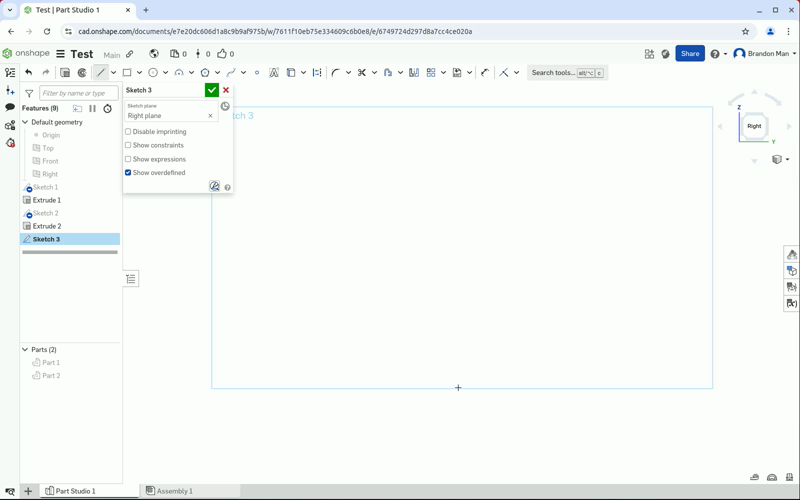
key_up(shift)
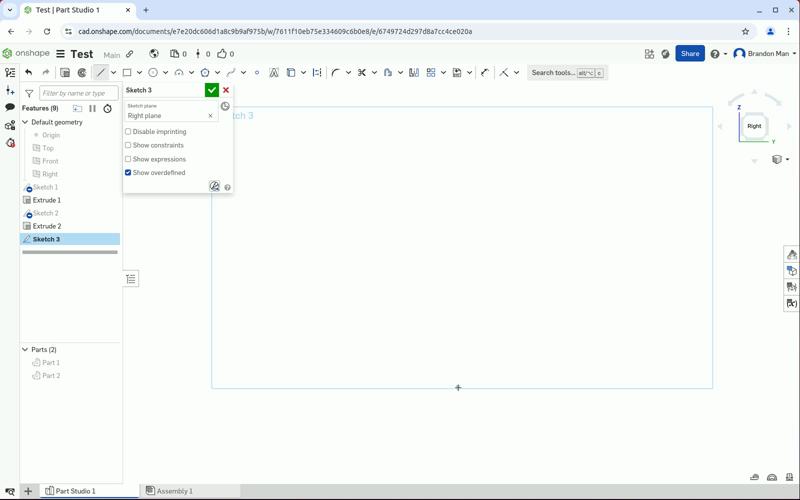
key_down(shift)
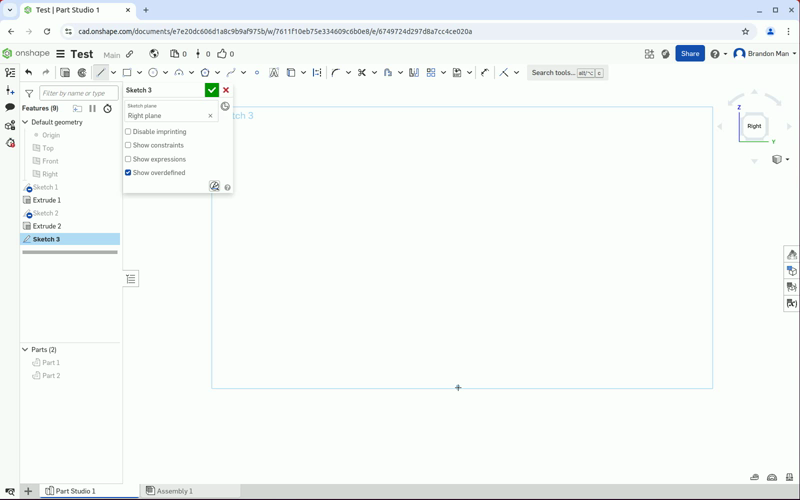
mouse_move(488, 387)
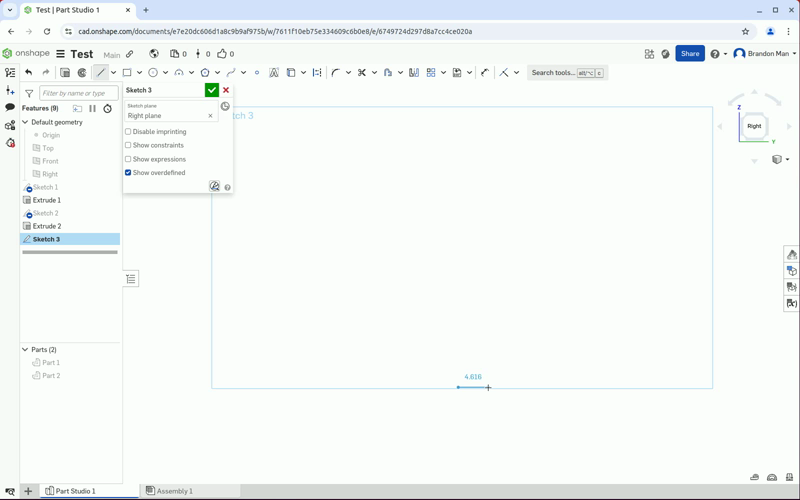
mouse_move(463, 387)
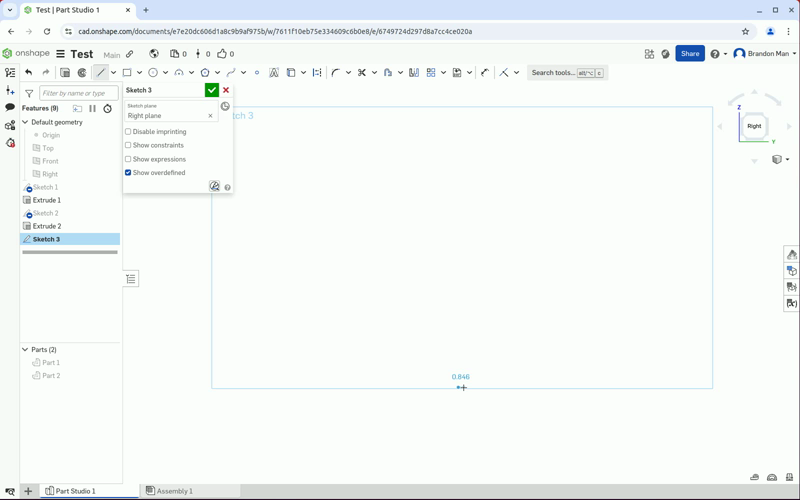
scroll(6)
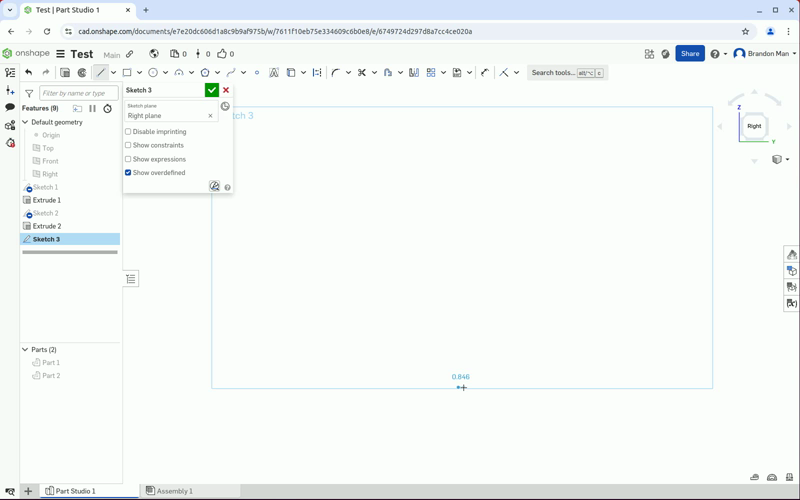
scroll(6)
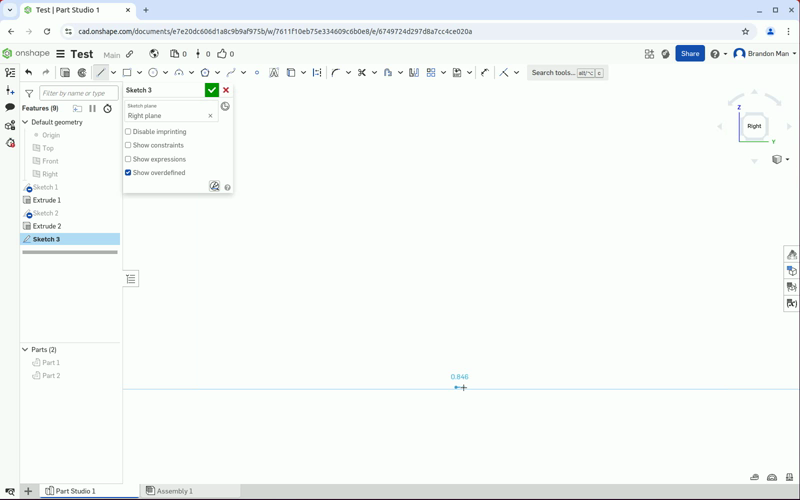
scroll(6)
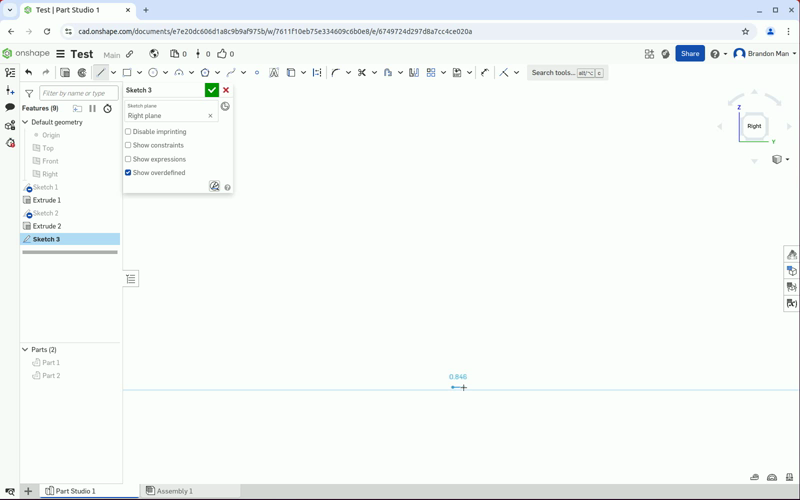
scroll(6)
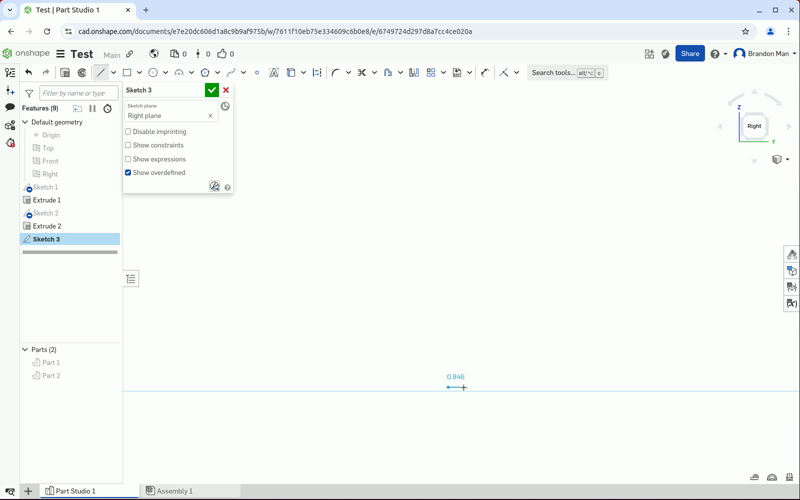
scroll(6)
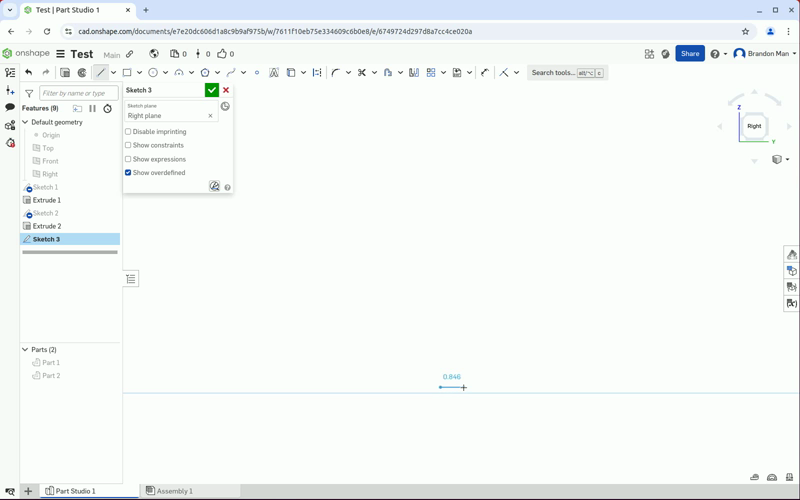
scroll(6)
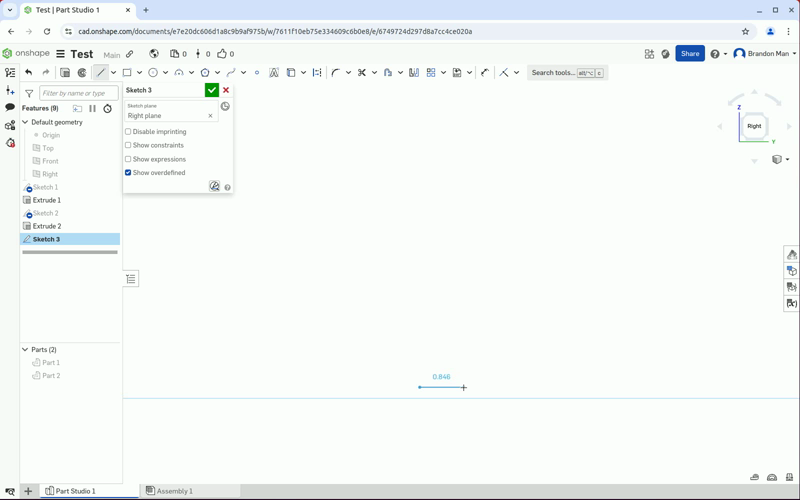
scroll(6)
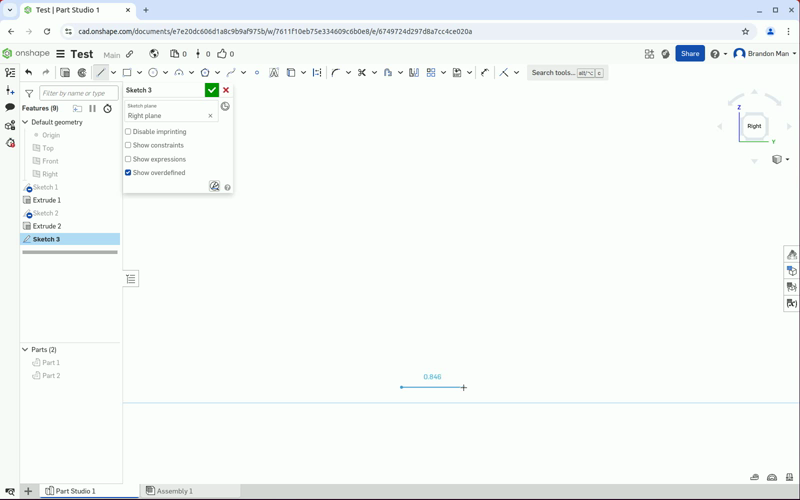
click(463, 387)
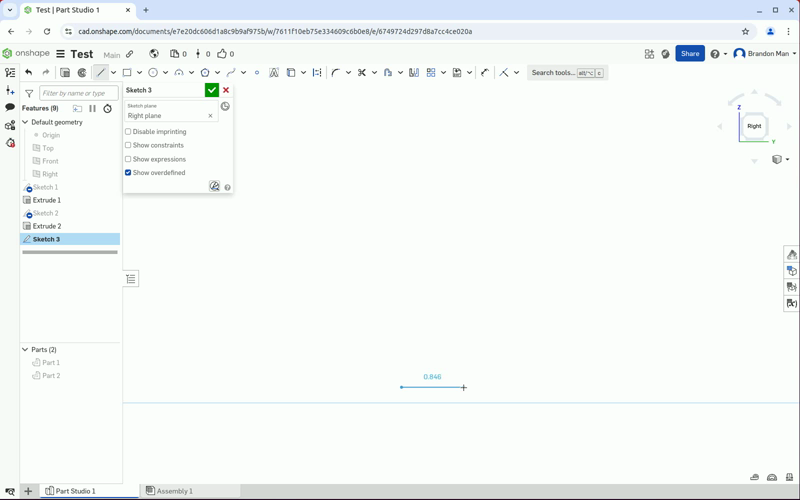
scroll(-6)
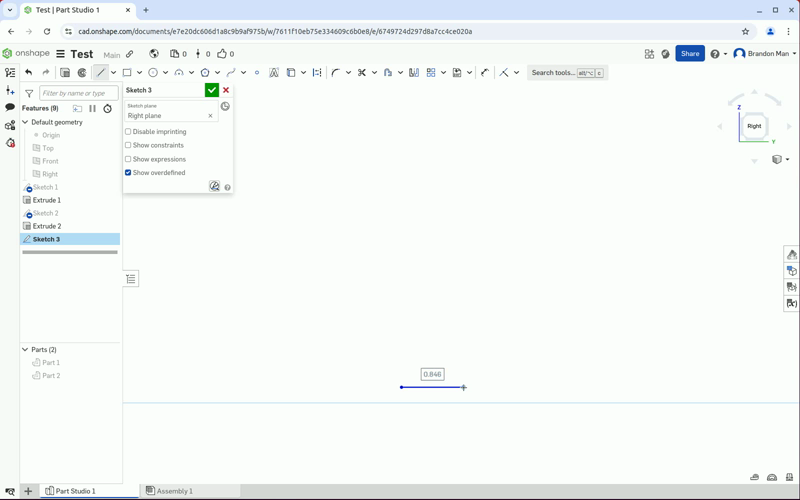
scroll(-6)
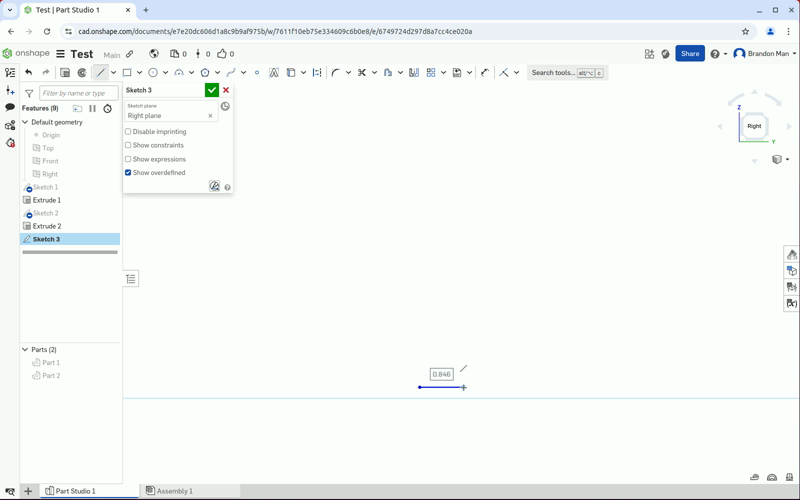
scroll(-6)
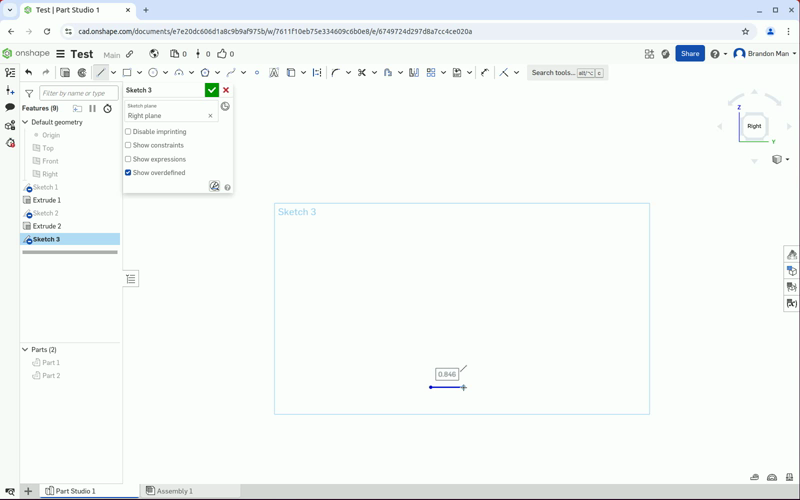
scroll(-6)
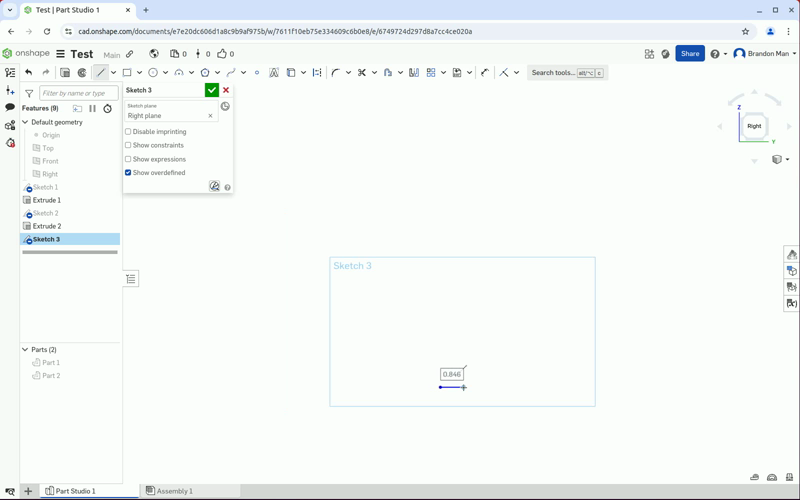
scroll(-6)
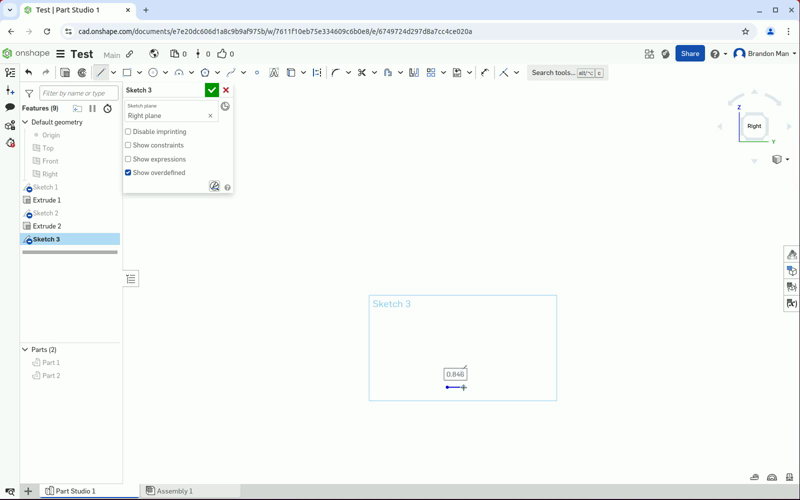
scroll(-6)
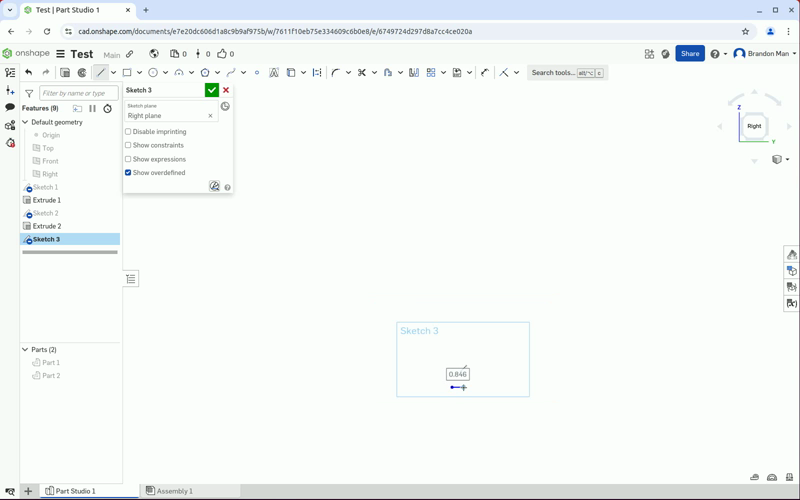
scroll(-6)
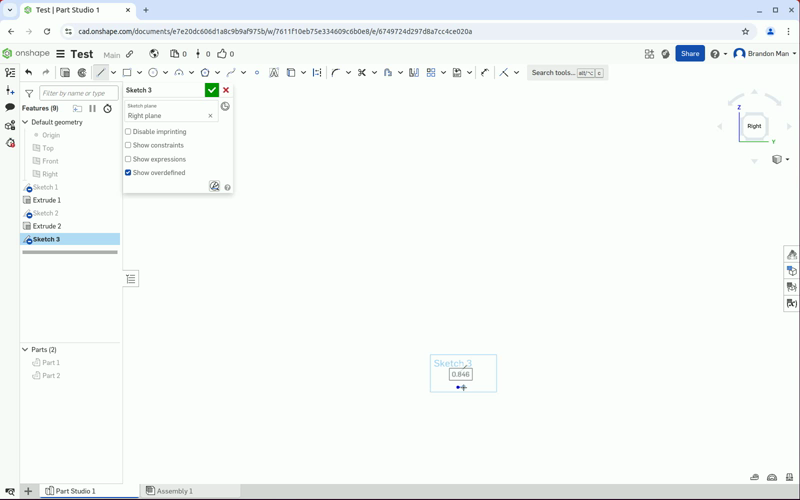
key_up(shift)
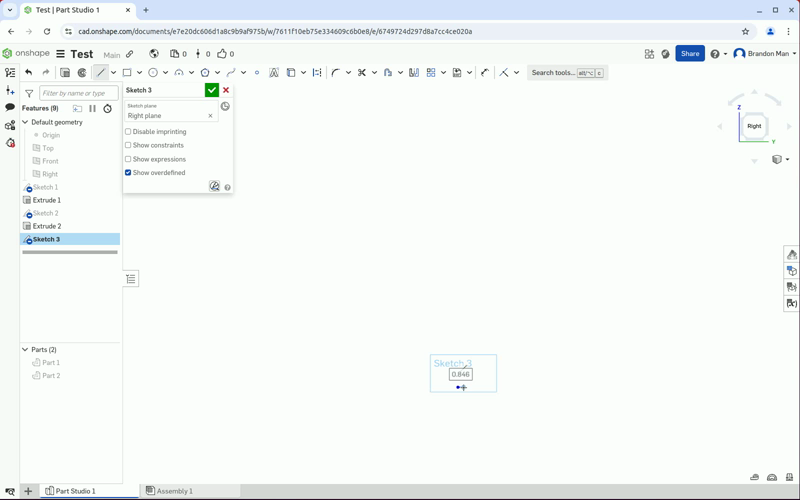
key_down(shift)
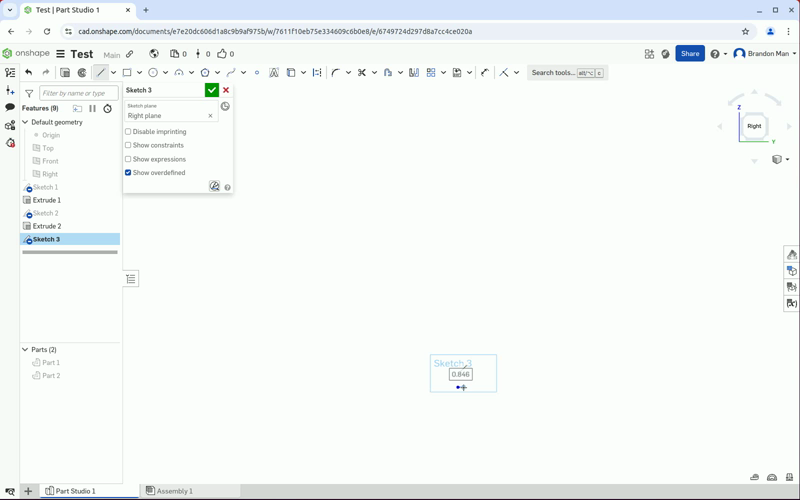
mouse_move(493, 387)
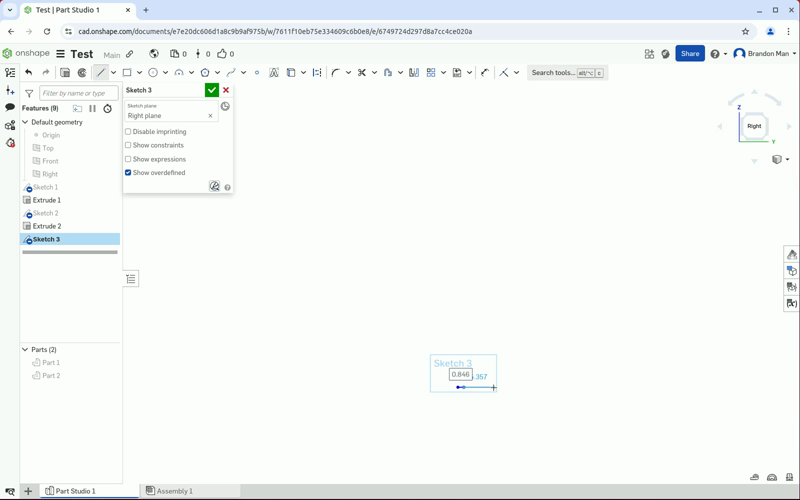
mouse_move(463, 378)
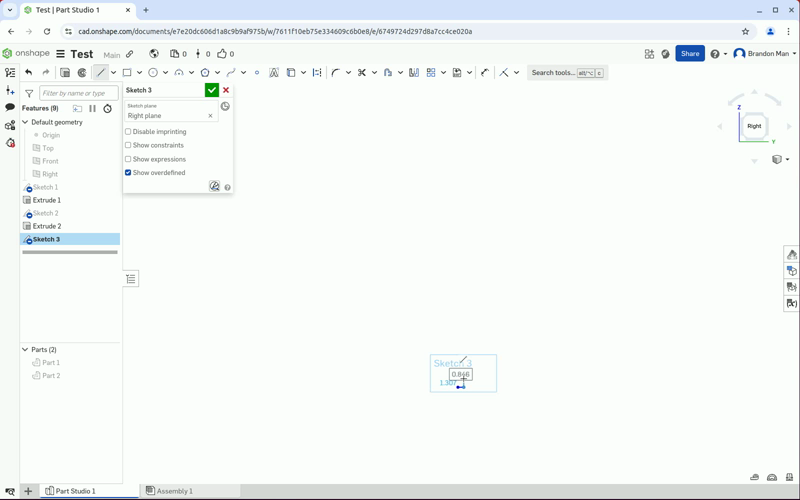
click(463, 378)
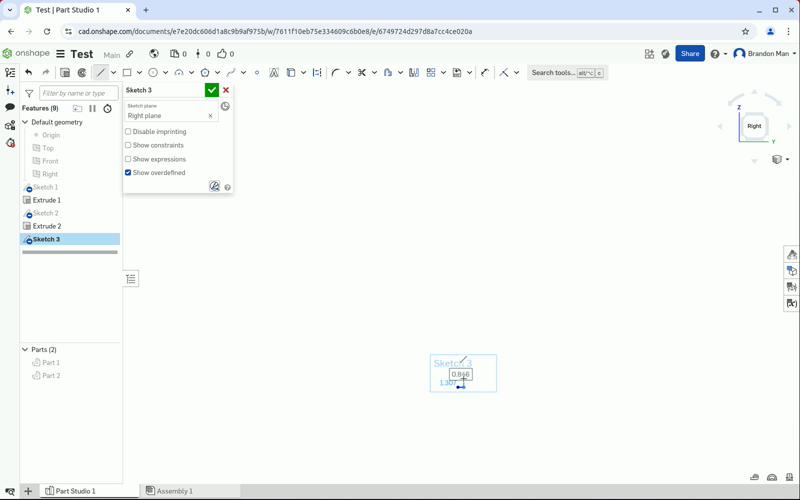
key_up(shift)
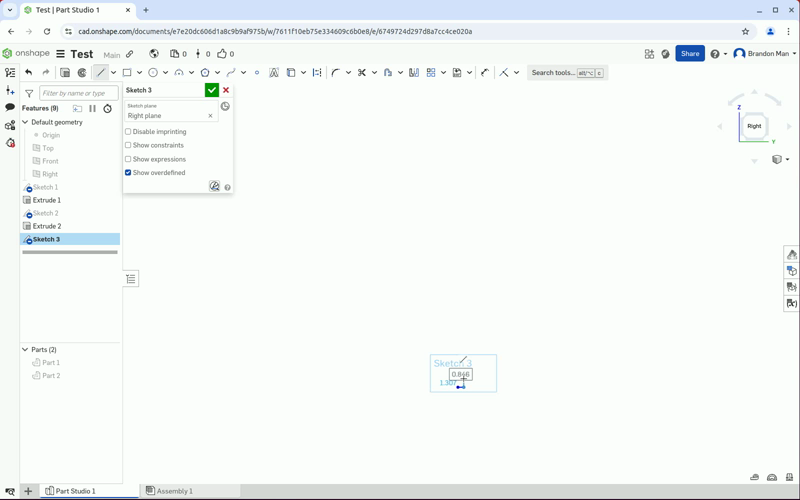
key_down(shift)
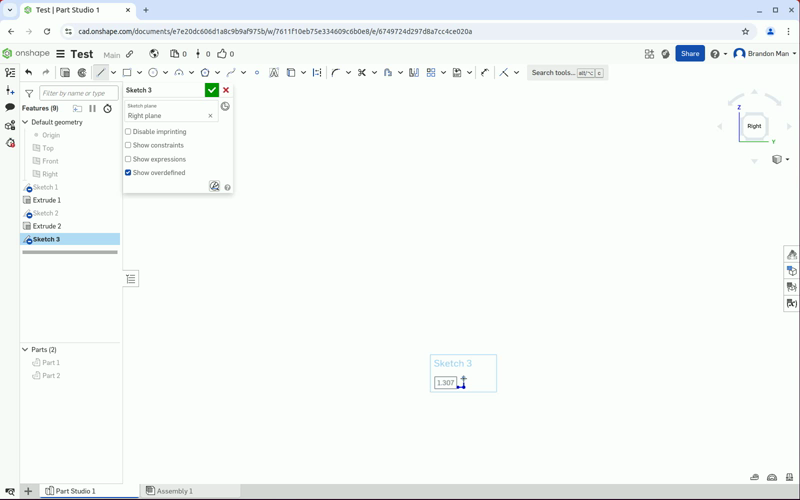
mouse_move(493, 378)
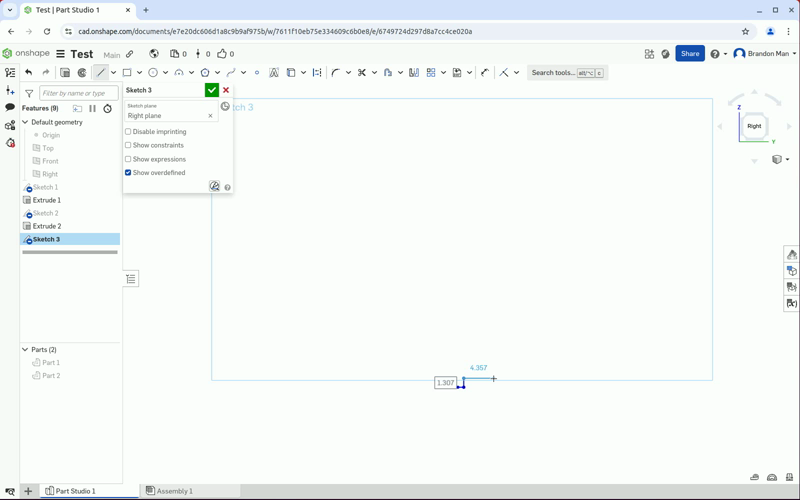
mouse_move(458, 378)
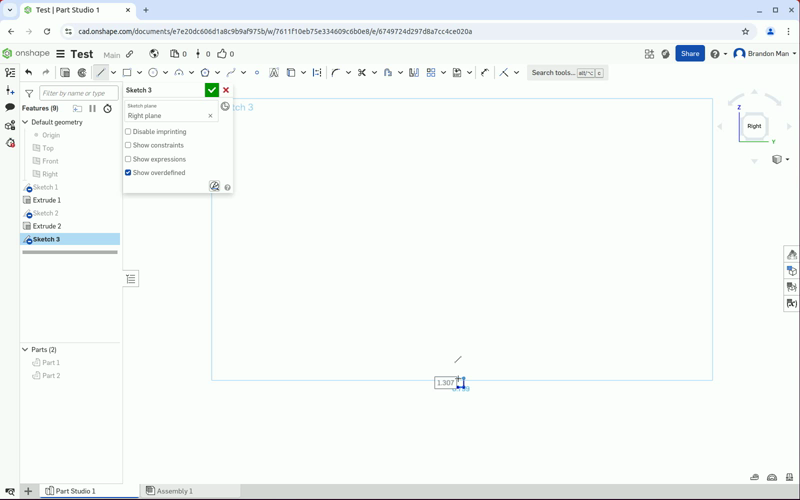
scroll(6)
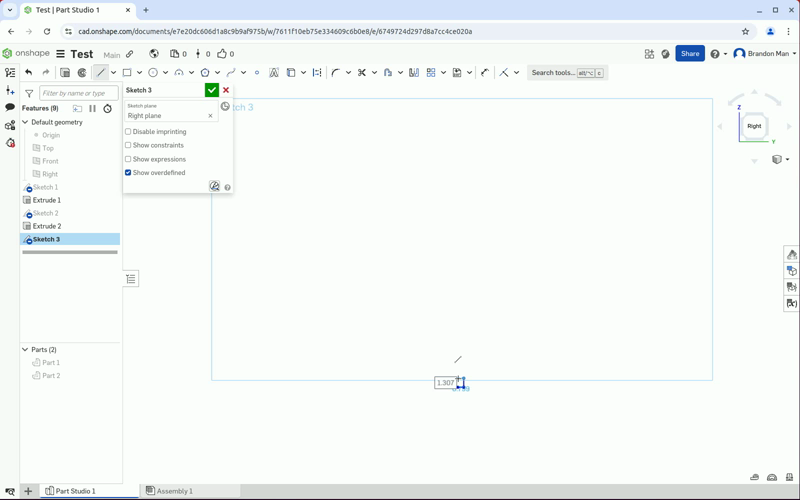
scroll(6)
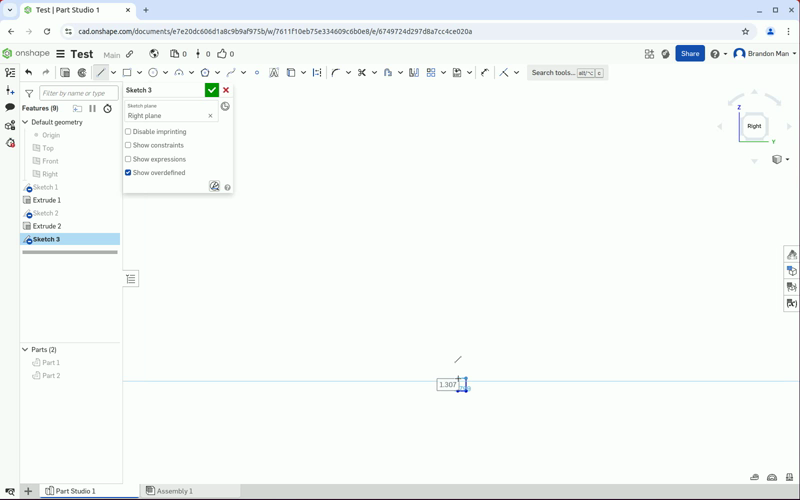
scroll(6)
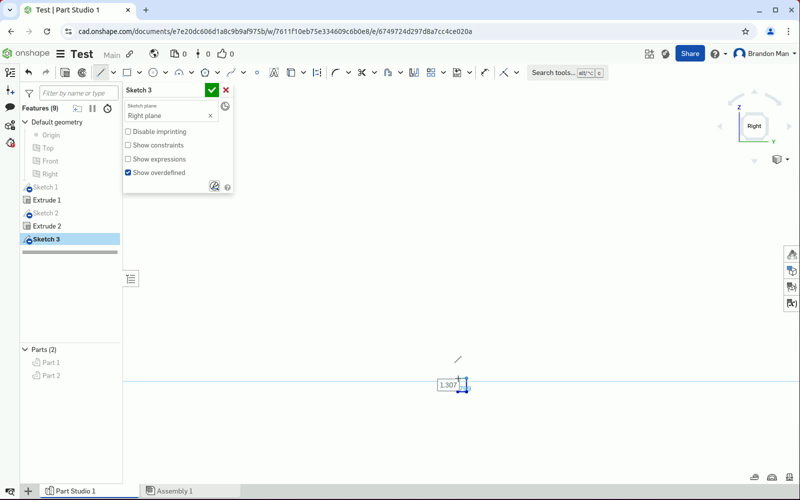
scroll(6)
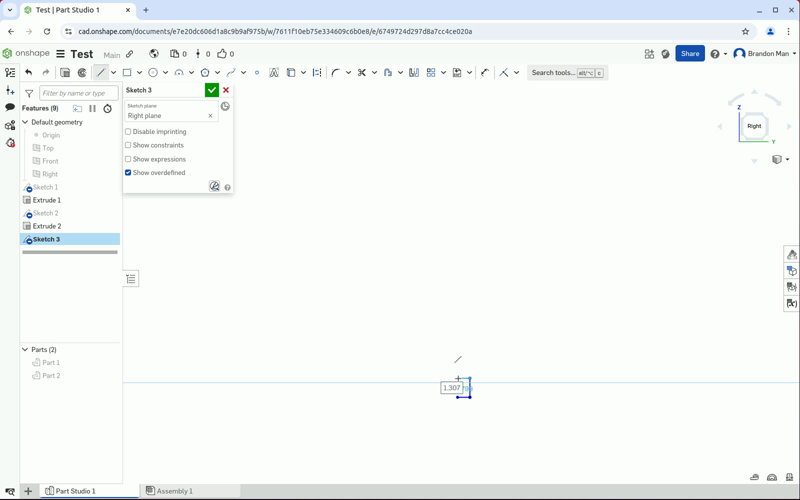
scroll(6)
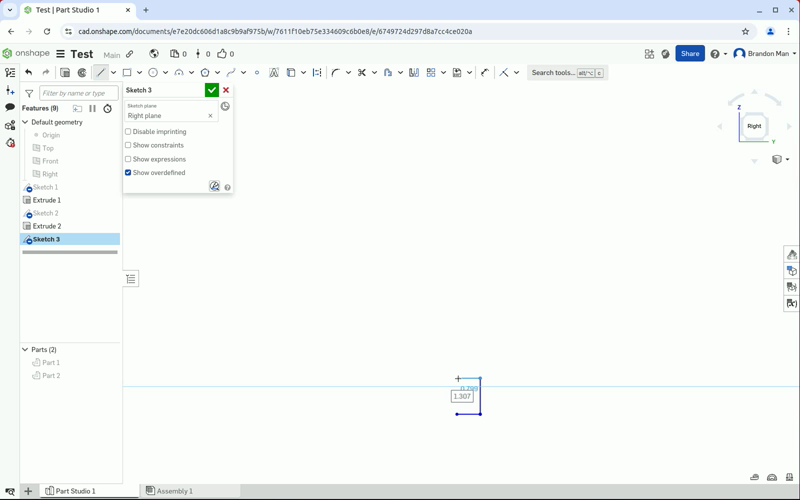
scroll(6)
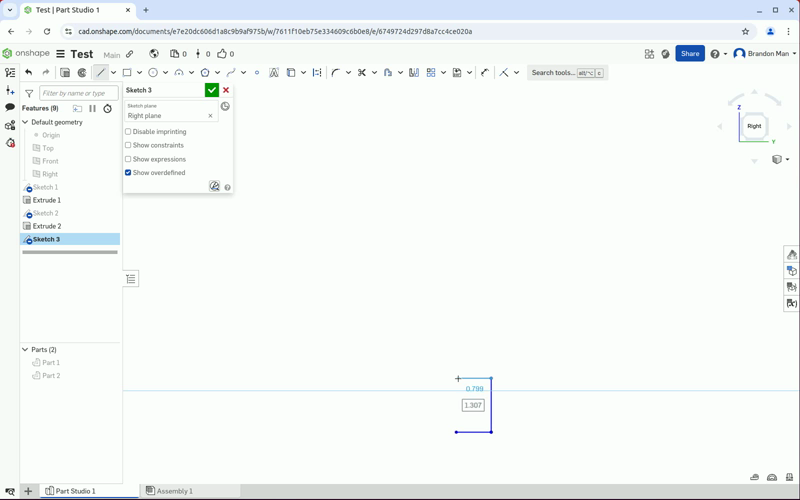
scroll(6)
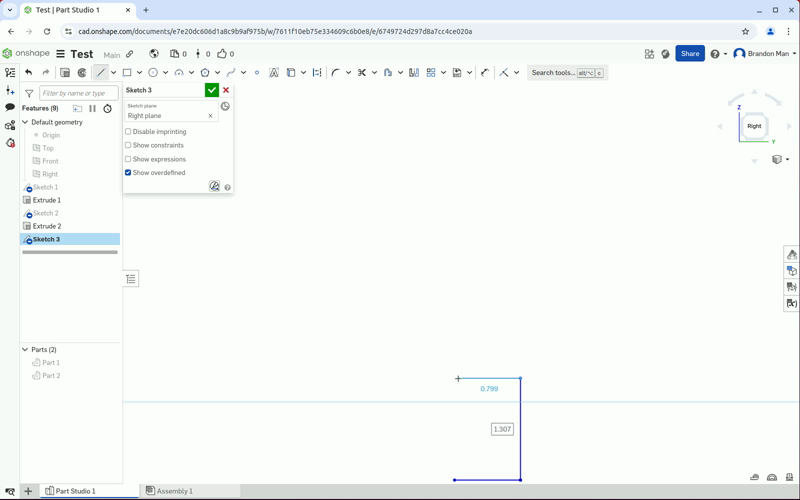
click(458, 378)
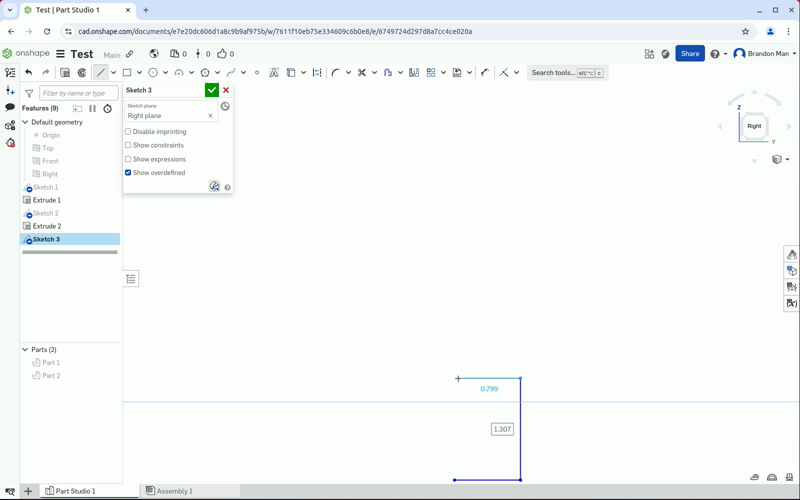
scroll(-6)
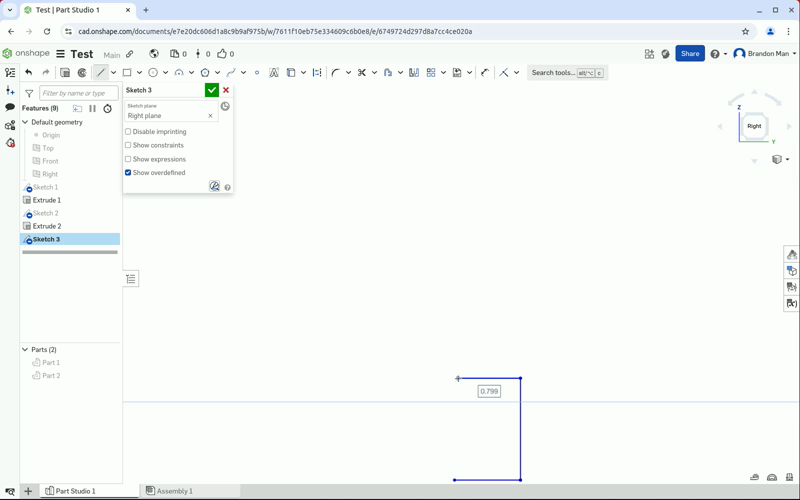
scroll(-6)
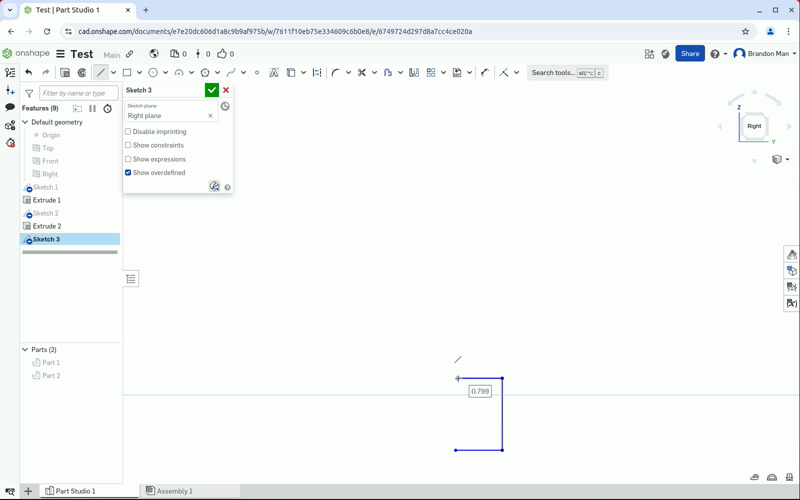
scroll(-6)
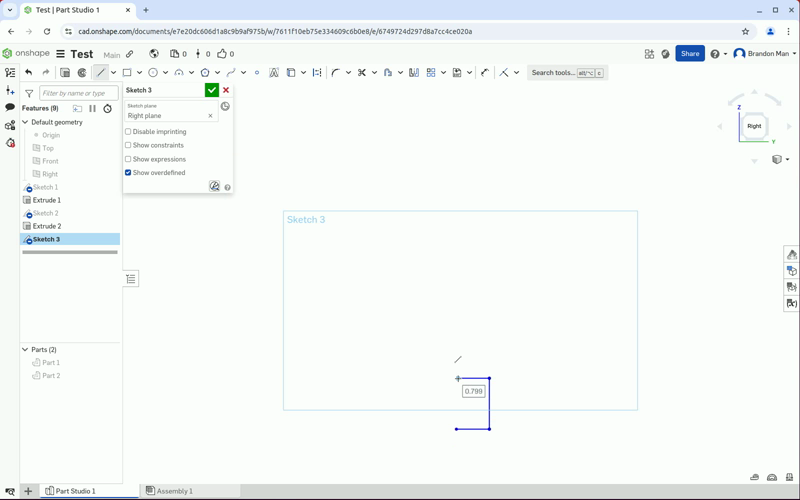
scroll(-6)
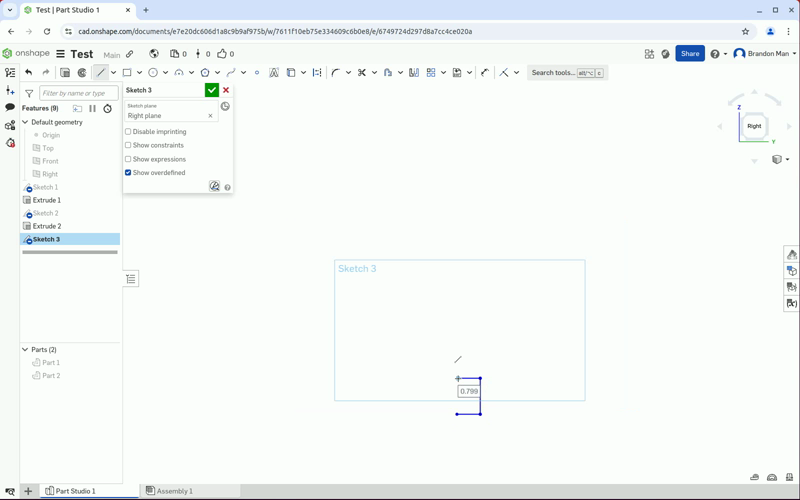
scroll(-6)
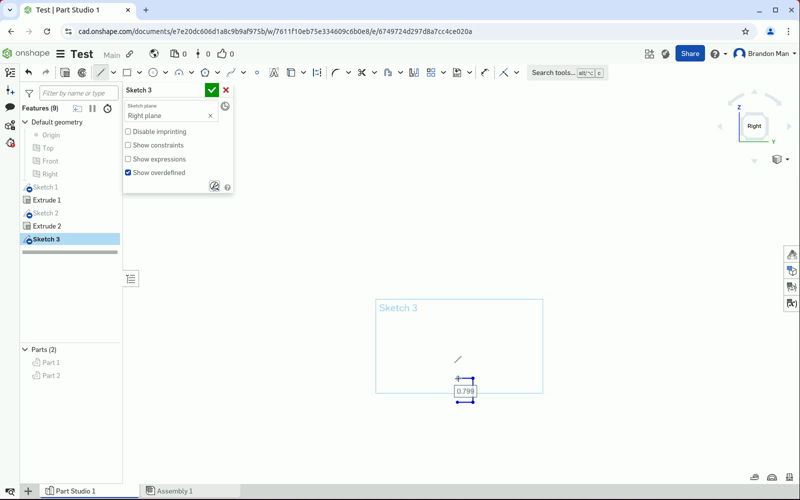
scroll(-6)
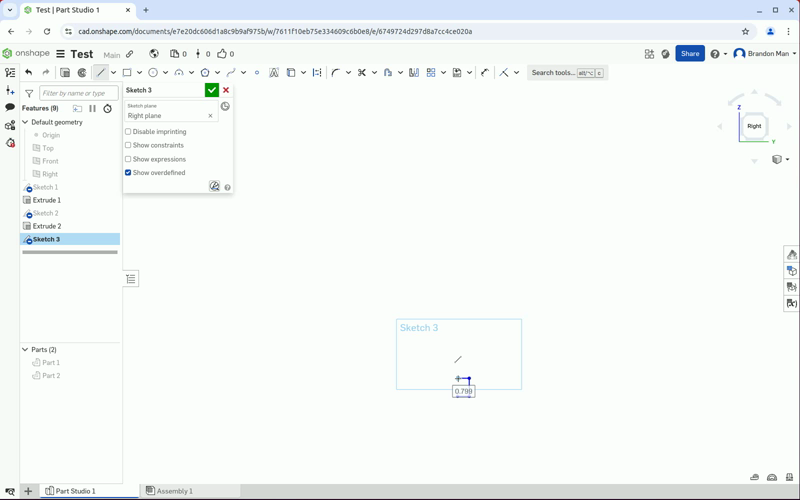
scroll(-6)
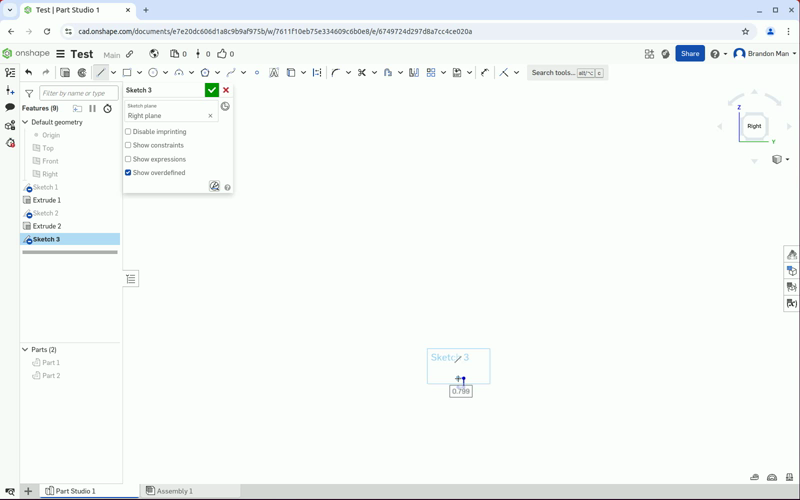
key_up(shift)
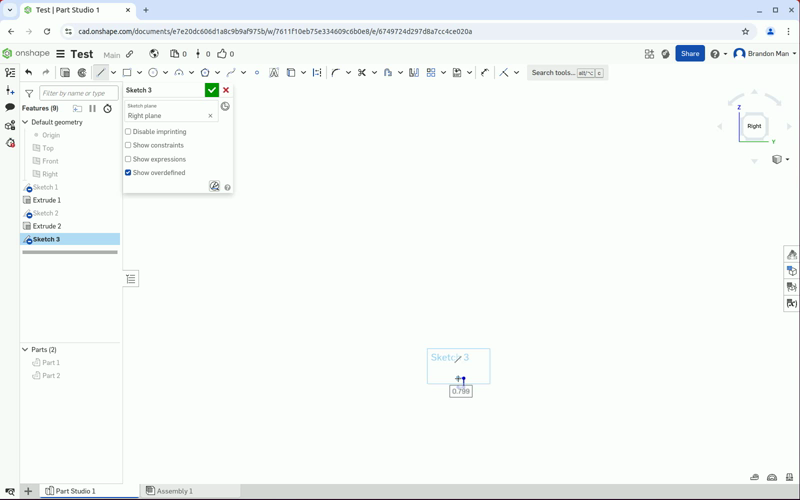
mouse_move(488, 378)
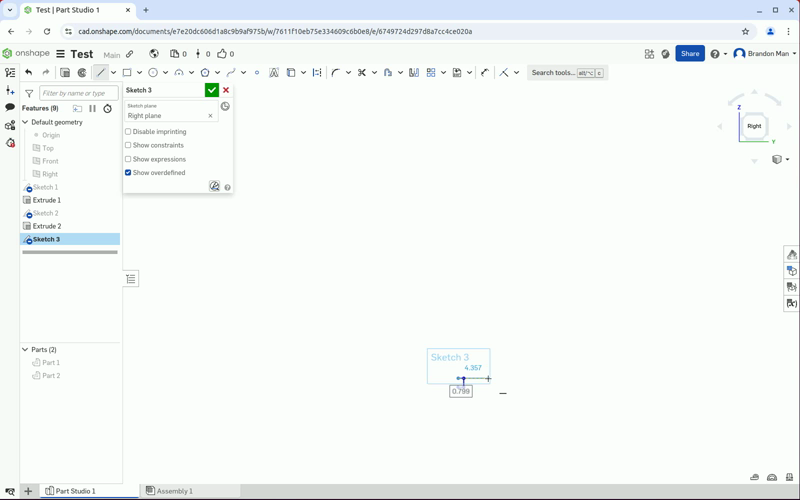
key_down(shift)
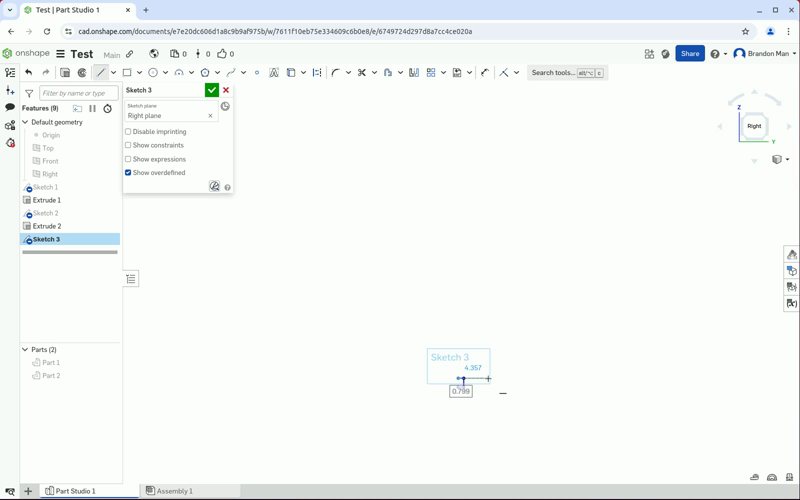
mouse_move(458, 387)
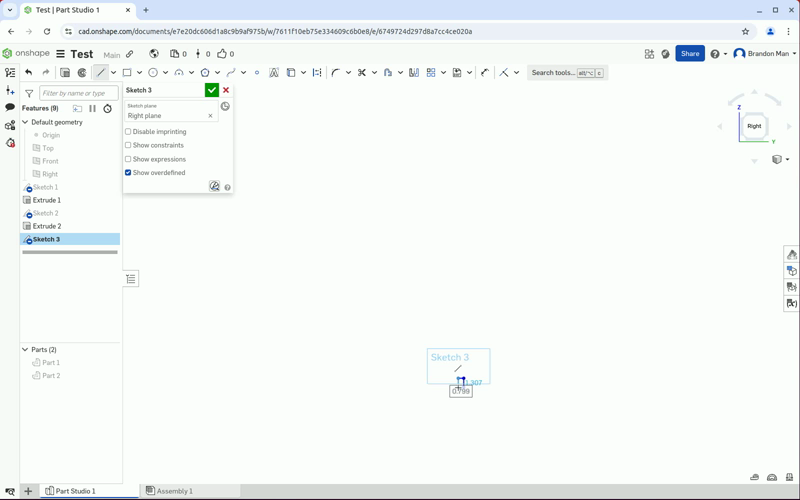
key_up(shift)
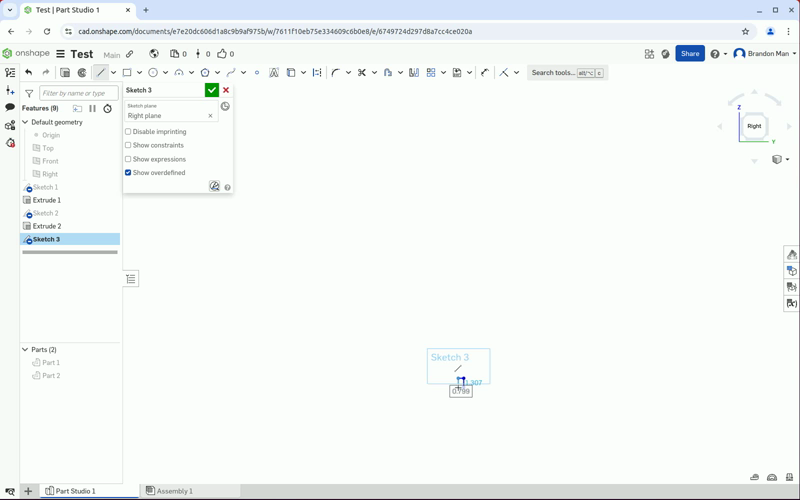
click(458, 387)
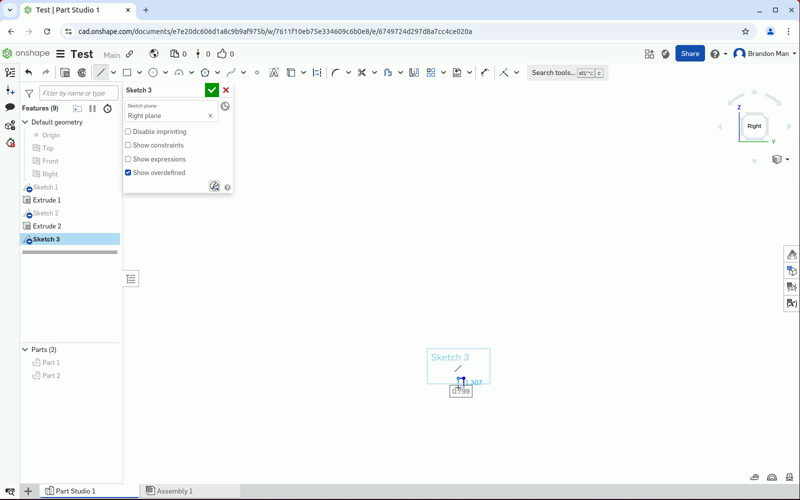
key(esc)
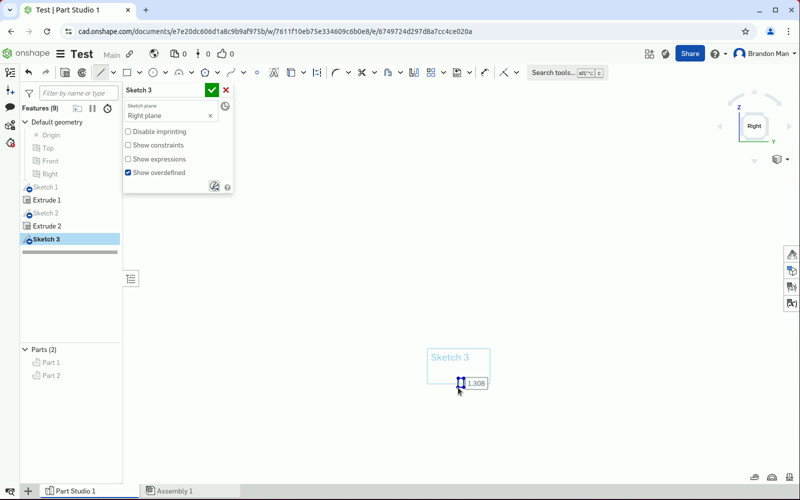
mouse_move(461, 378)
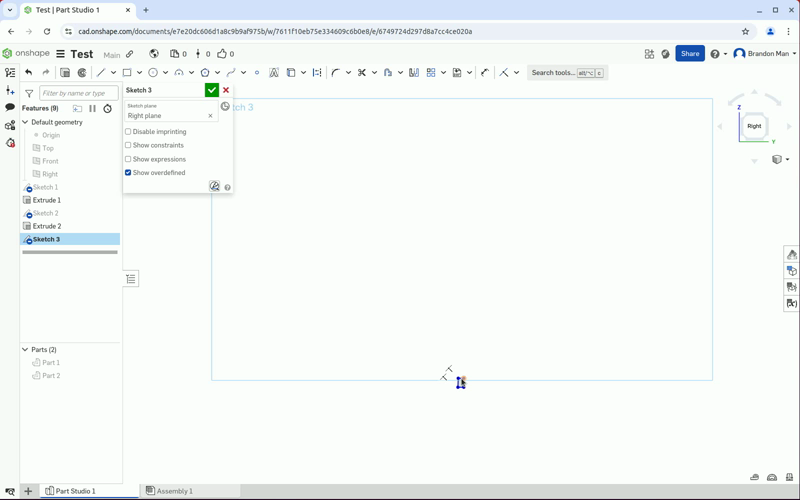
scroll(6)
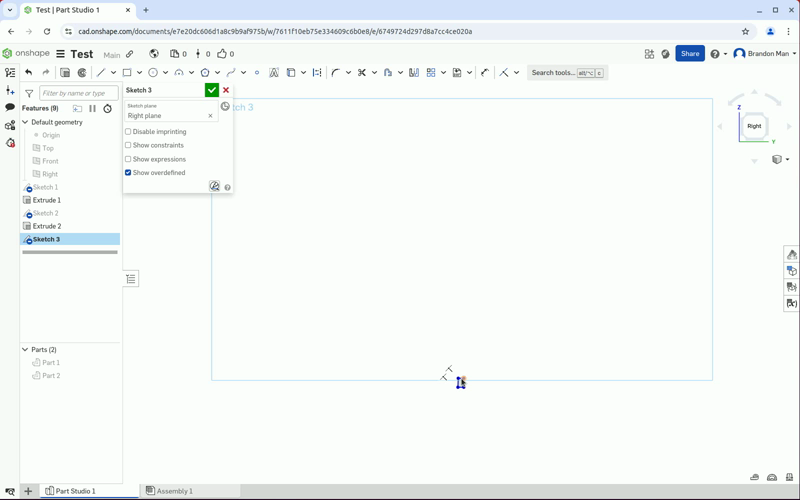
scroll(6)
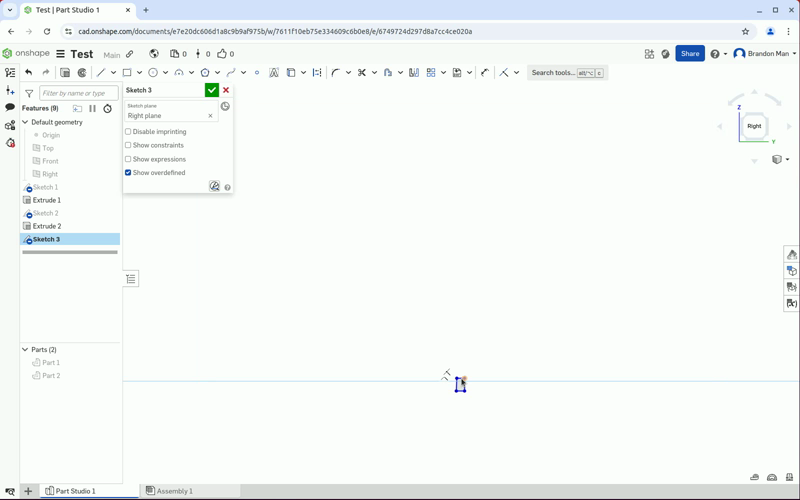
scroll(6)
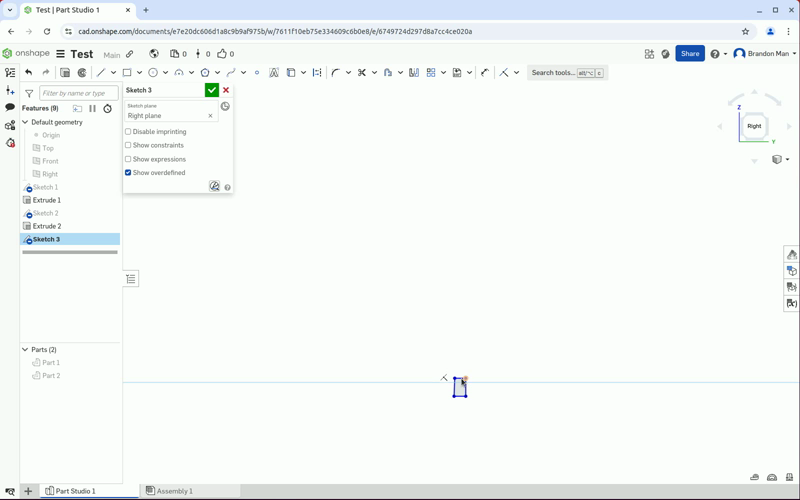
scroll(6)
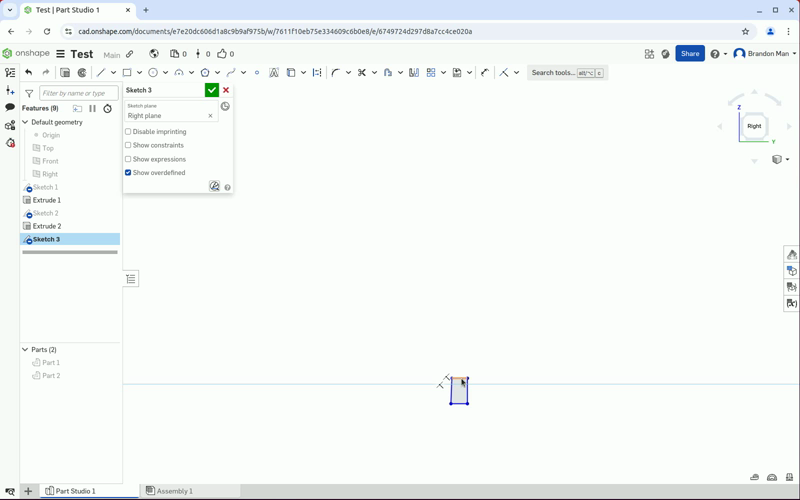
scroll(6)
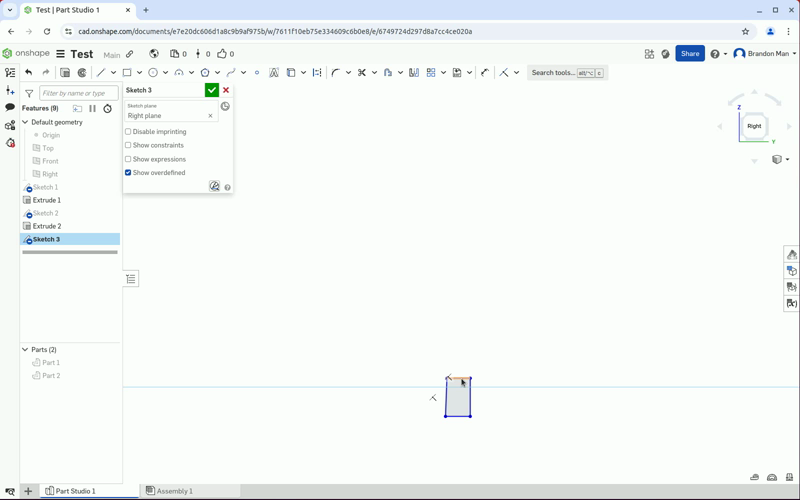
scroll(6)
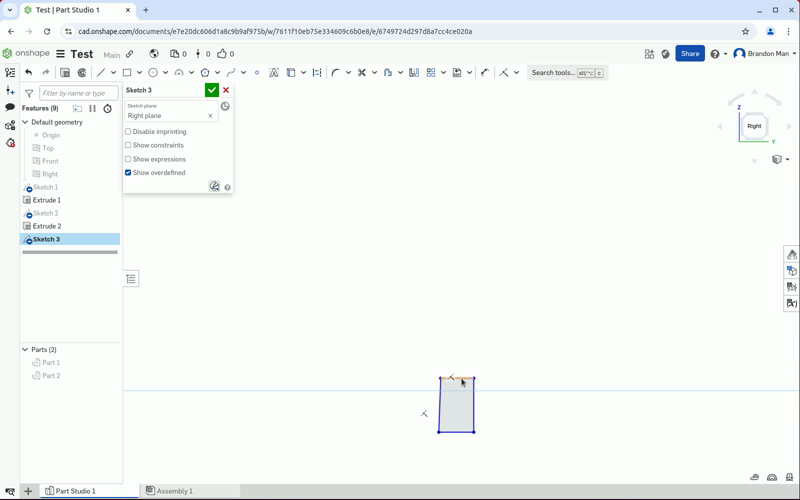
scroll(6)
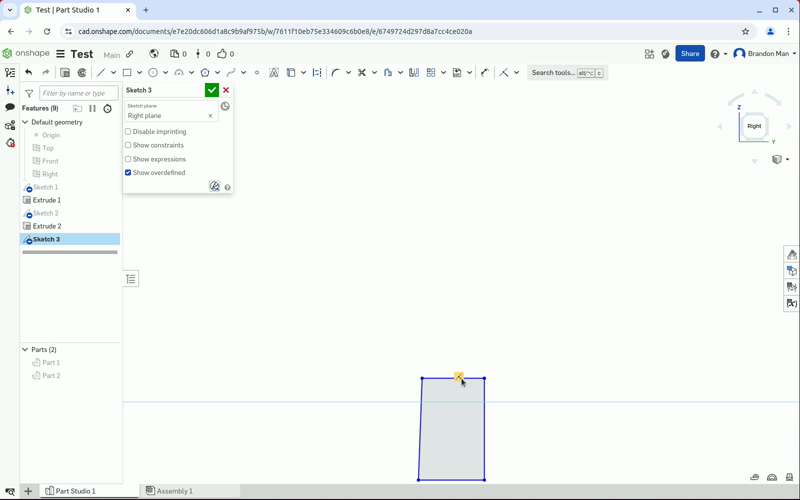
click(461, 378)
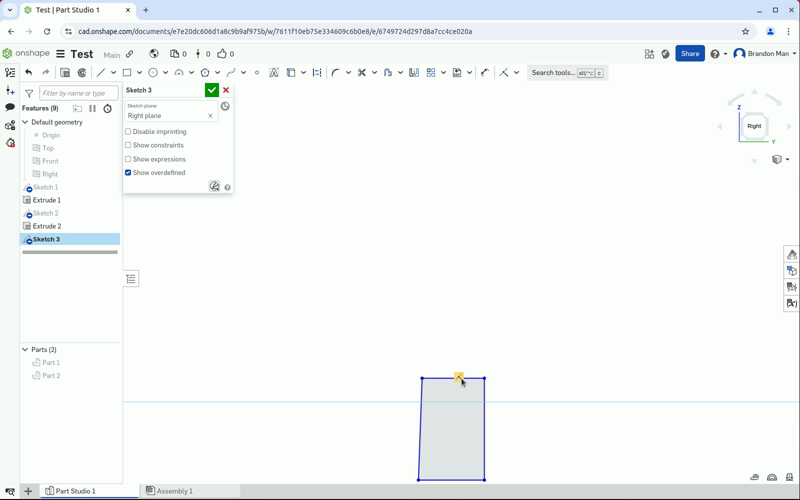
scroll(-6)
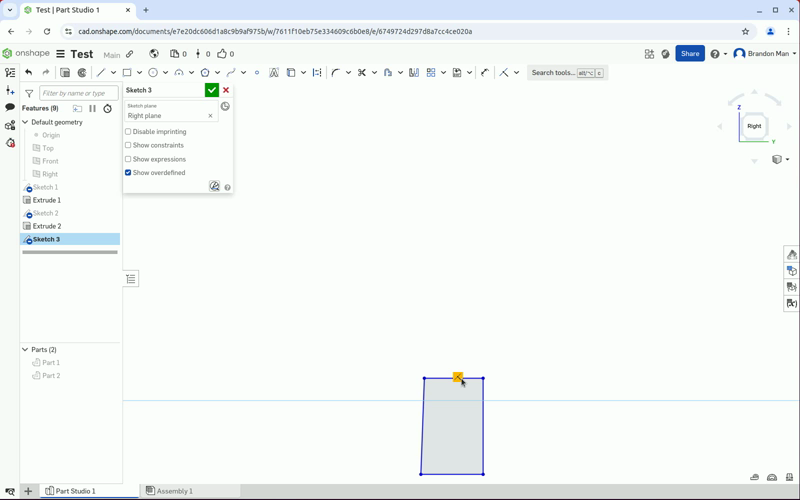
scroll(-6)
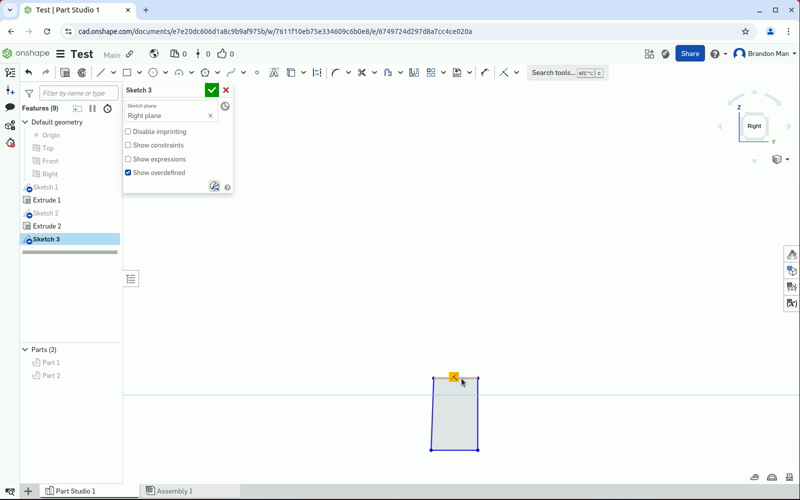
scroll(-6)
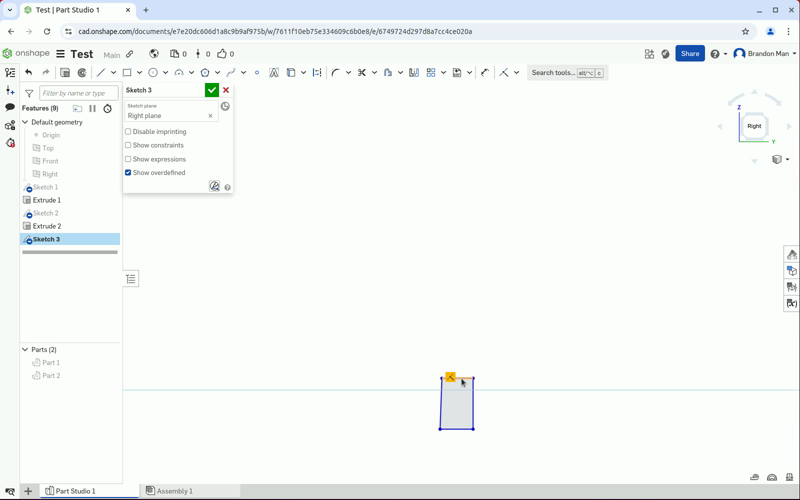
scroll(-6)
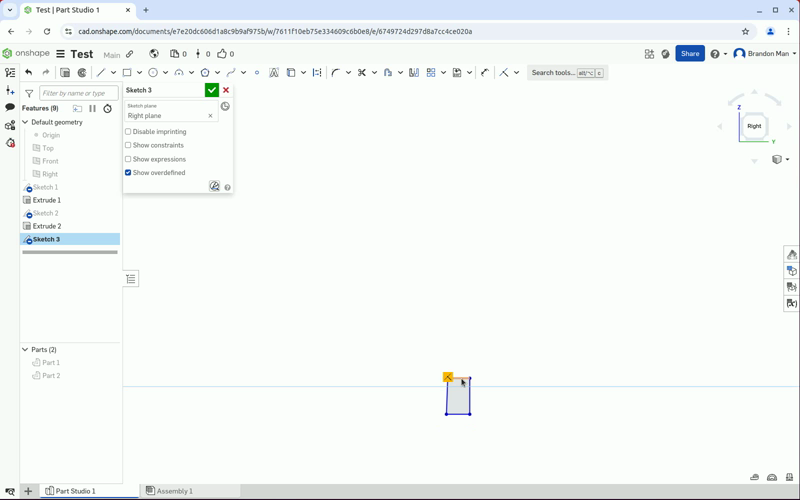
scroll(-6)
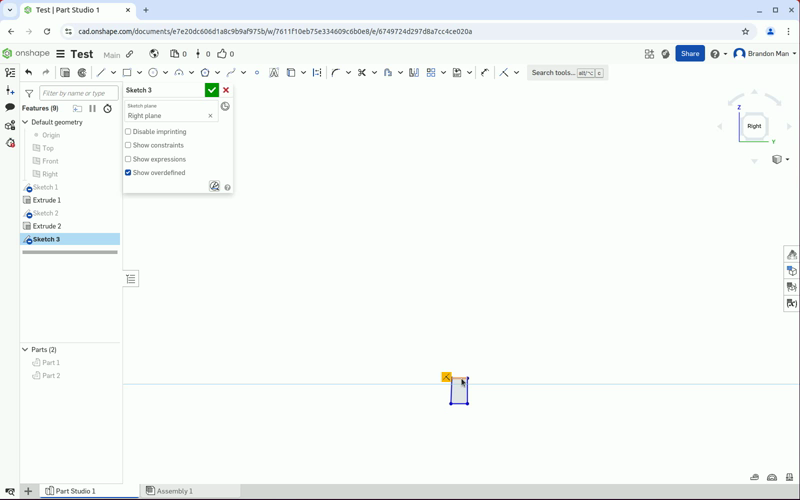
scroll(-6)
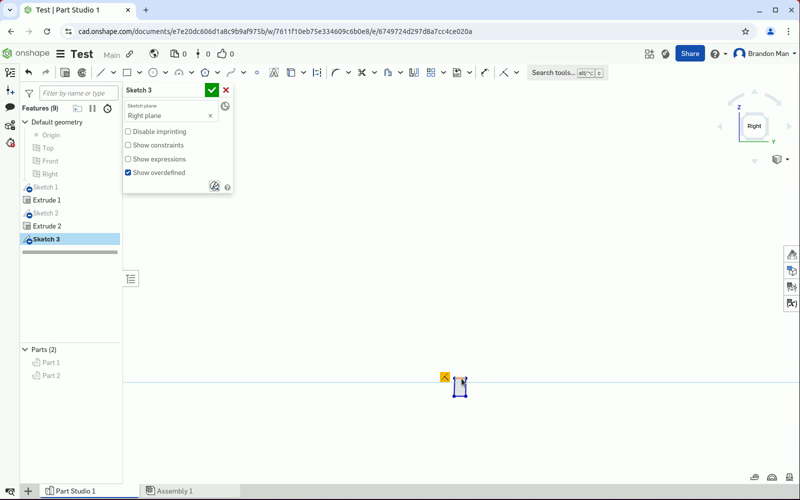
scroll(-6)
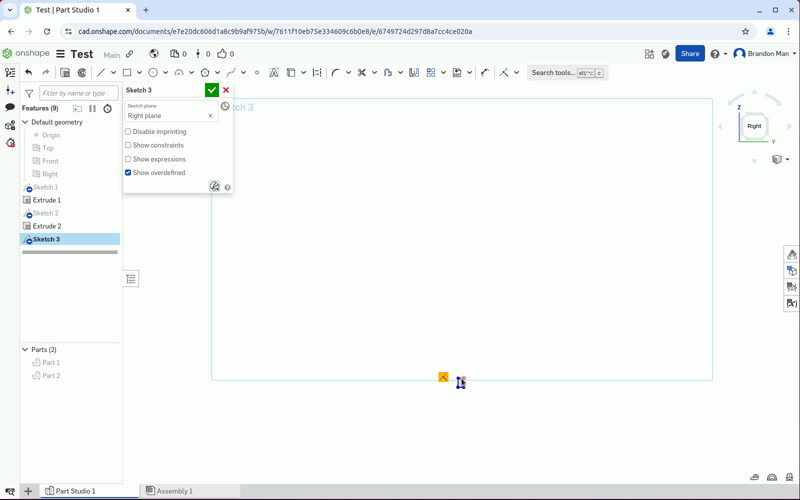
mouse_move(73, 352)
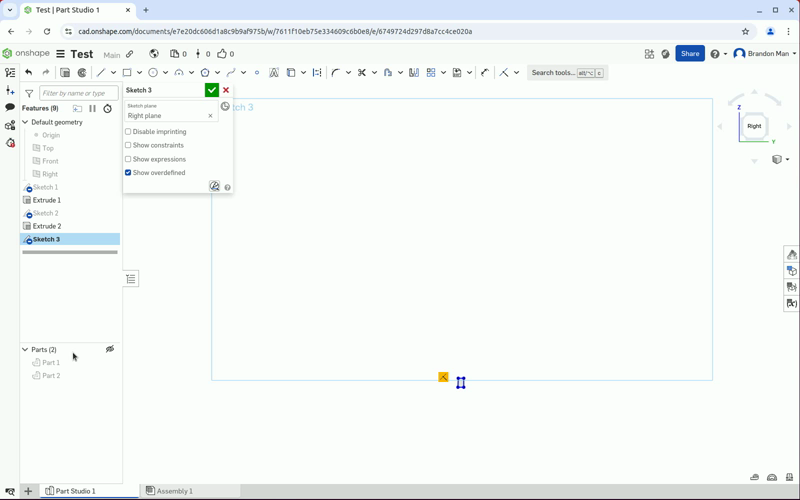
key(shift+y)
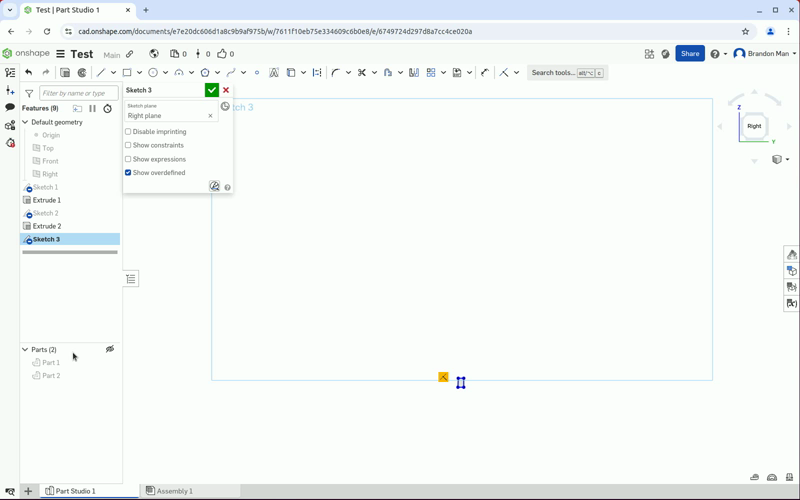
key(shift+e)
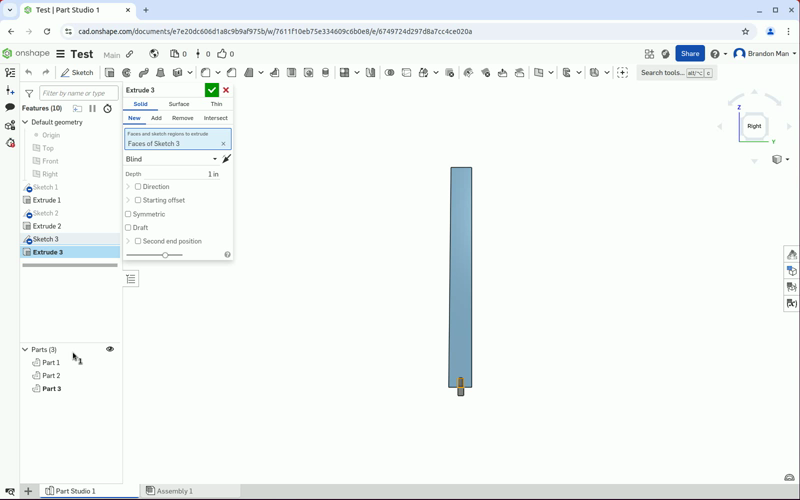
mouse_move(143, 106)
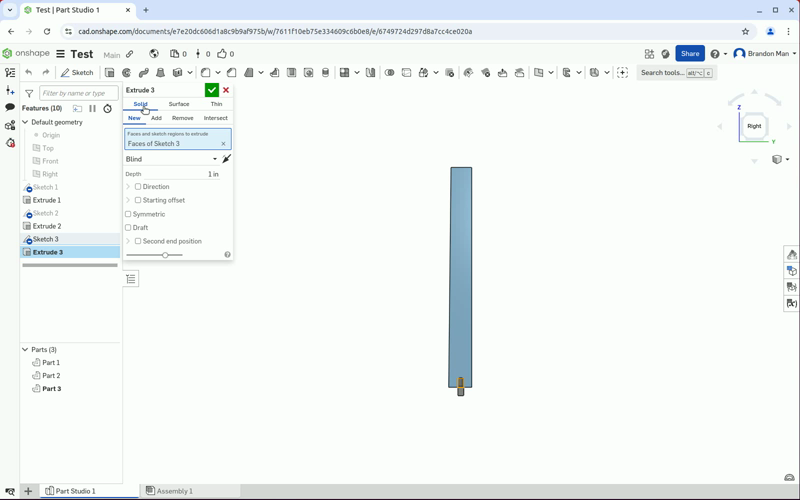
click(143, 106)
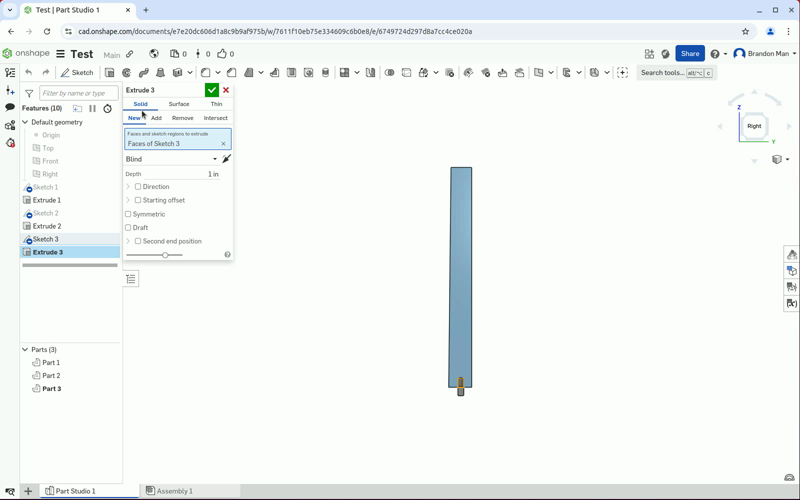
mouse_move(137, 120)
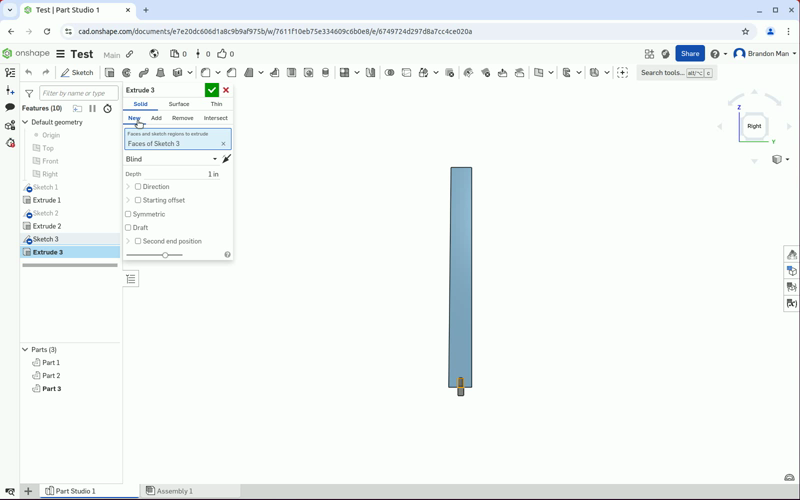
click(137, 120)
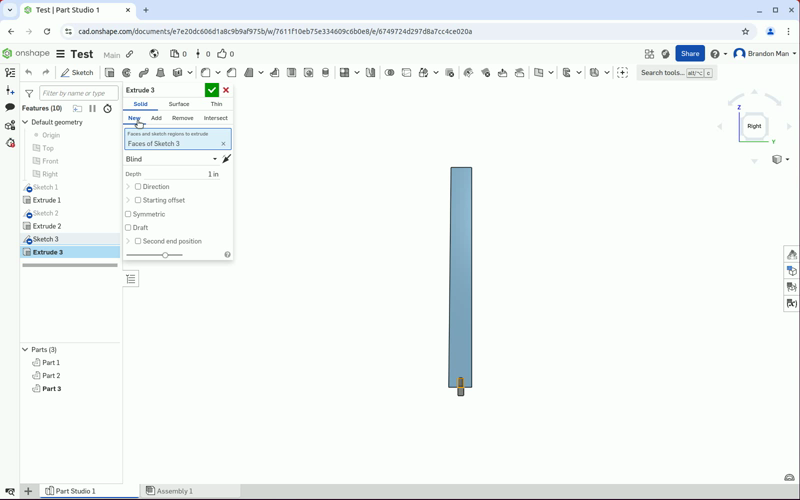
key(tab, 4)
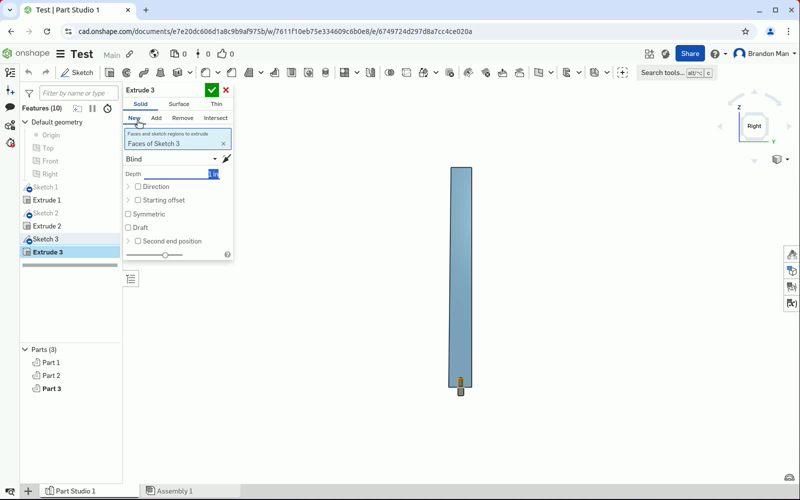
text(1.444)
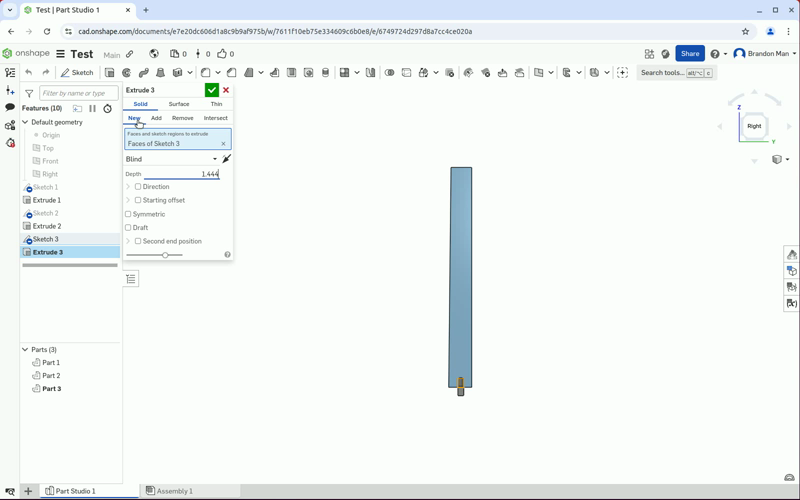
key(enter)
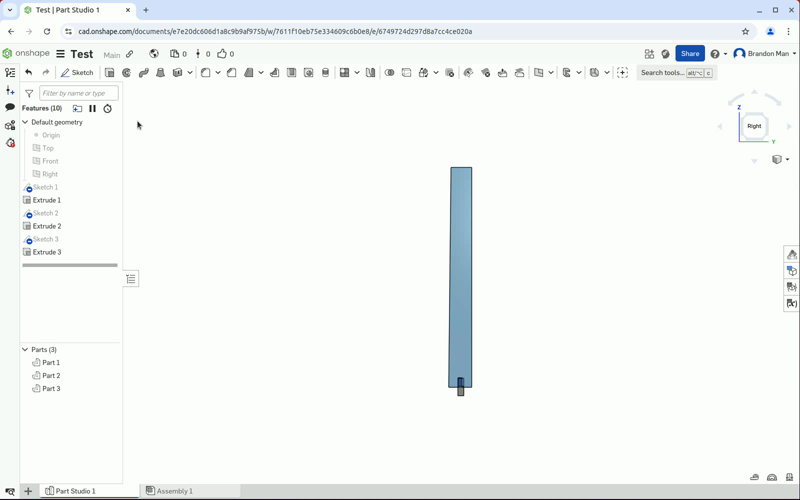
key(shift+h)
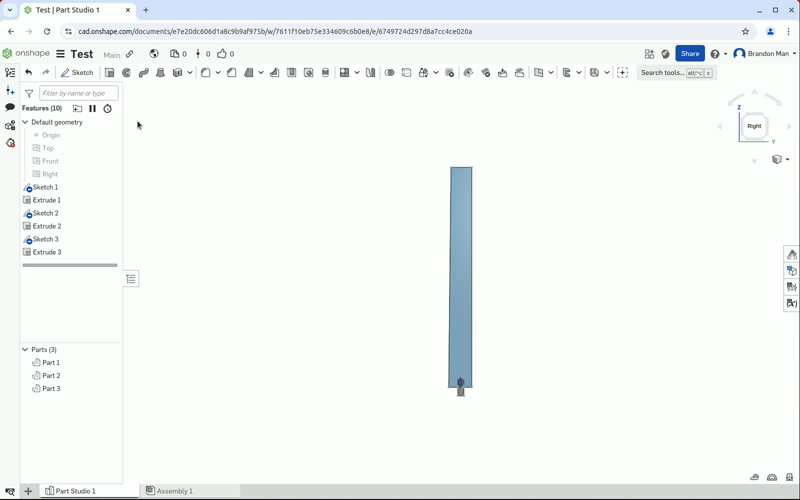
key(shift+h)
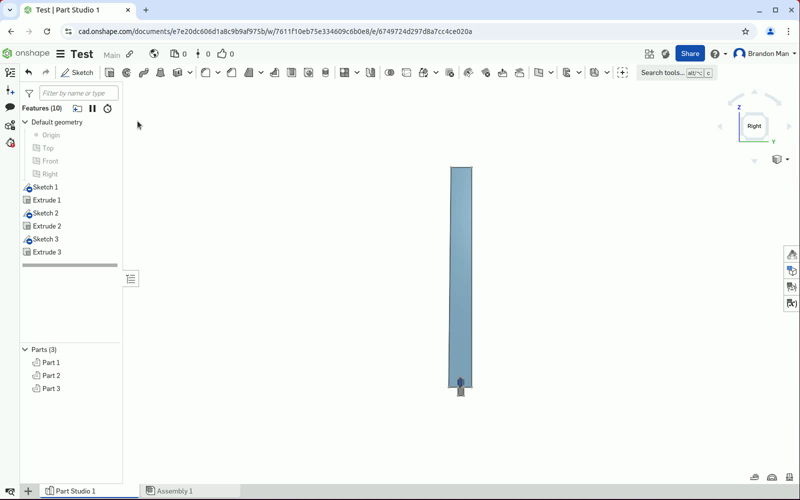
key(shift+7)
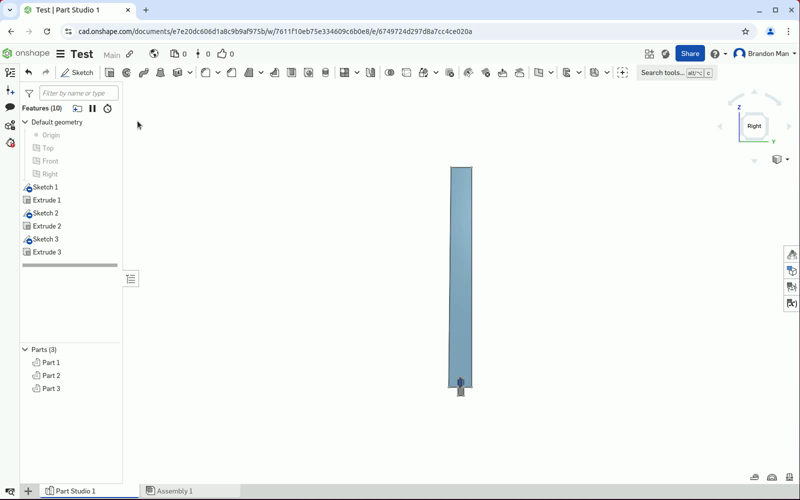
key(right, 2)
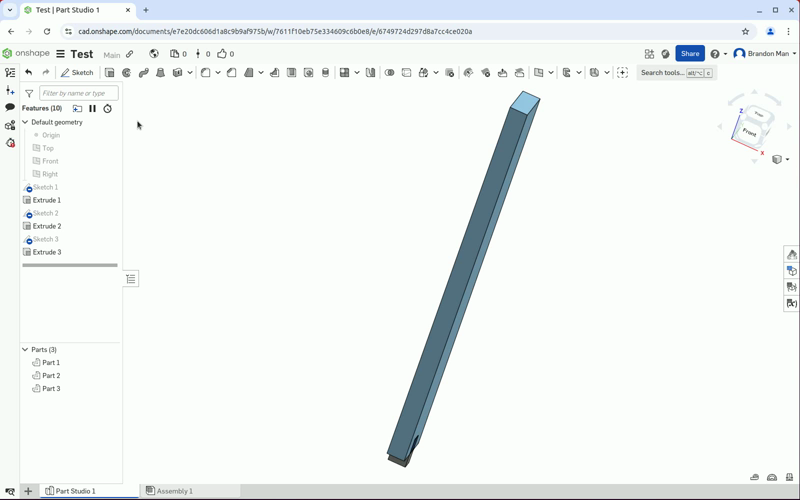
key(down, 2)
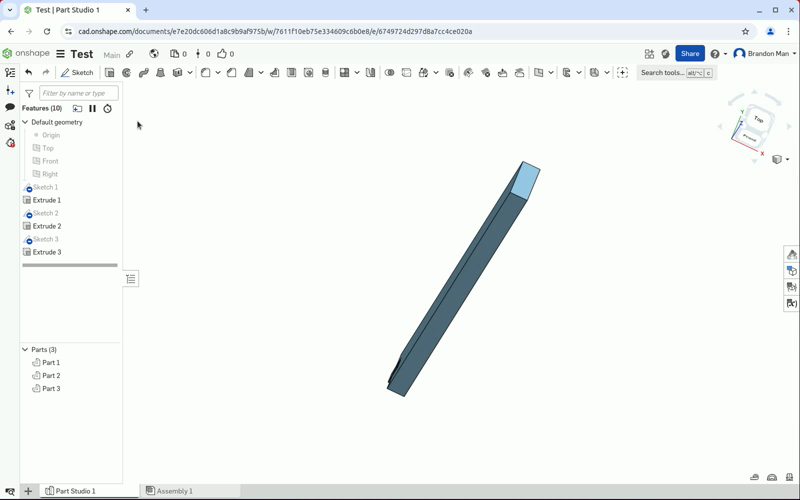
key(up, 2)
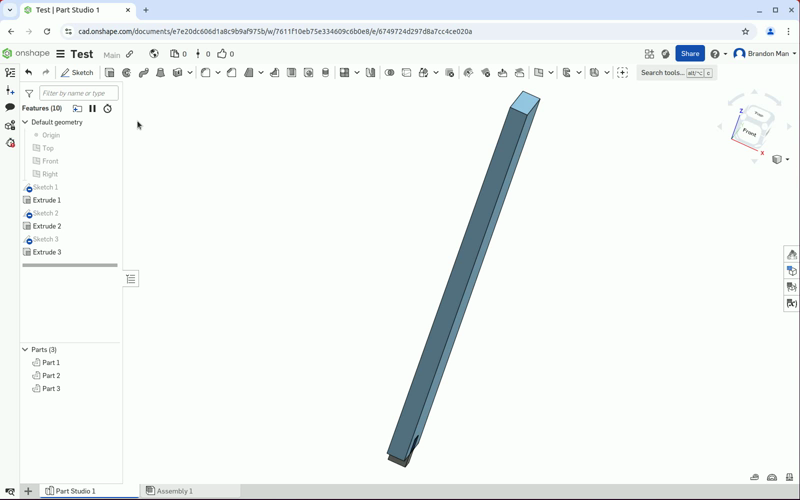
key(left, 2)
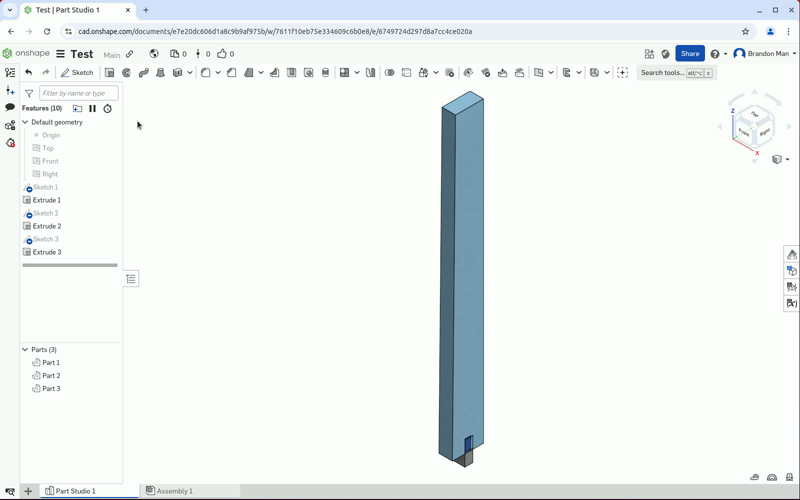
mouse_move(73, 189)
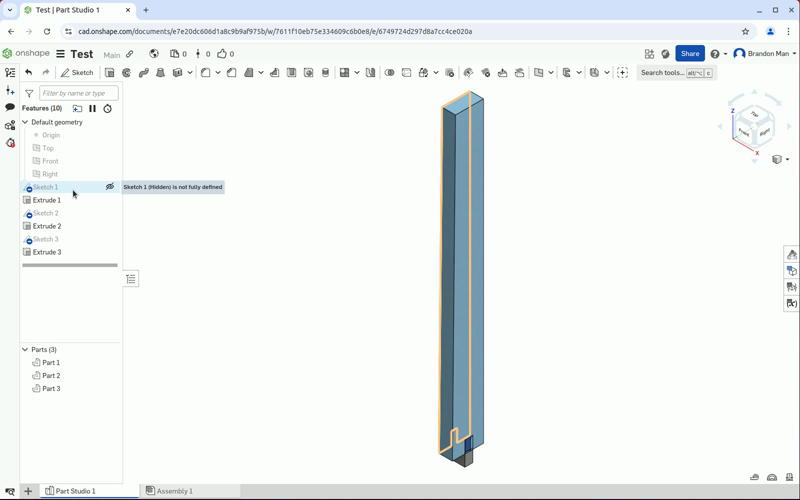
click(73, 189)